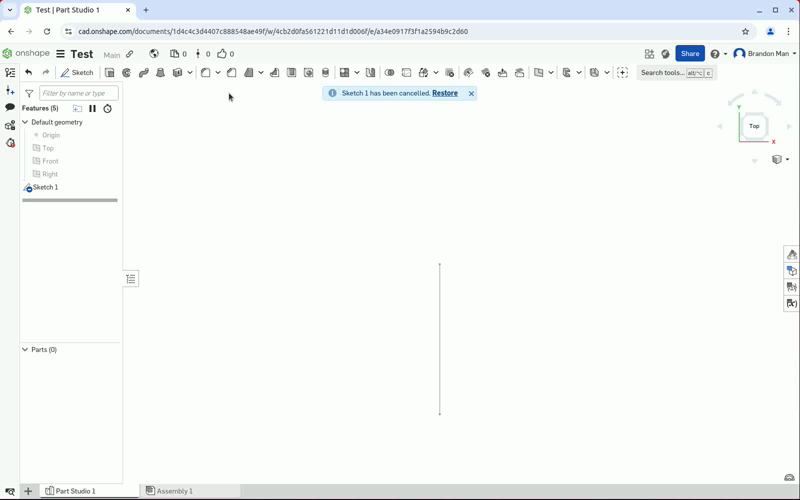
key(shift+h)
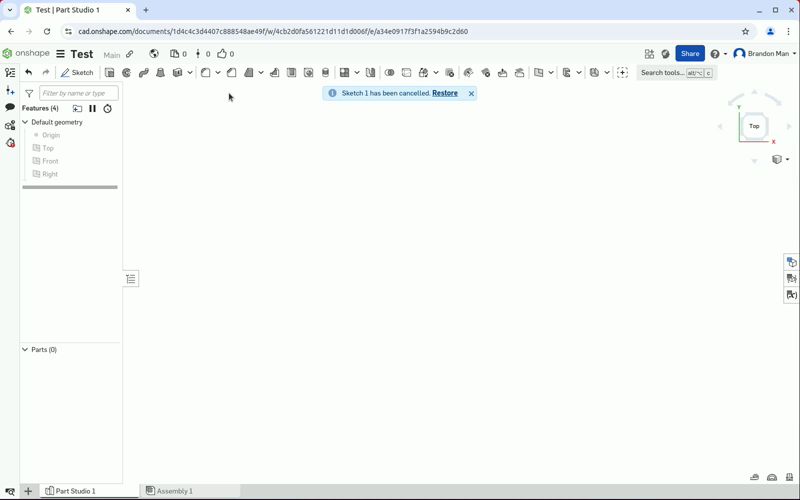
mouse_move(73, 352)
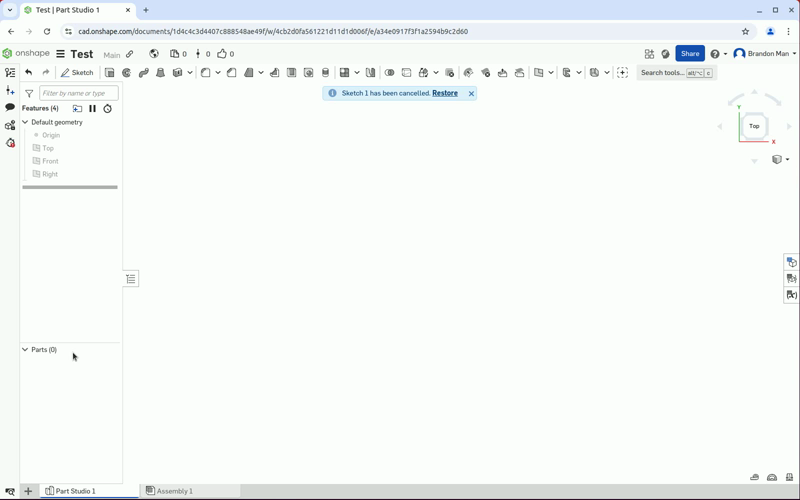
key(y)
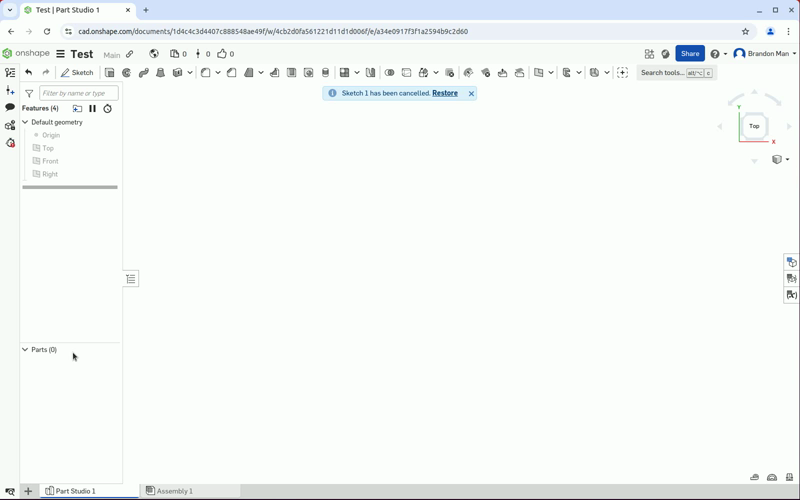
key(shift+p)
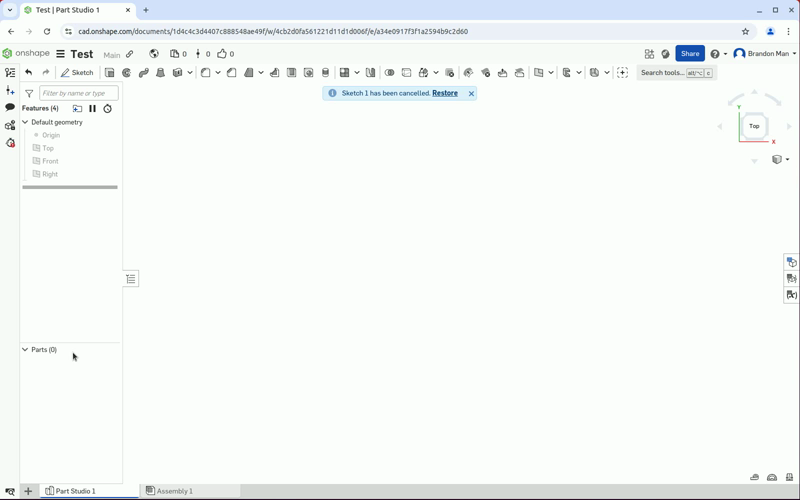
key(space)
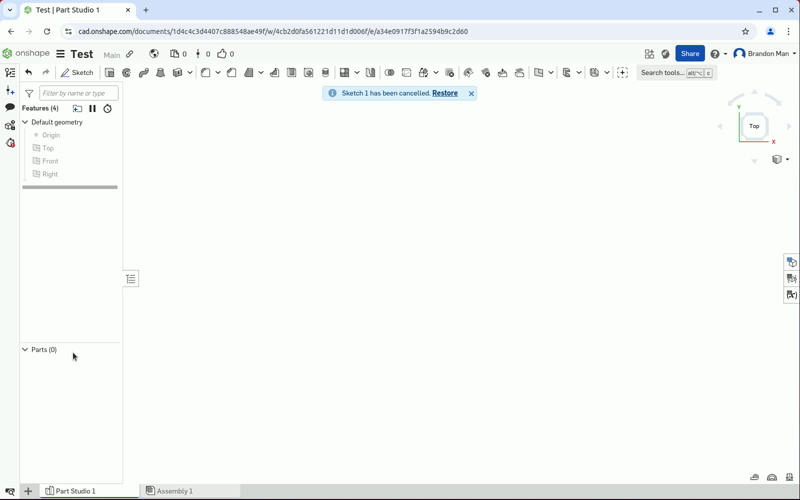
key_down(shift)
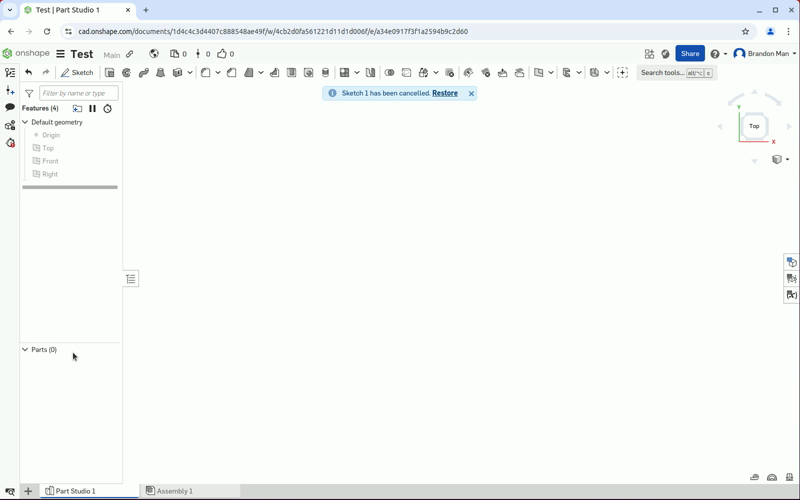
key(up)
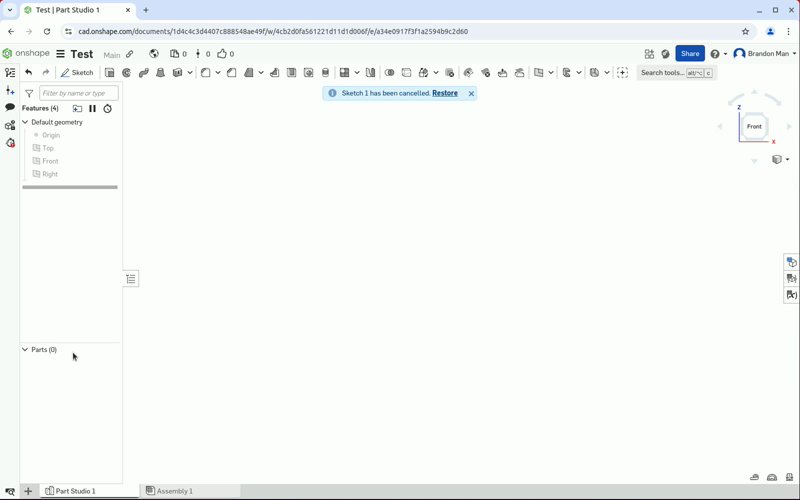
key_up(shift)
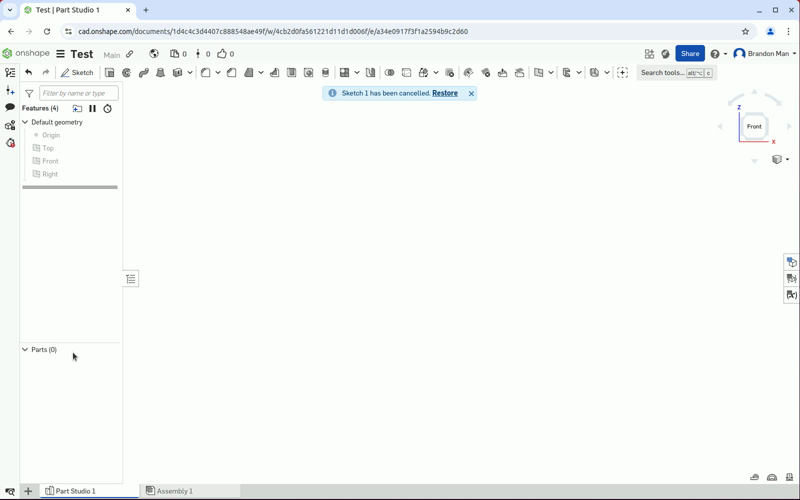
mouse_move(73, 352)
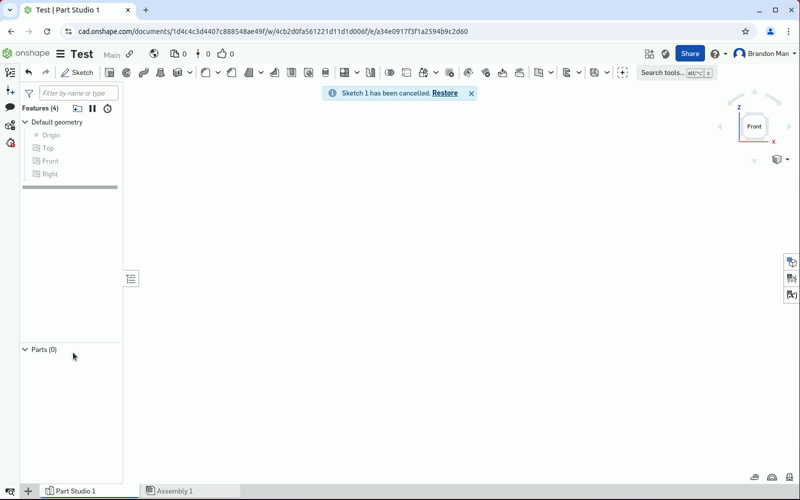
key(shift+y)
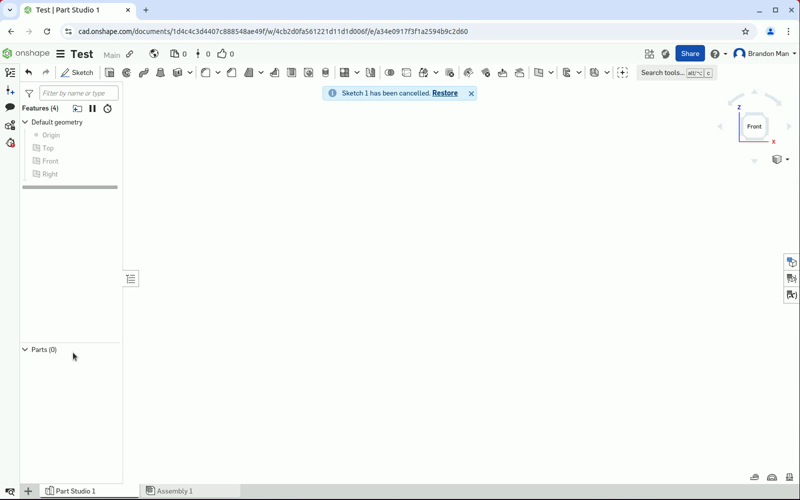
key(shift+s)
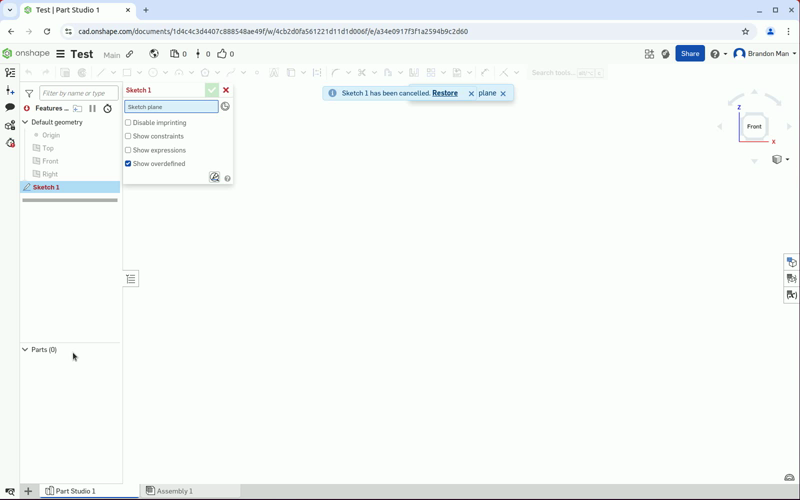
mouse_move(73, 163)
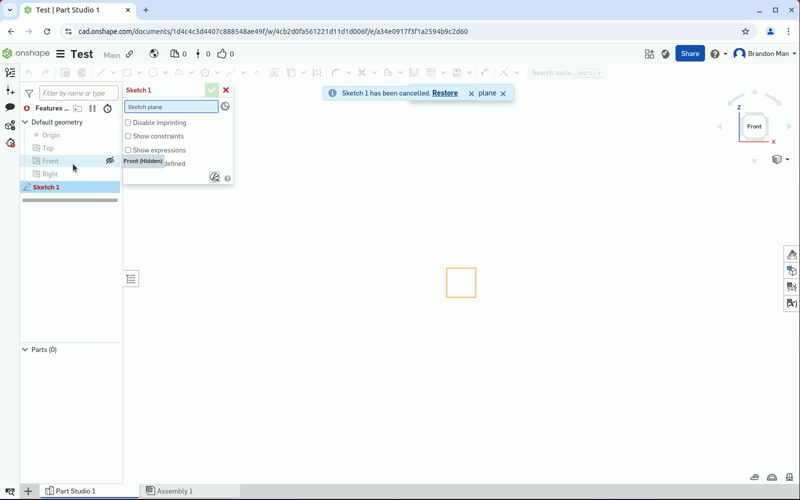
click(73, 163)
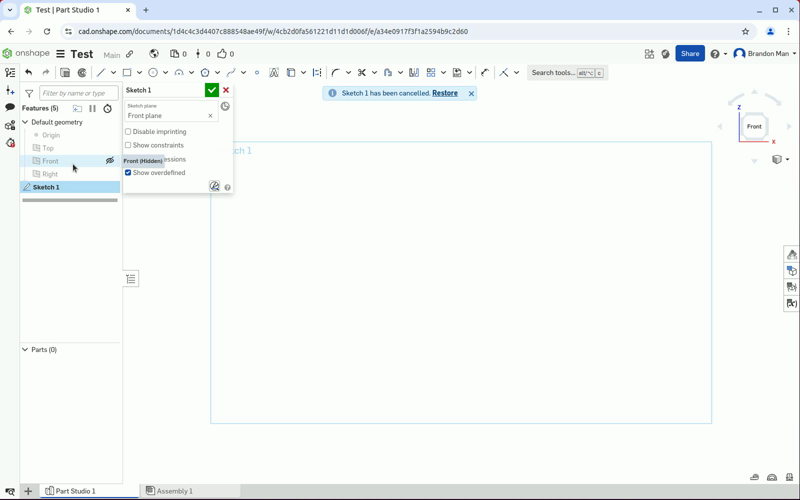
mouse_move(73, 352)
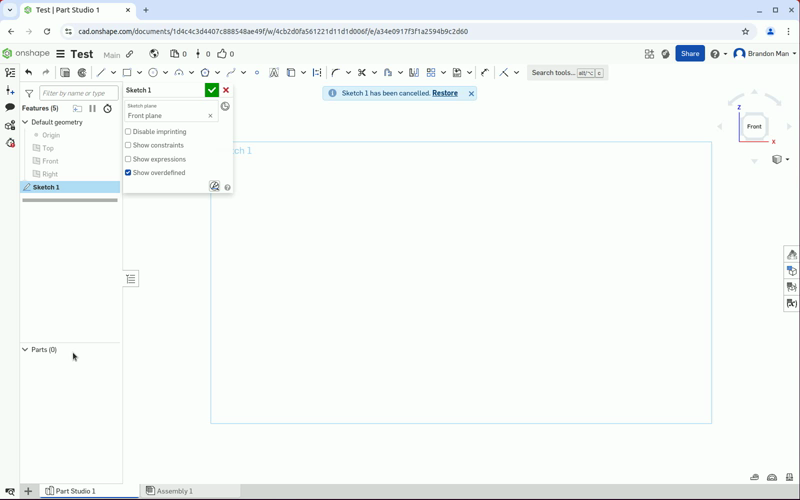
key(y)
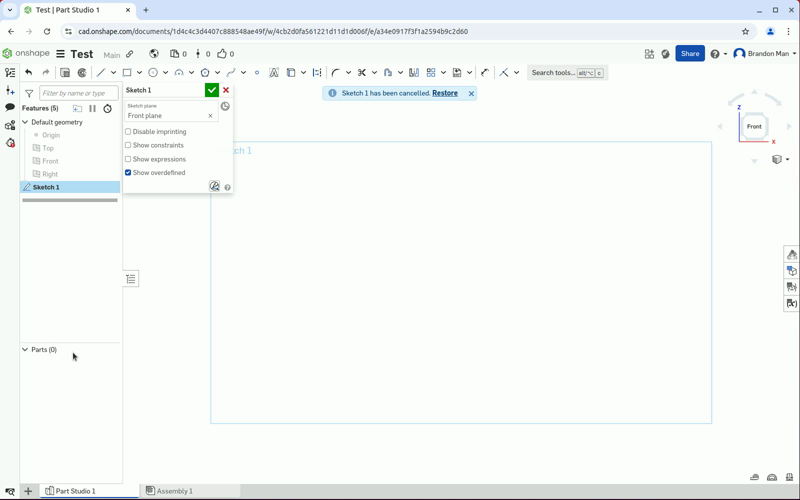
key(l)
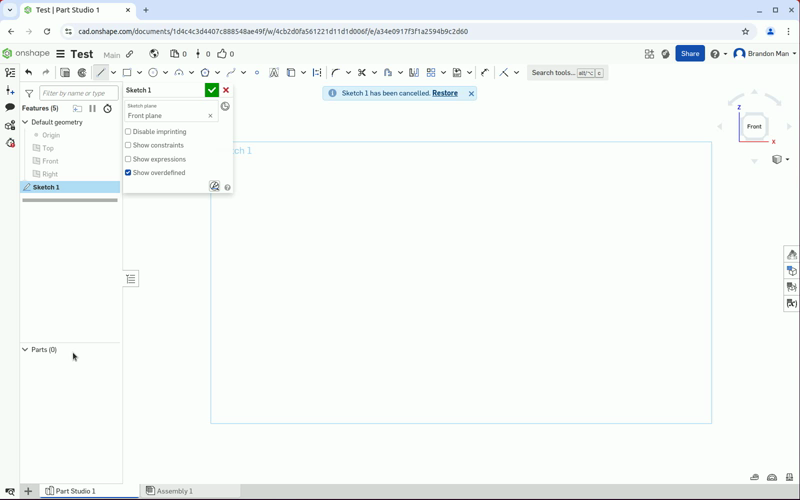
key_down(shift)
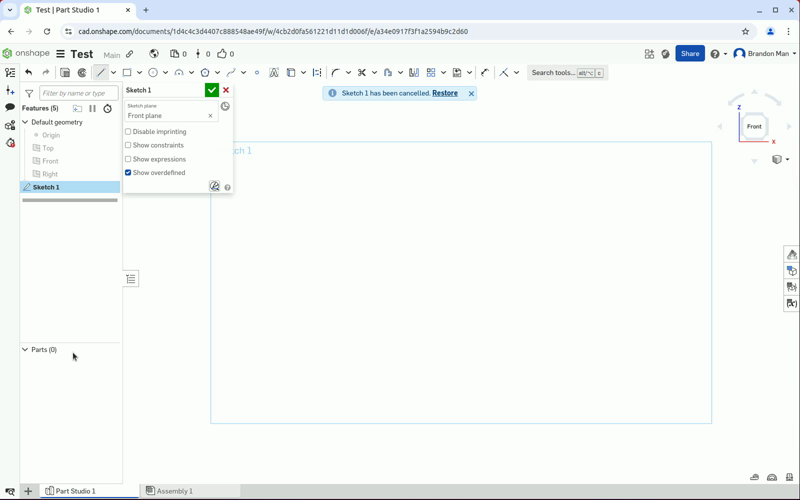
mouse_move(404, 282)
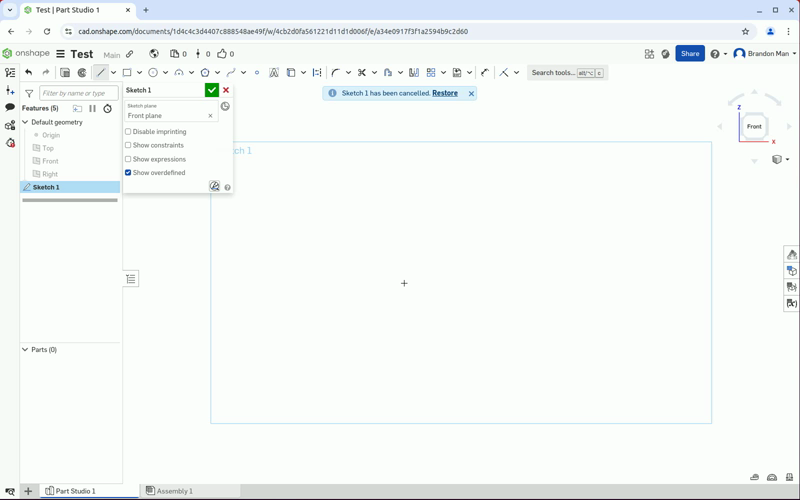
click(404, 282)
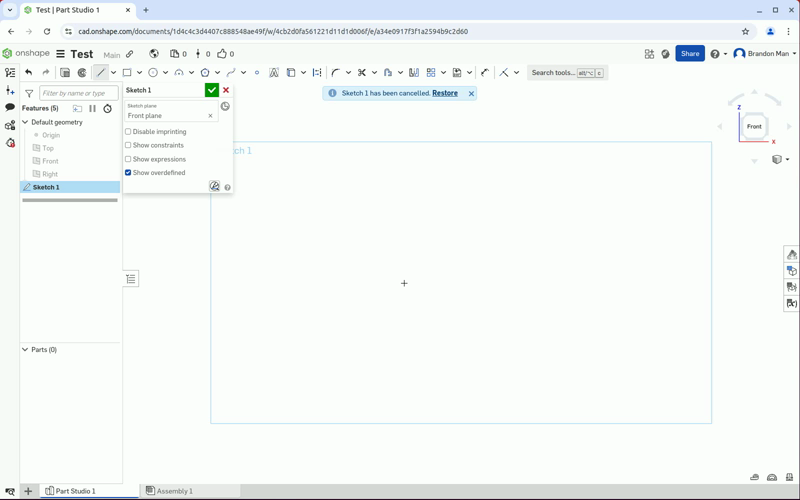
key_up(shift)
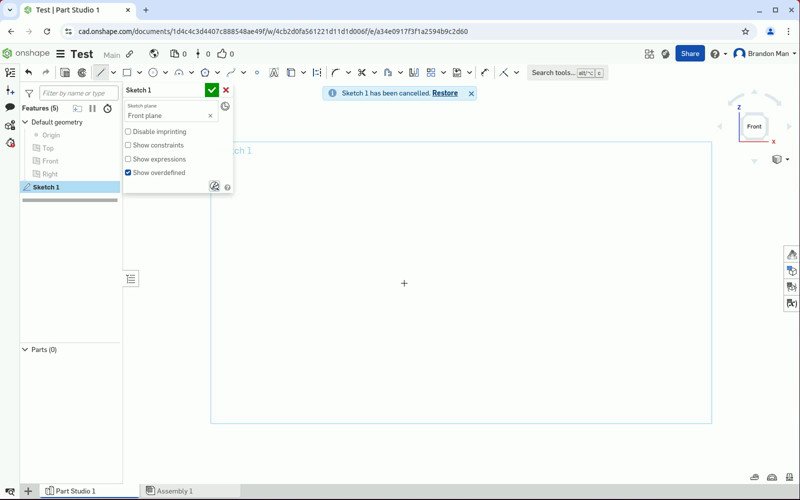
key_down(shift)
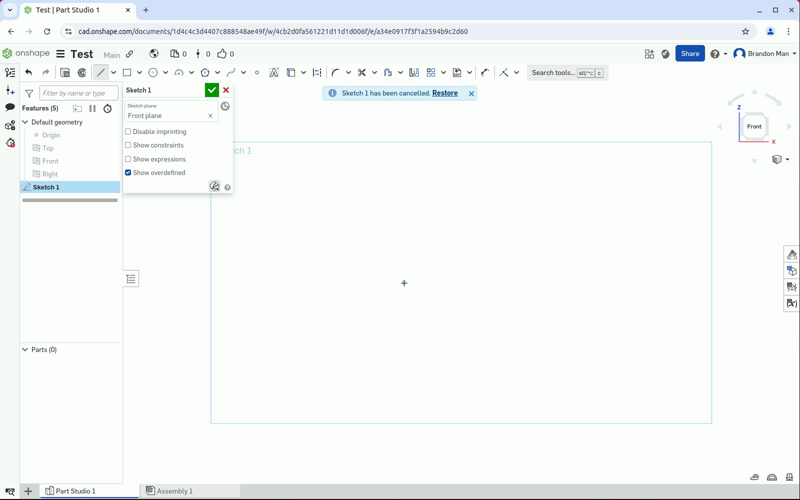
mouse_move(434, 282)
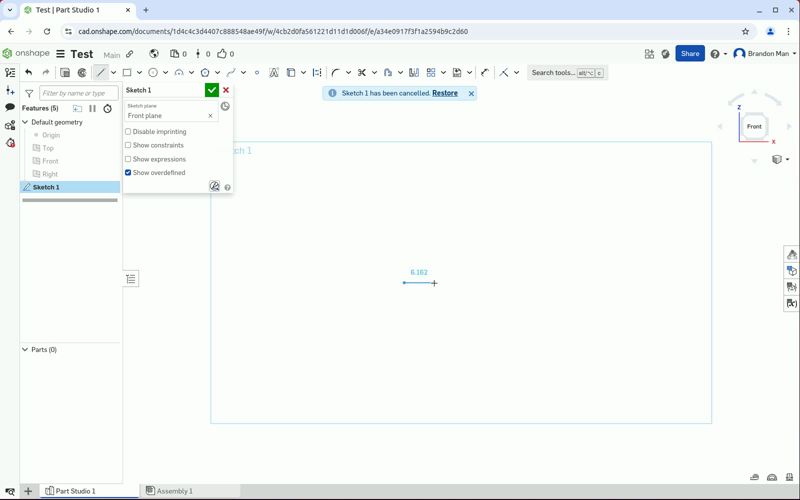
mouse_move(461, 282)
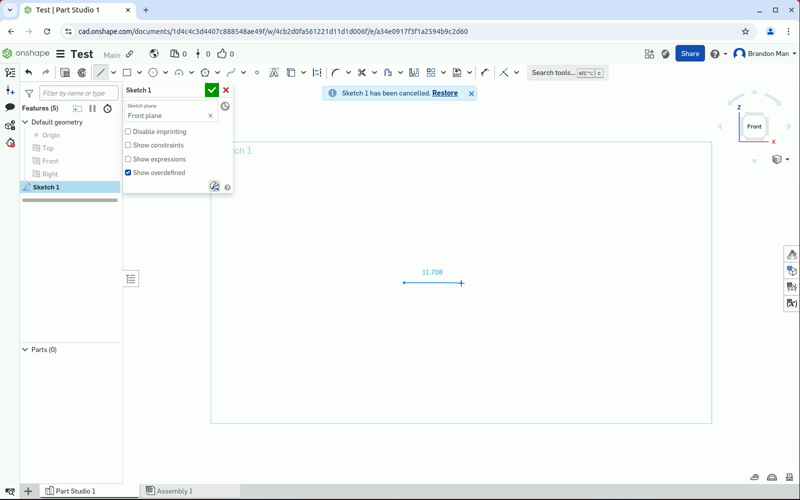
click(461, 282)
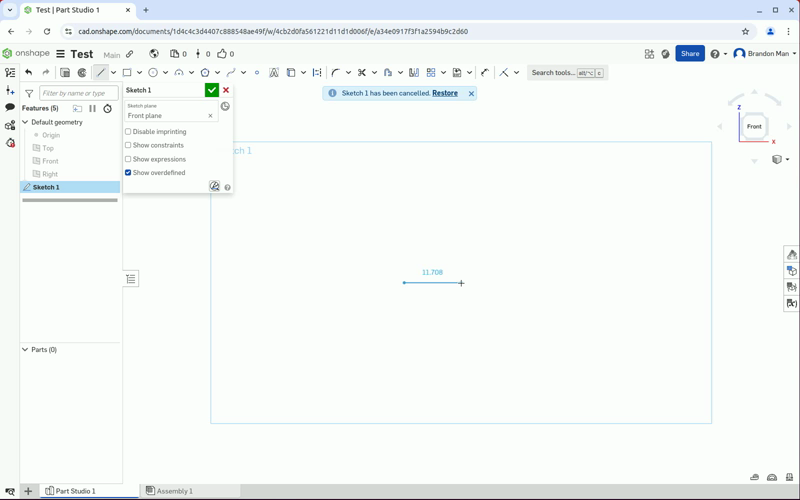
key_up(shift)
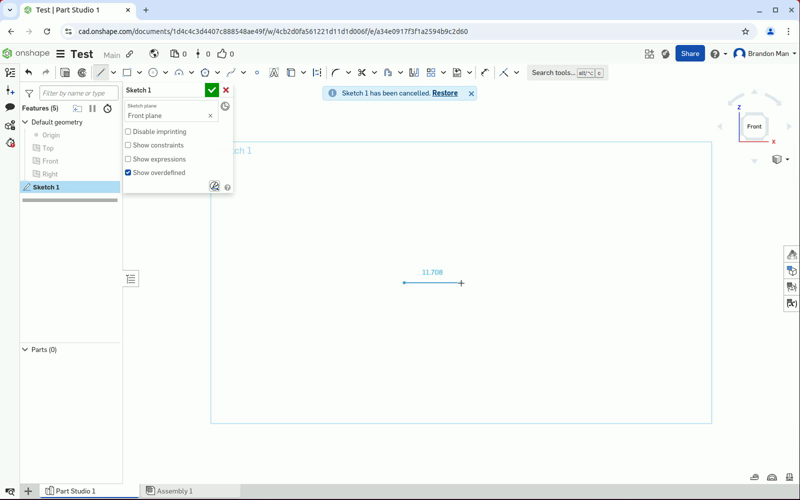
key_down(shift)
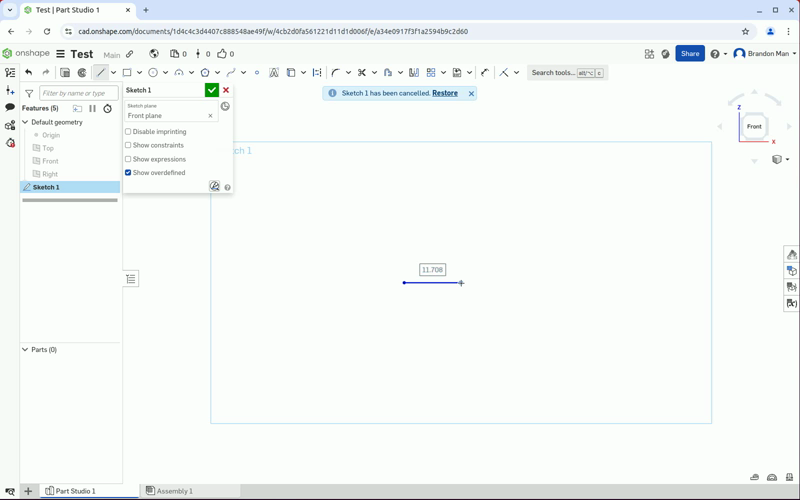
mouse_move(491, 282)
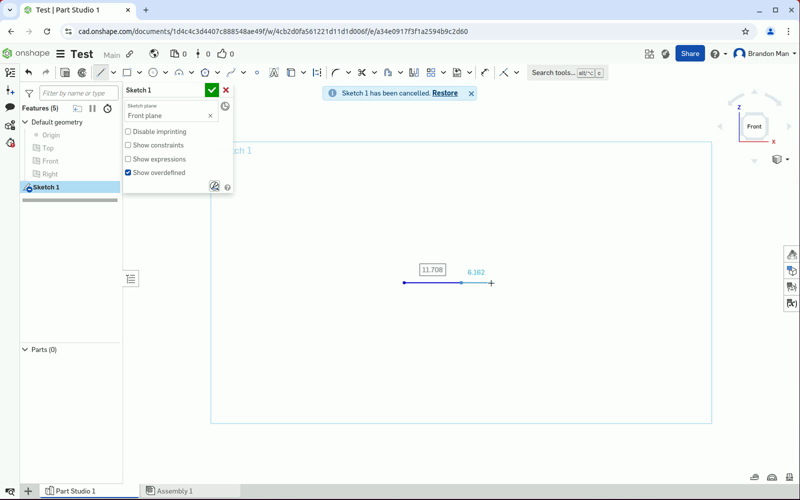
mouse_move(461, 226)
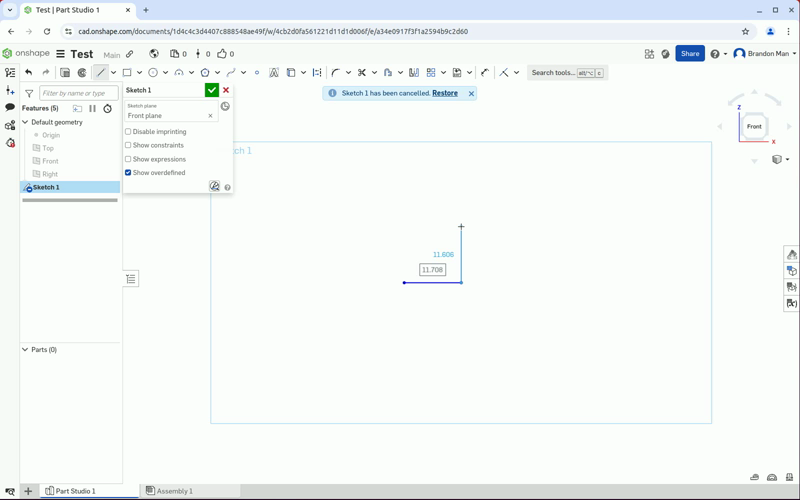
click(461, 226)
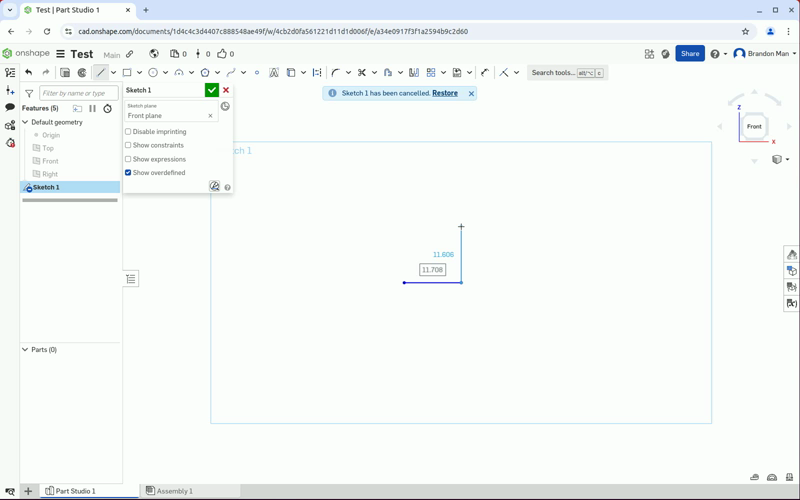
key_up(shift)
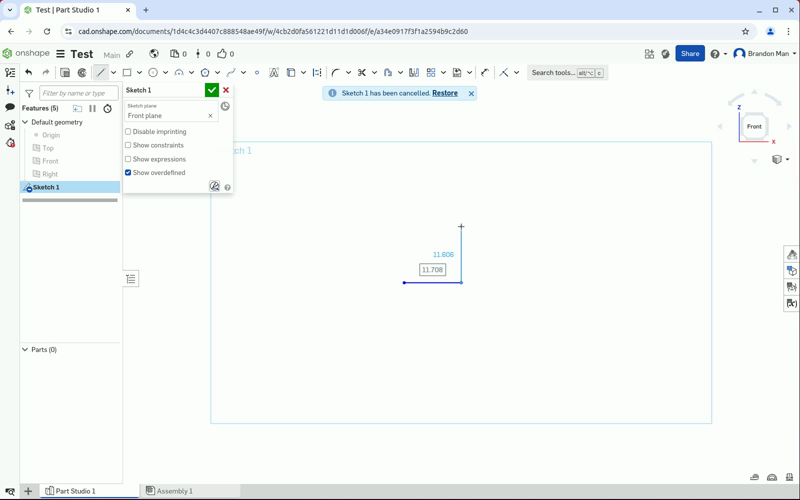
key_down(shift)
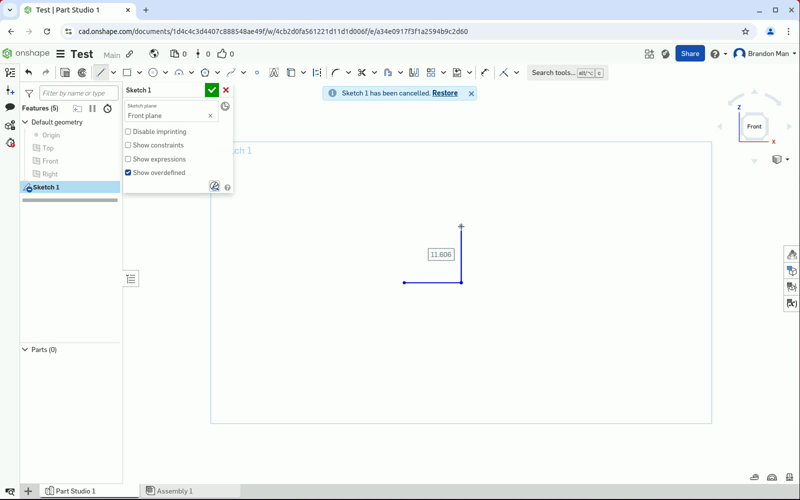
mouse_move(491, 226)
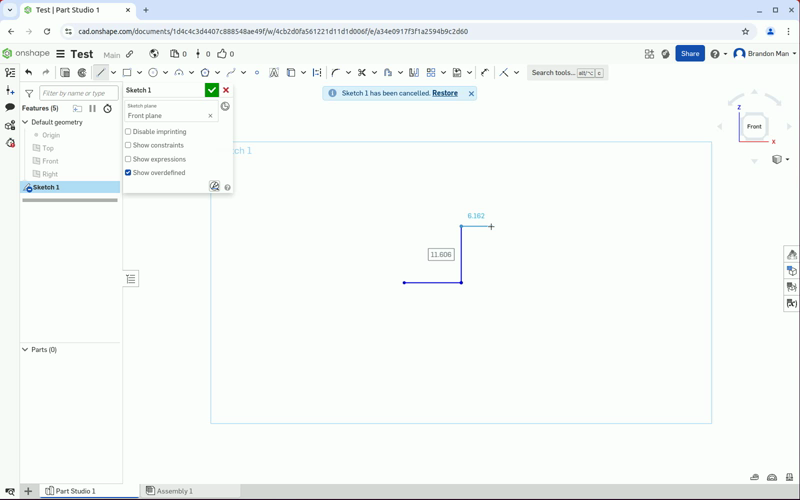
mouse_move(404, 226)
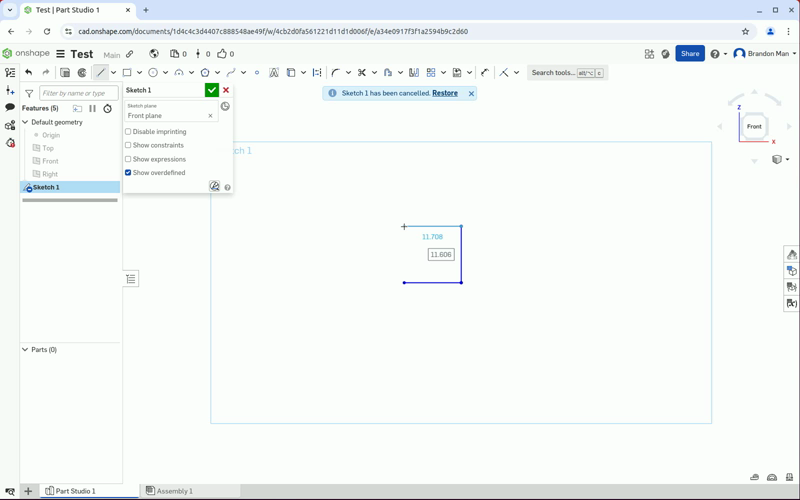
click(404, 226)
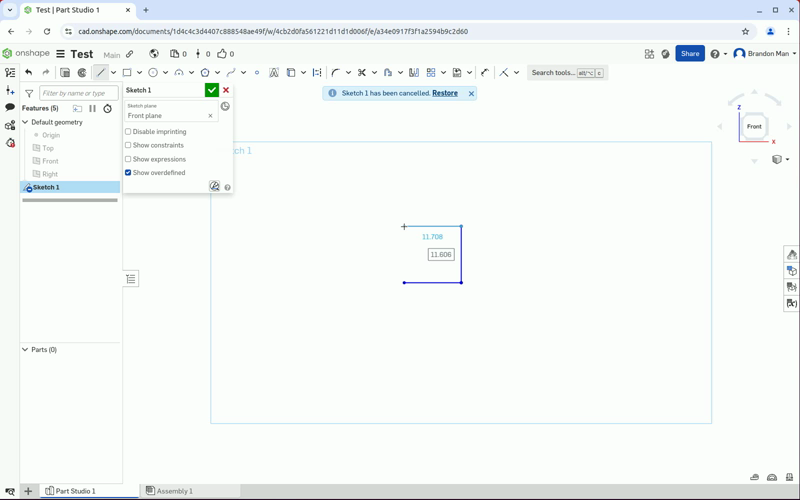
key_up(shift)
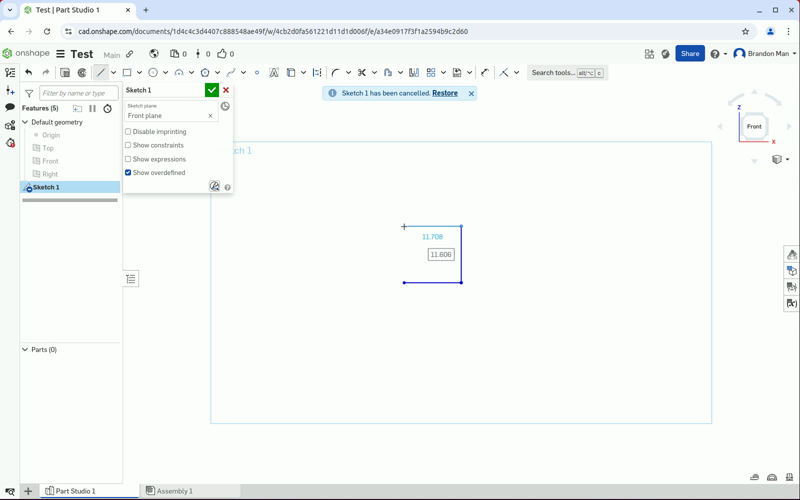
mouse_move(434, 226)
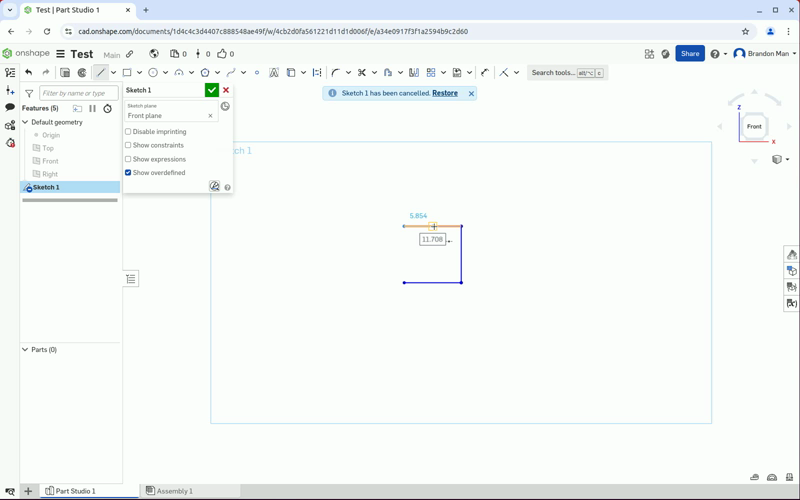
key_down(shift)
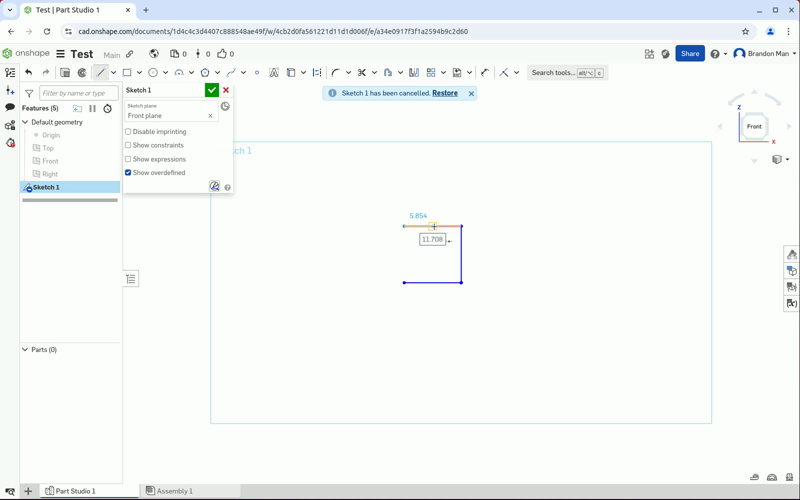
mouse_move(404, 282)
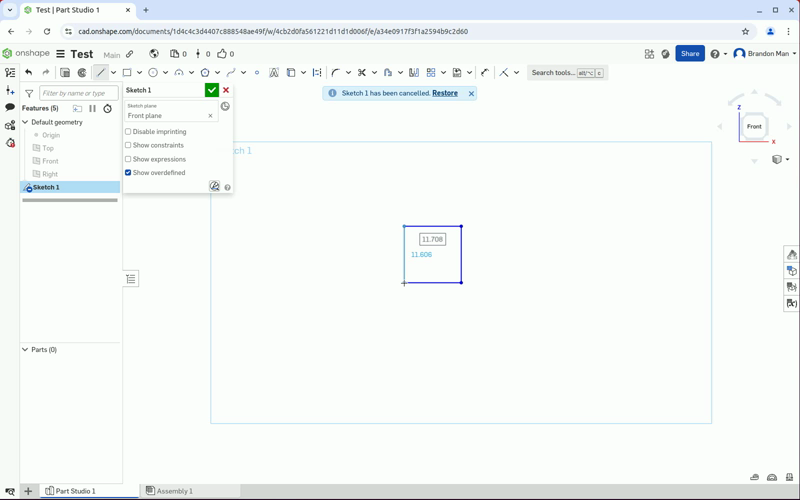
key_up(shift)
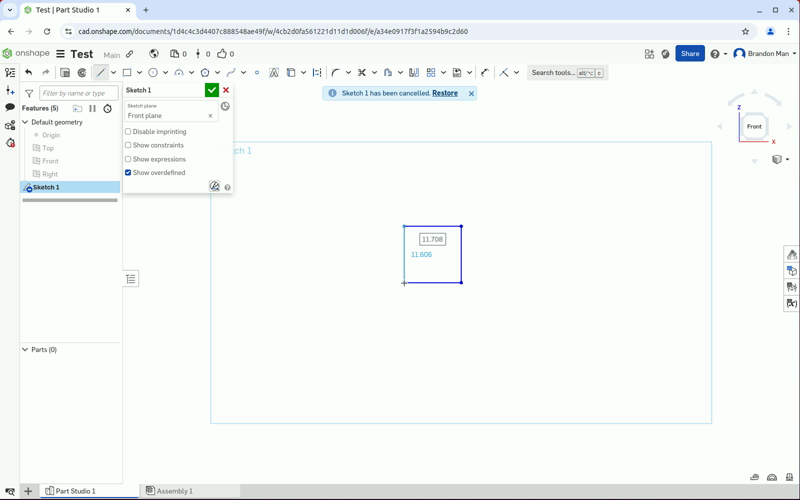
click(404, 282)
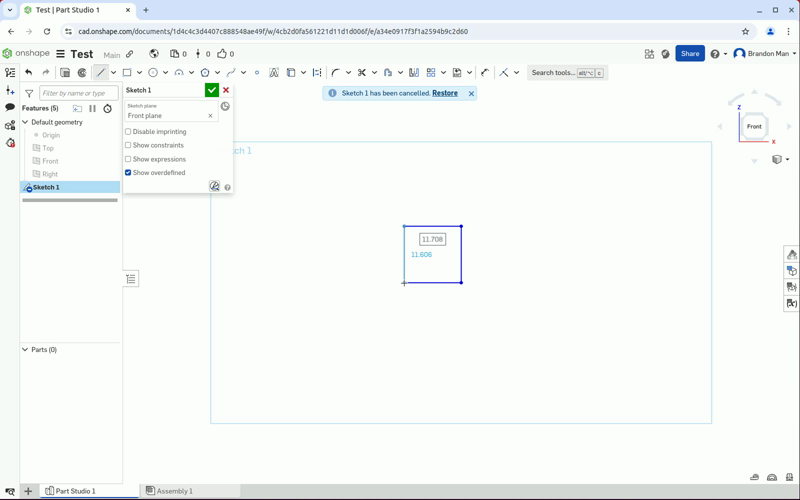
key(esc)
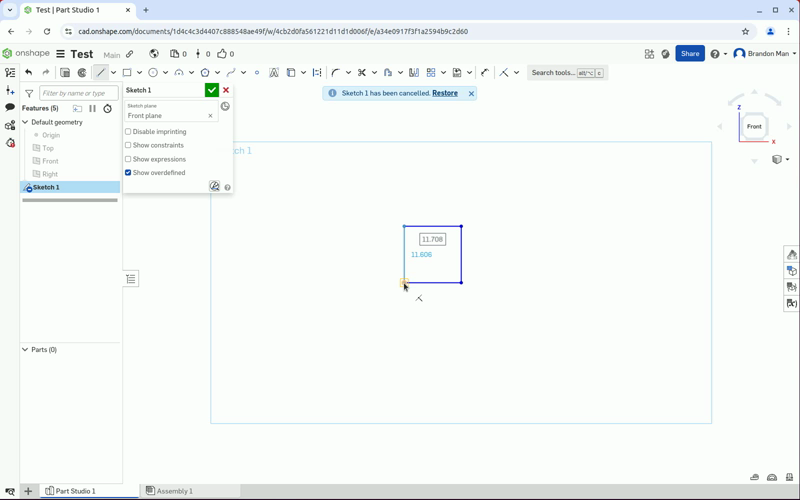
mouse_move(453, 257)
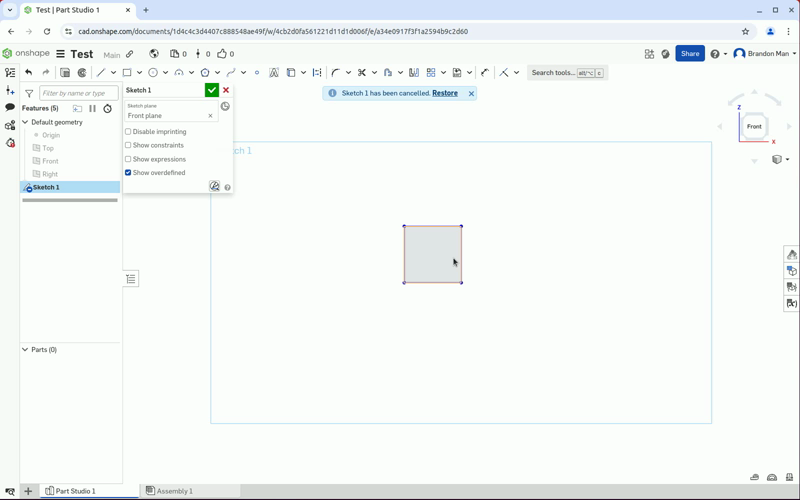
click(453, 257)
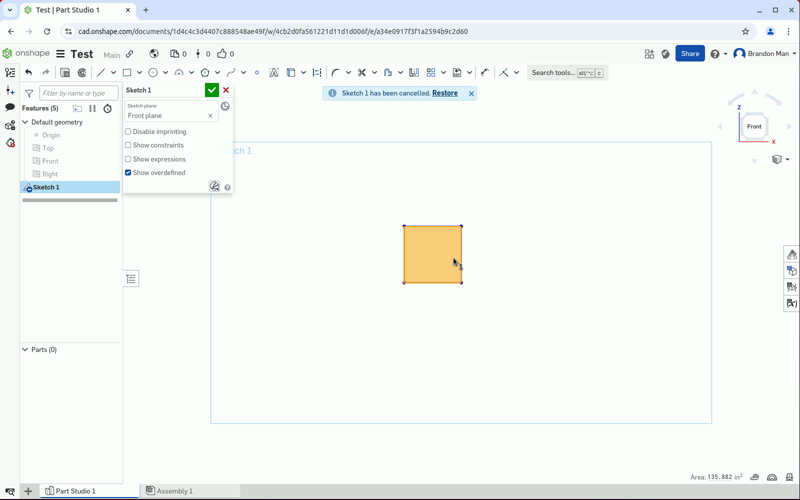
mouse_move(73, 352)
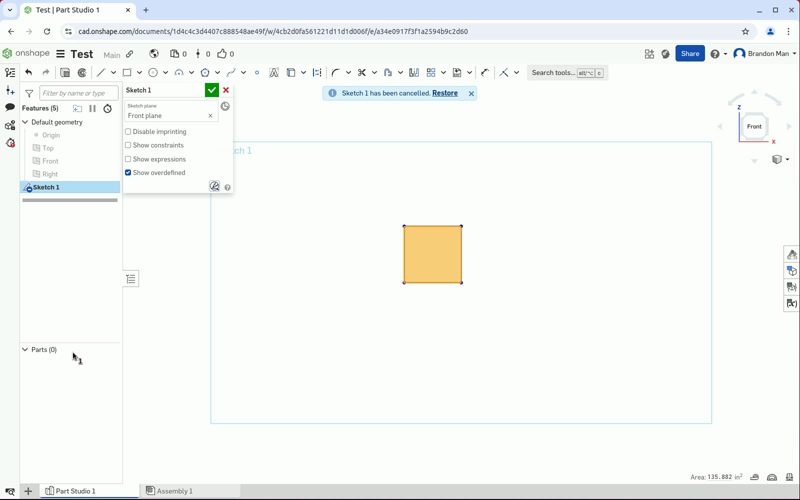
key(shift+y)
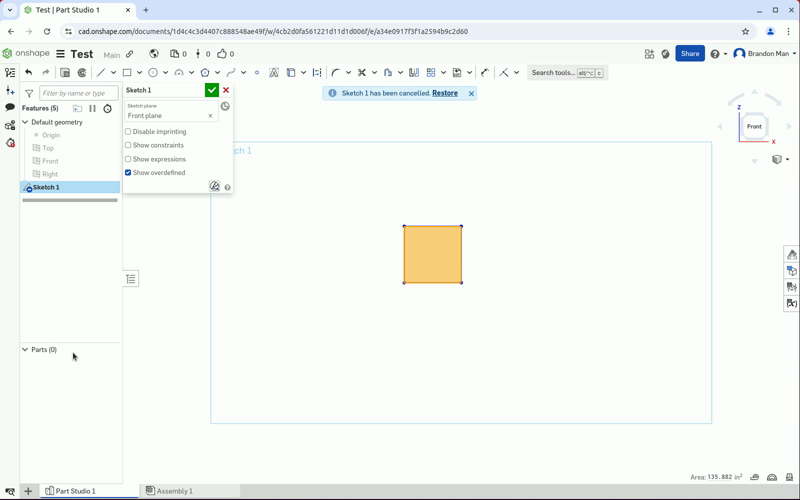
key(shift+e)
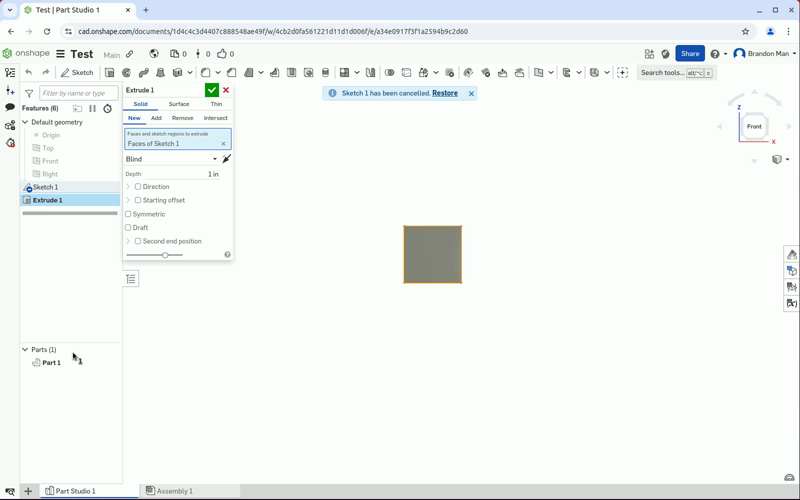
mouse_move(143, 106)
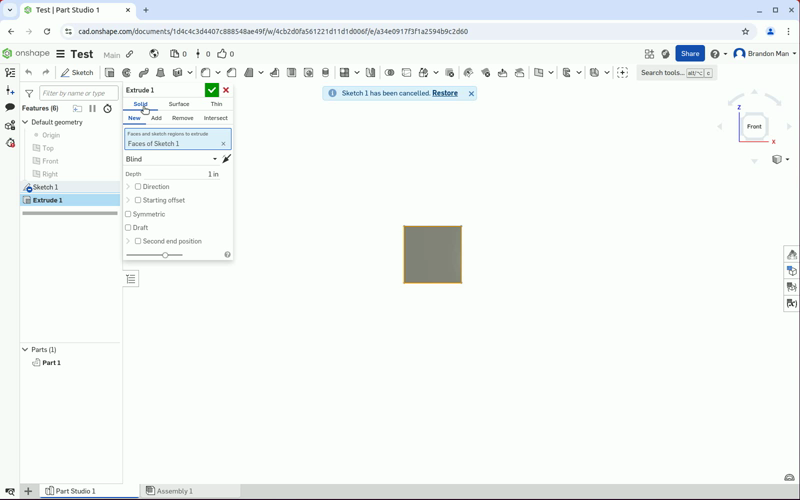
click(143, 106)
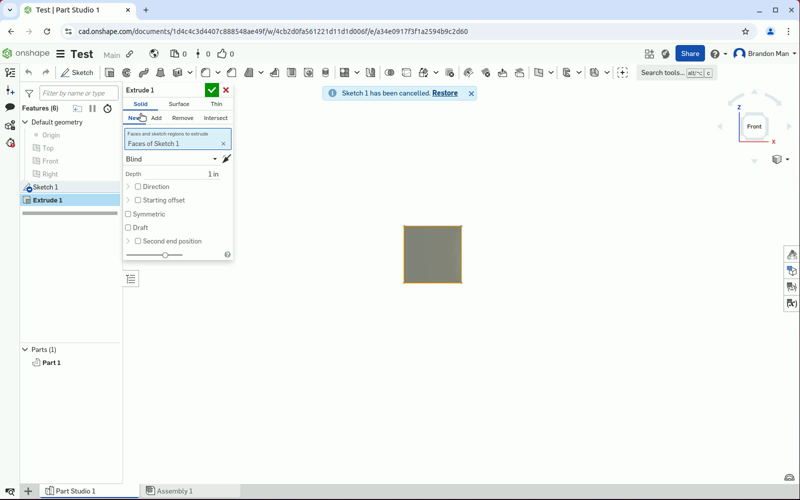
mouse_move(137, 120)
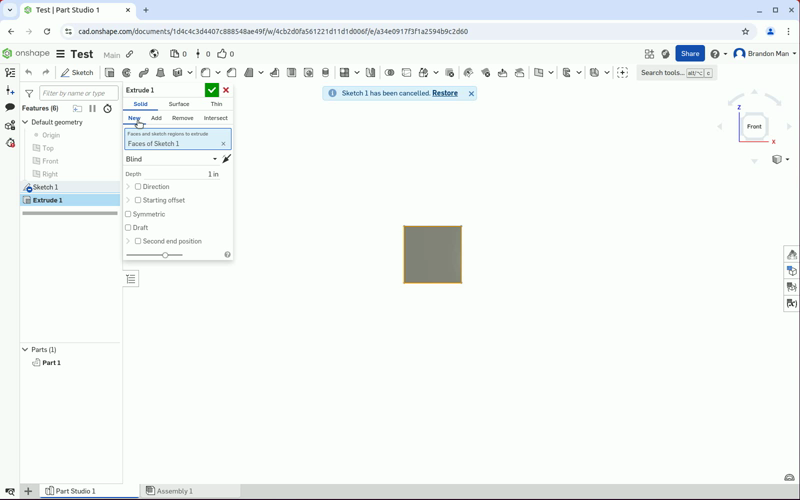
click(137, 120)
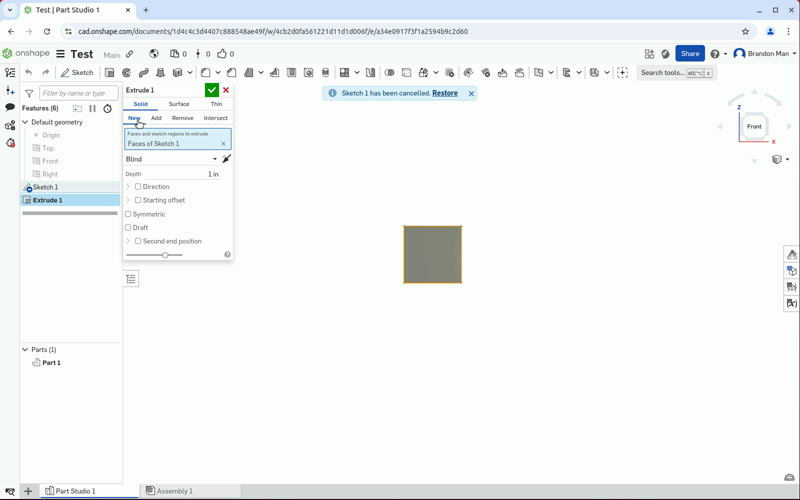
key(tab, 4)
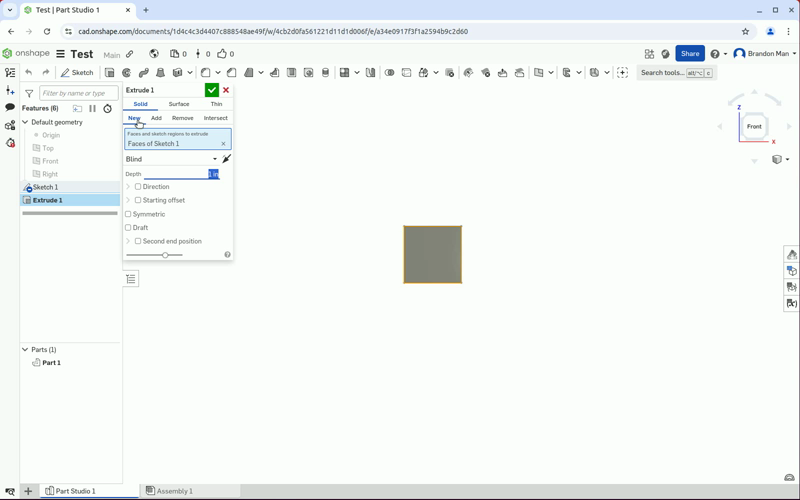
text(23.108)
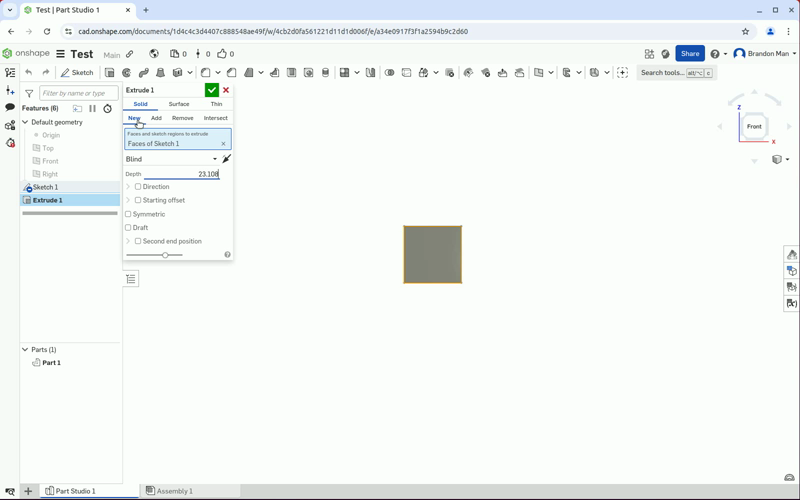
key(enter)
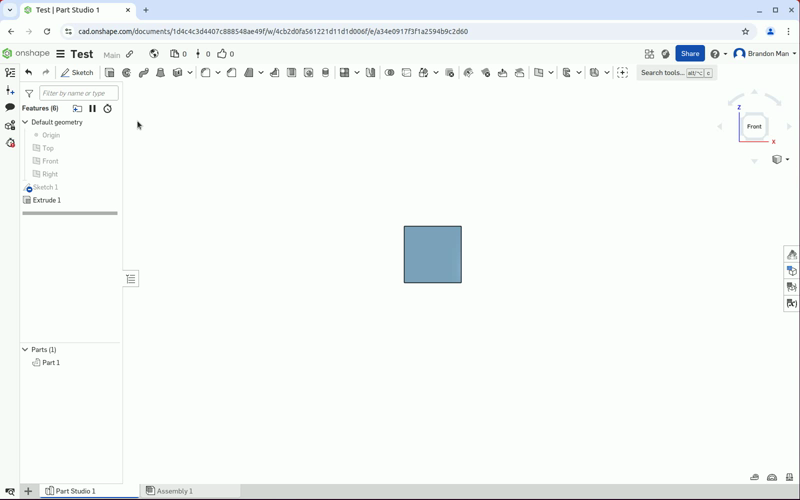
key(shift+h)
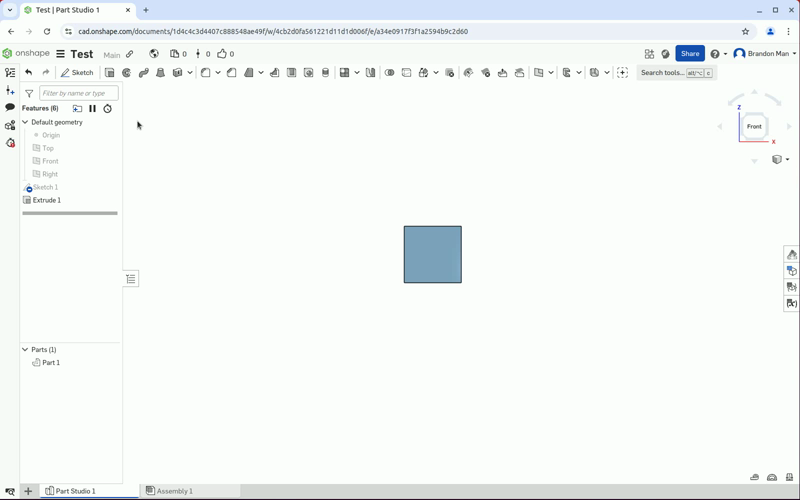
key(shift+h)
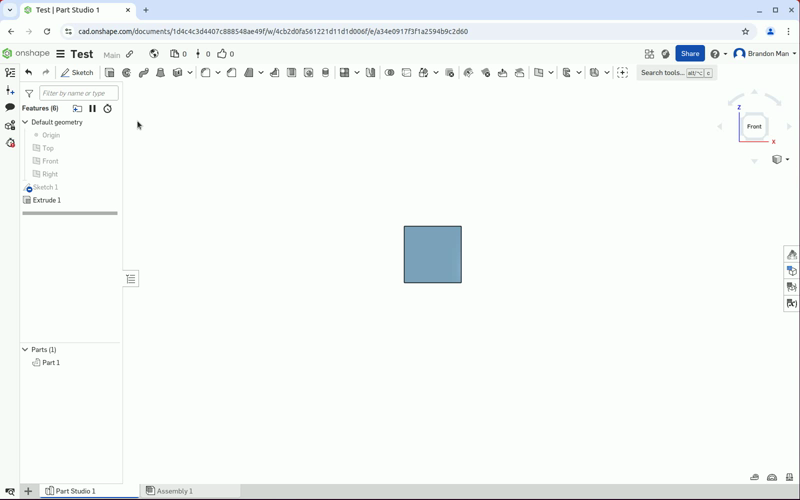
mouse_move(73, 189)
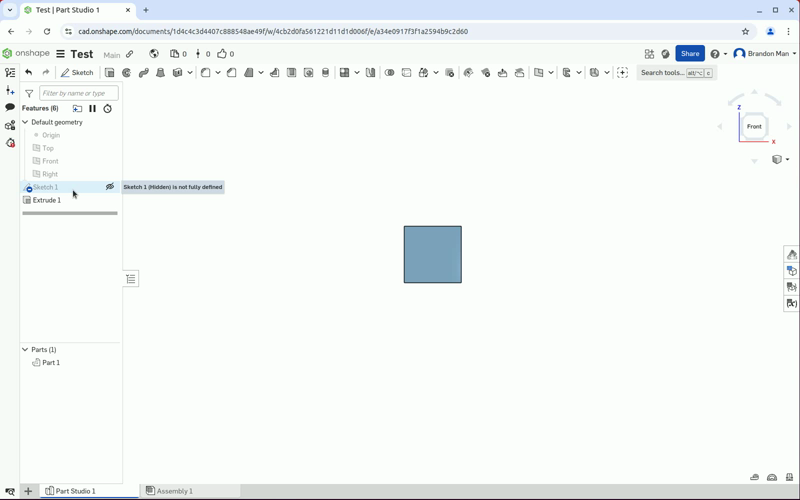
click(73, 189)
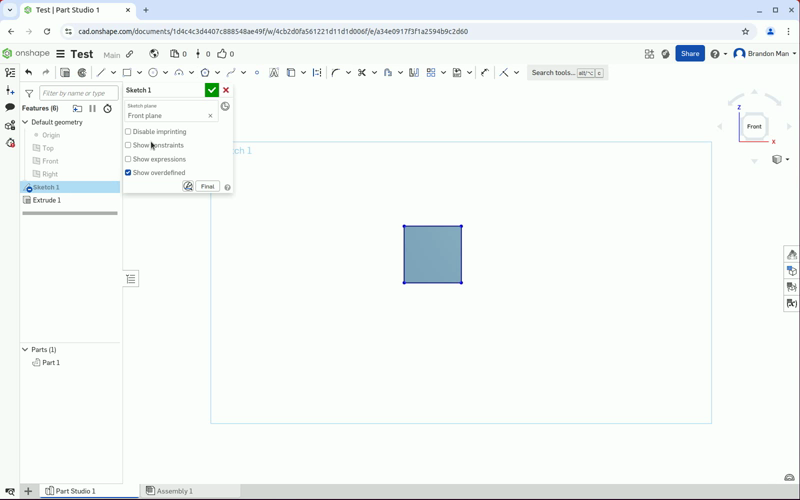
mouse_move(229, 92)
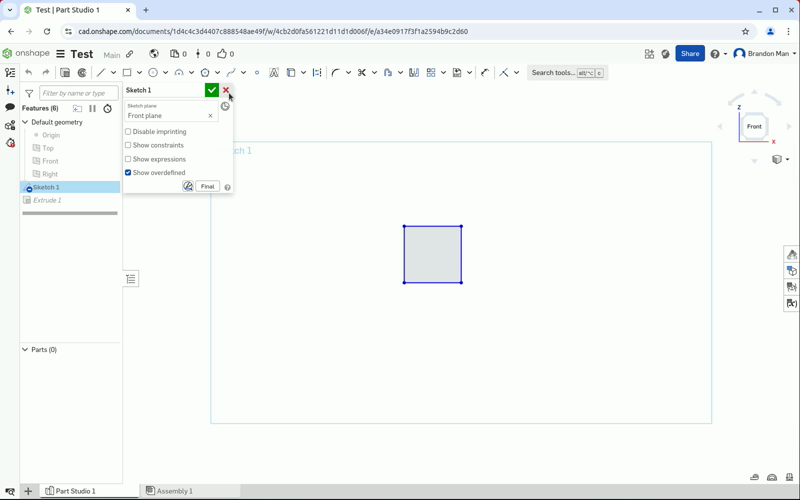
click(229, 92)
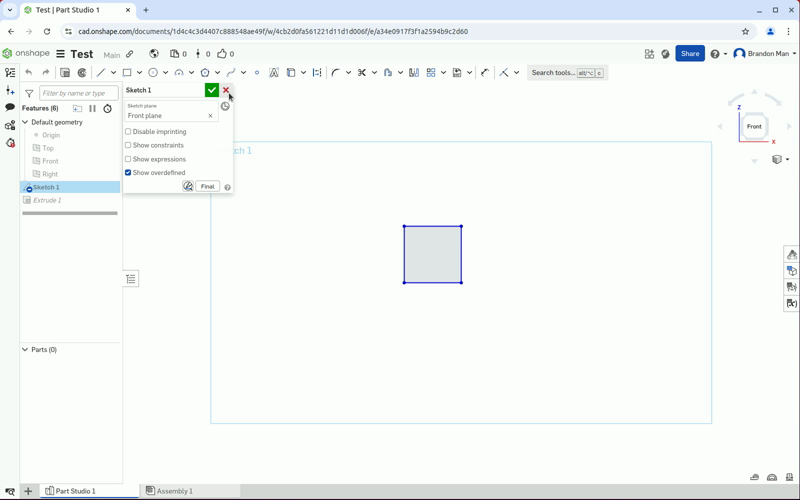
key(shift+s)
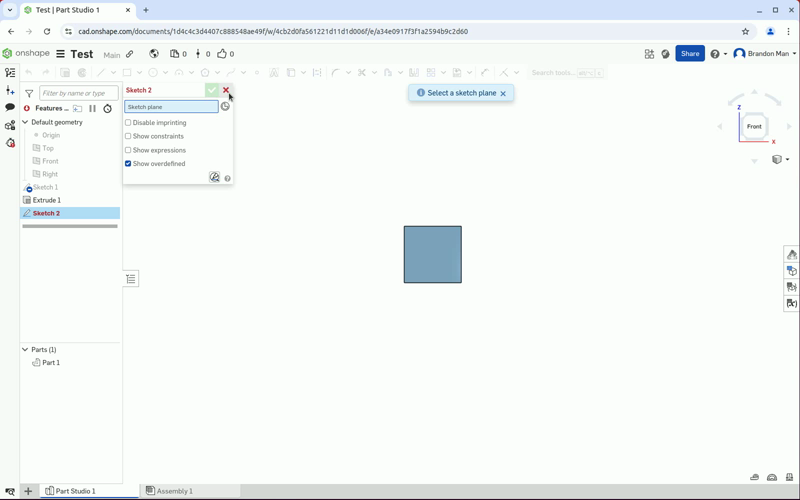
mouse_move(73, 163)
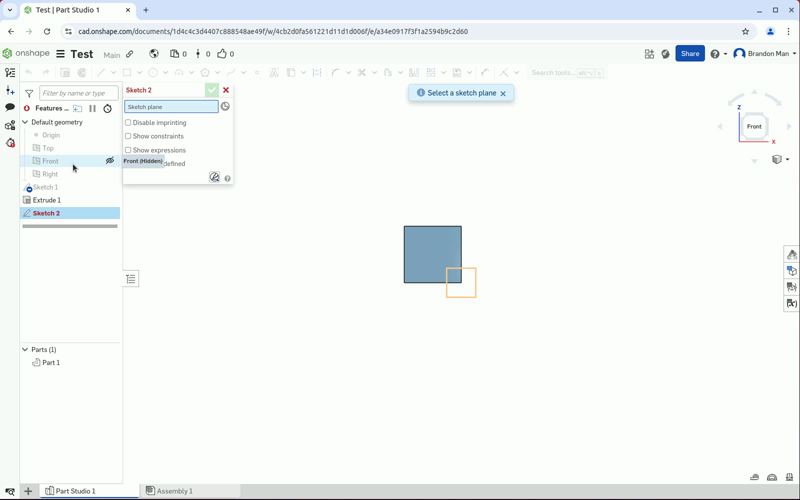
click(73, 163)
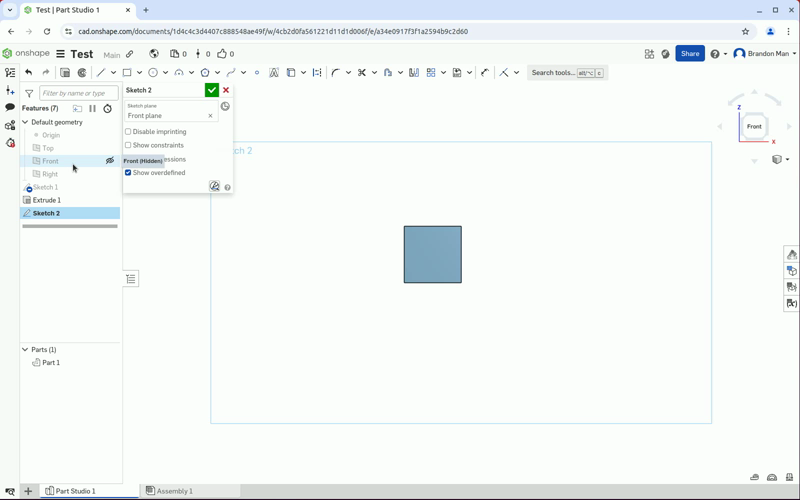
mouse_move(73, 352)
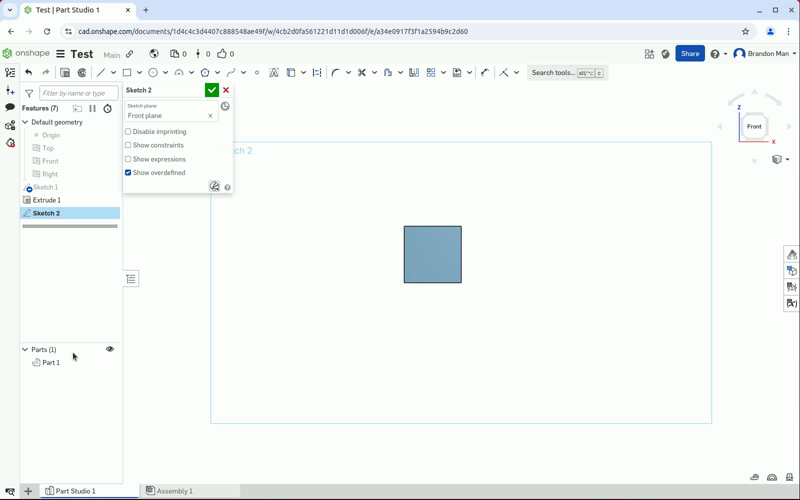
key(y)
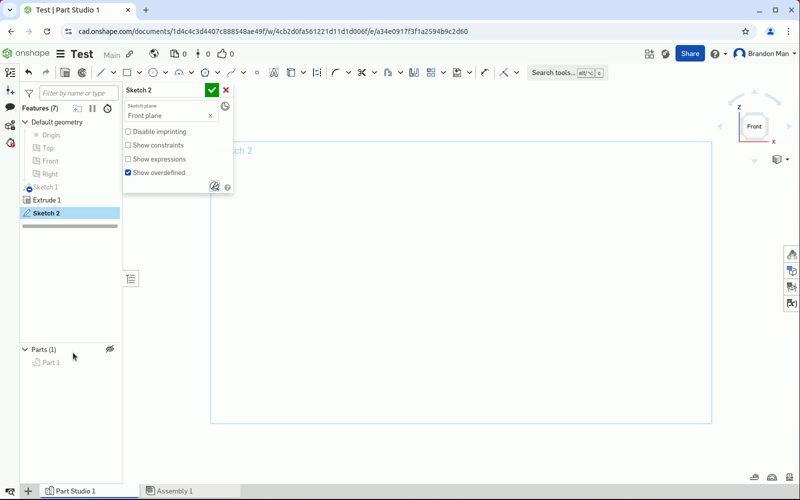
key(l)
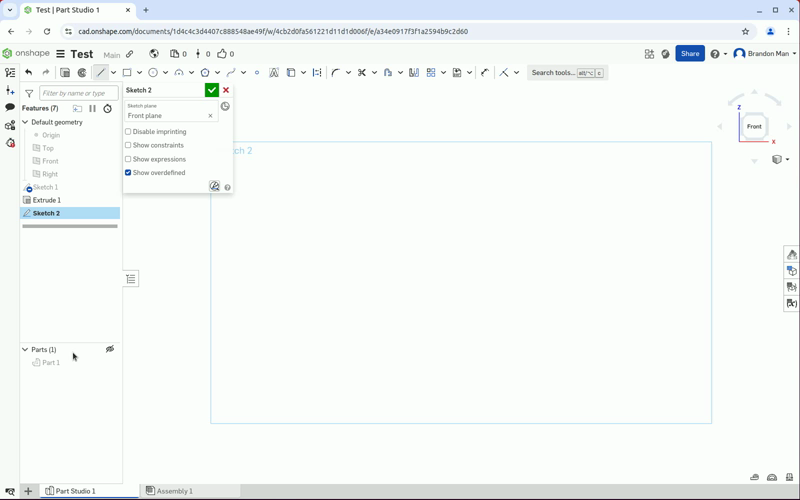
key_down(shift)
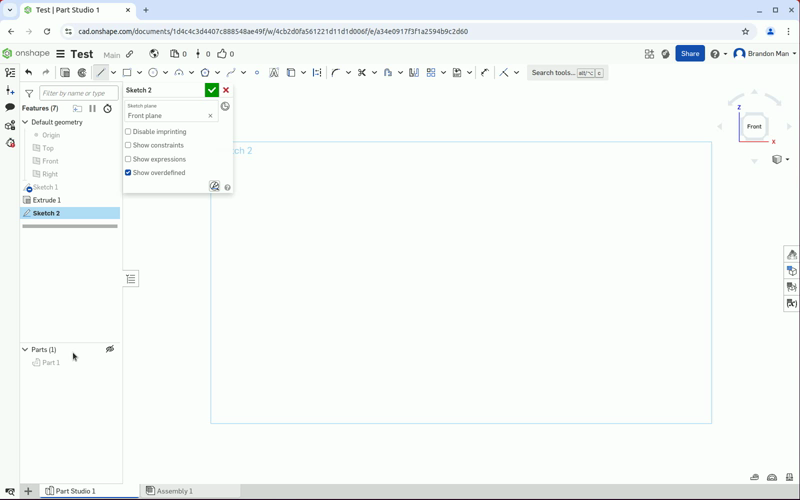
mouse_move(460, 282)
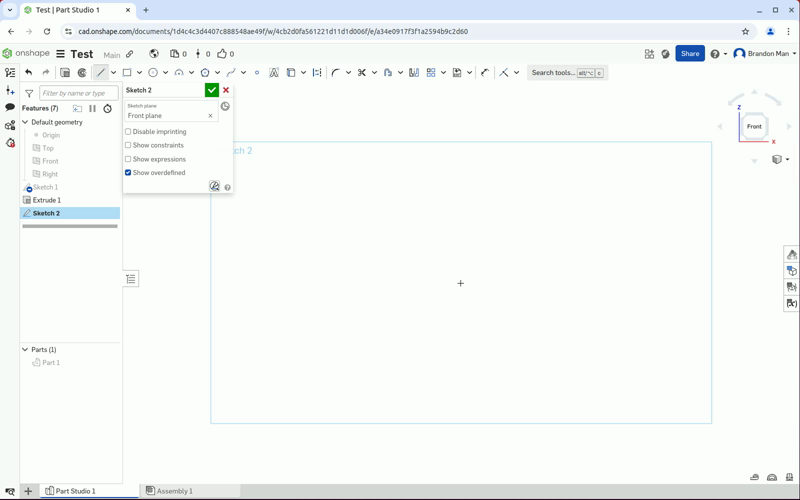
click(460, 282)
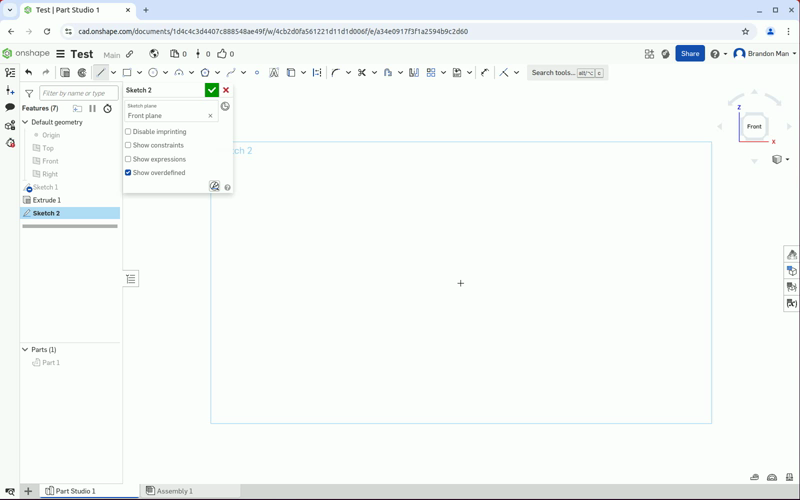
key_up(shift)
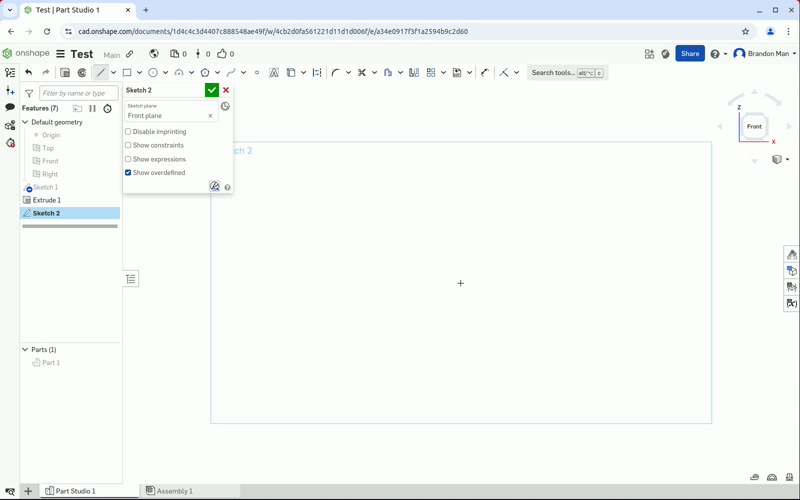
key_down(shift)
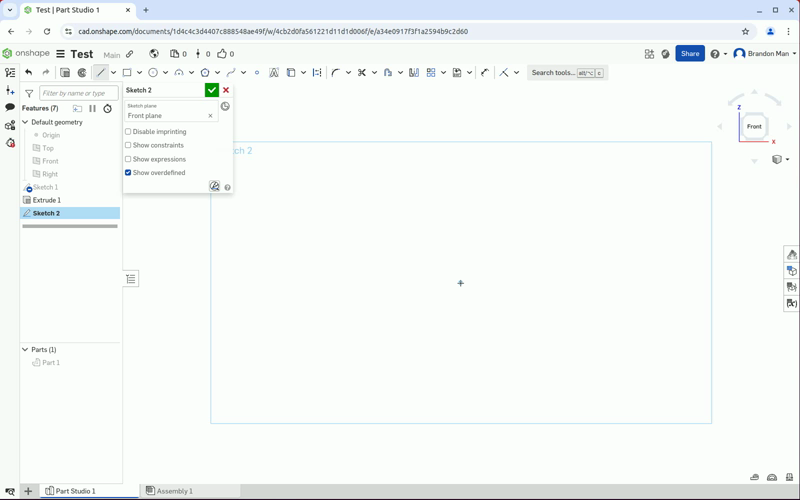
mouse_move(490, 282)
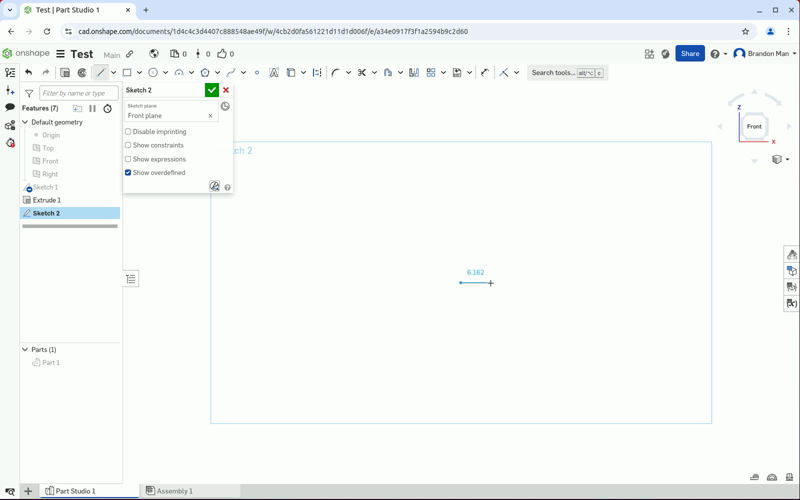
mouse_move(517, 282)
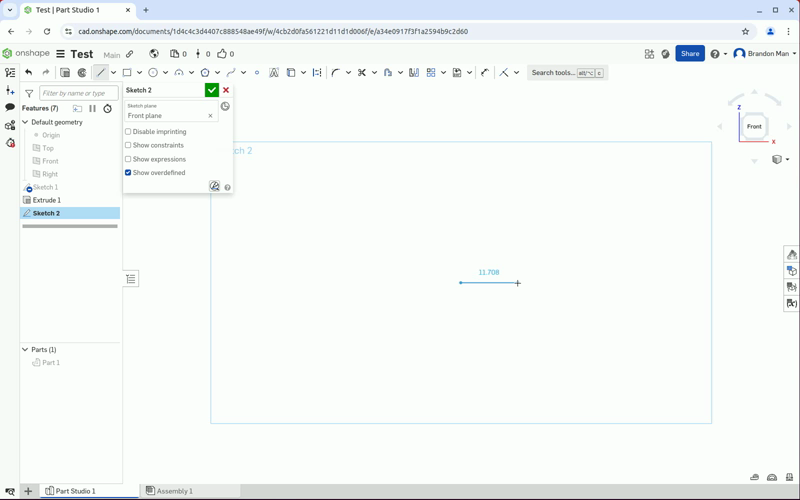
click(517, 282)
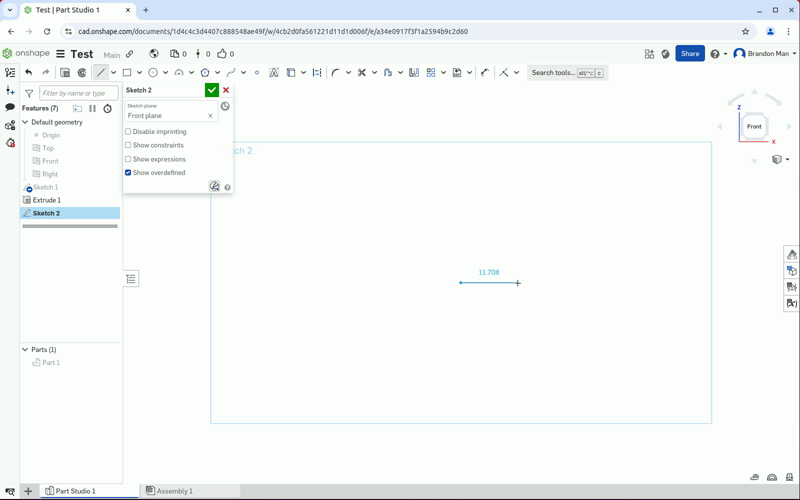
key_up(shift)
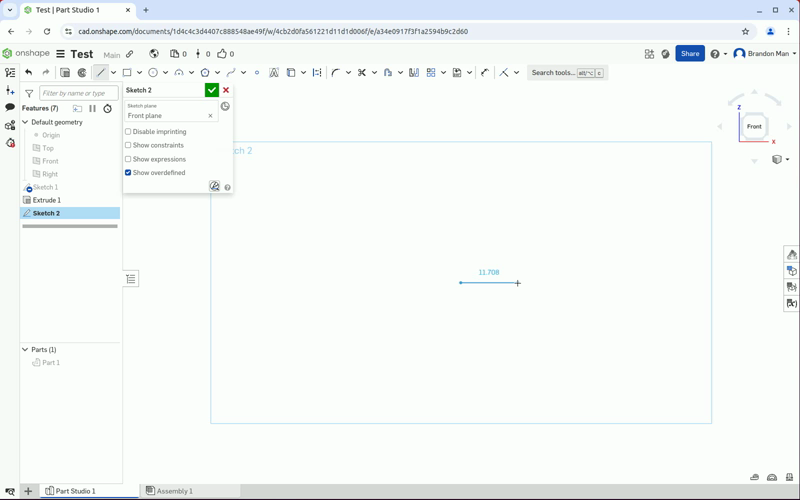
key_down(shift)
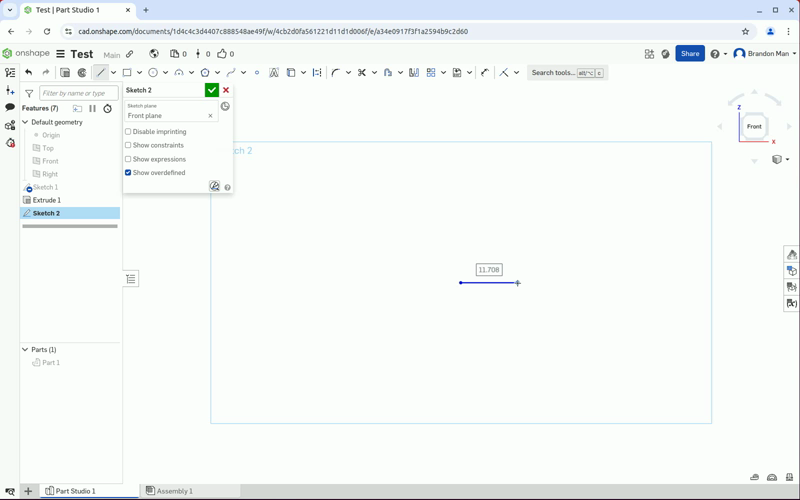
mouse_move(547, 282)
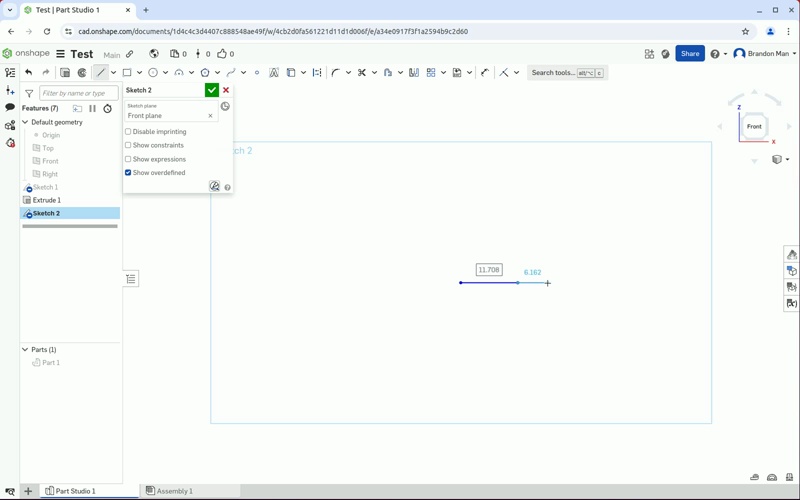
mouse_move(517, 226)
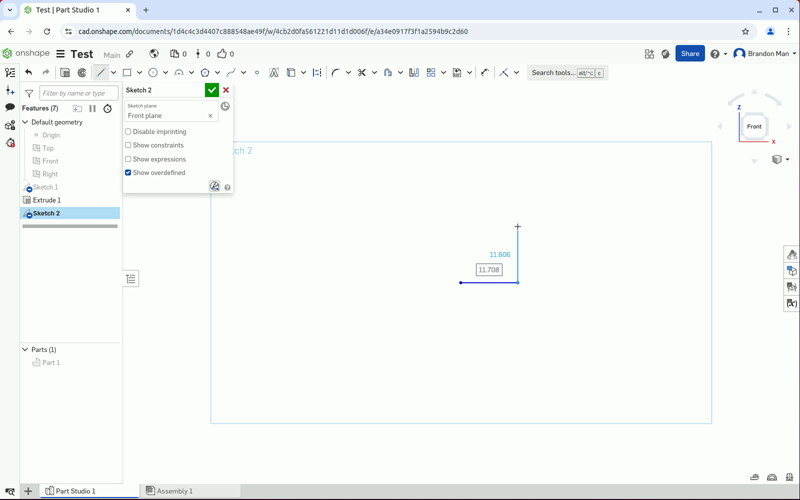
click(517, 226)
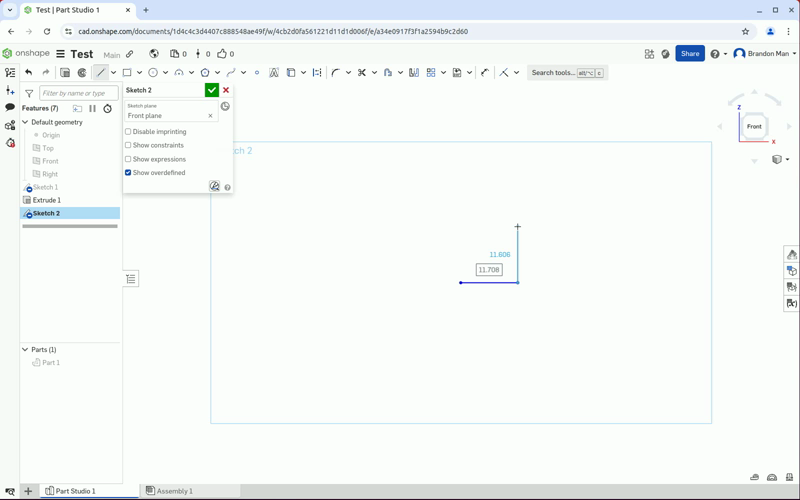
key_up(shift)
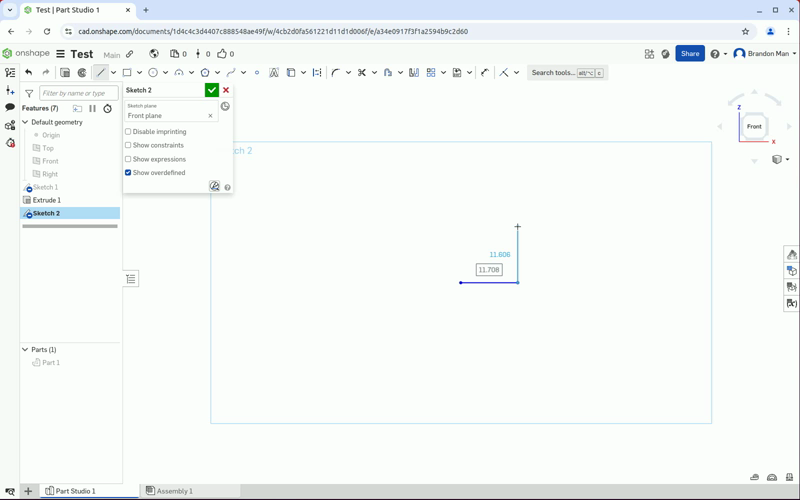
key_down(shift)
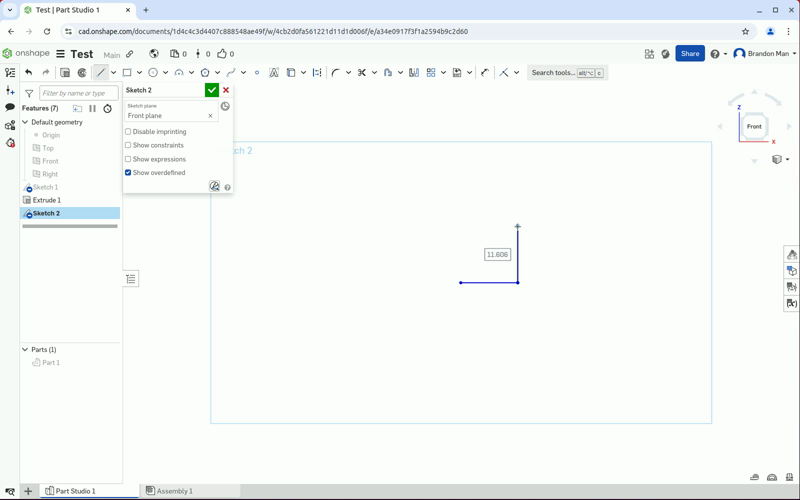
mouse_move(547, 226)
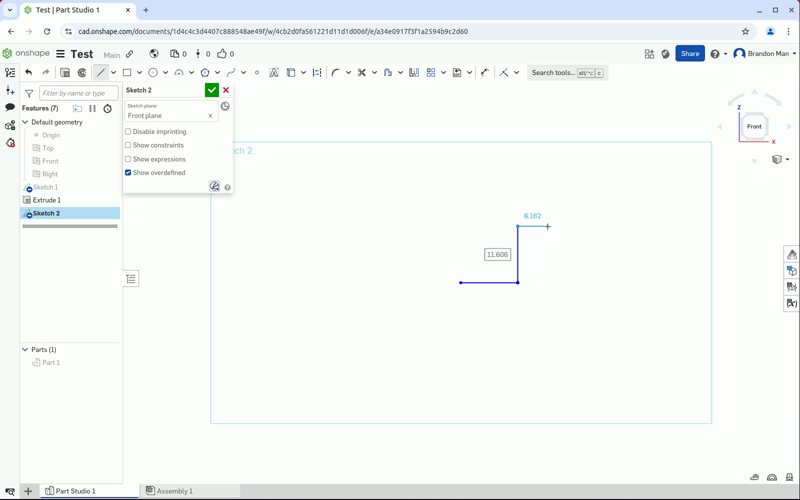
mouse_move(460, 226)
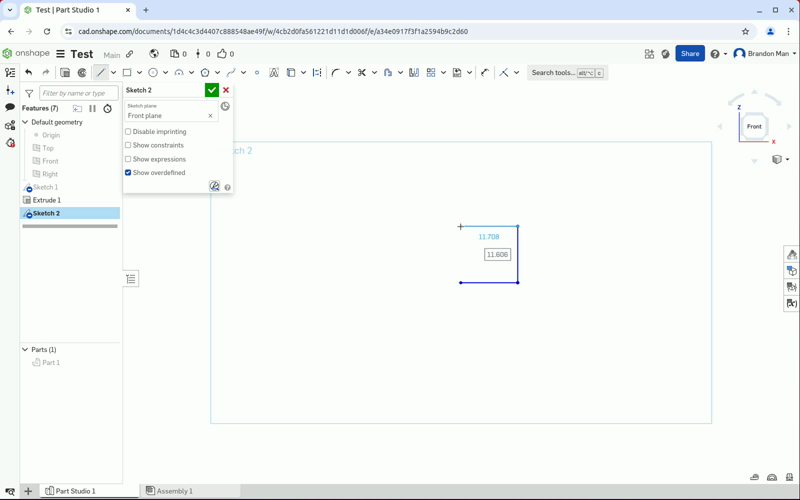
click(460, 226)
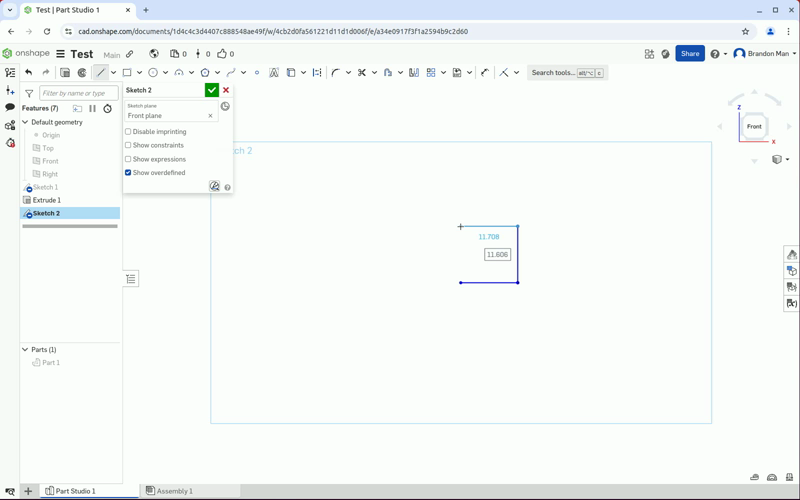
key_up(shift)
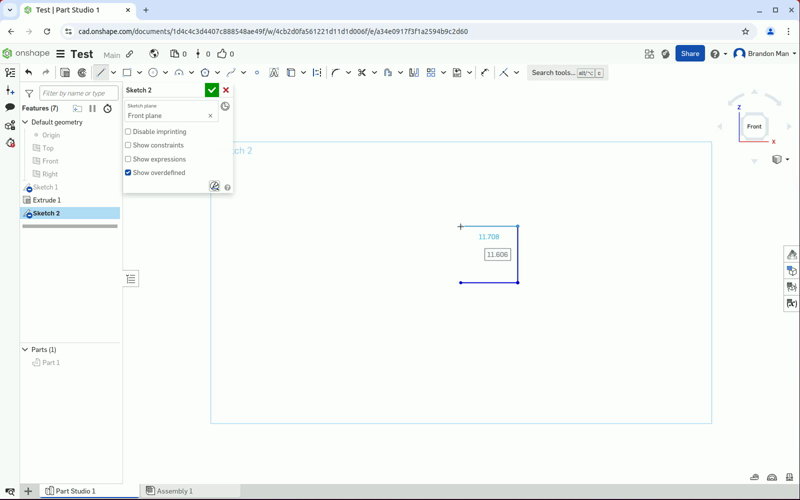
mouse_move(490, 226)
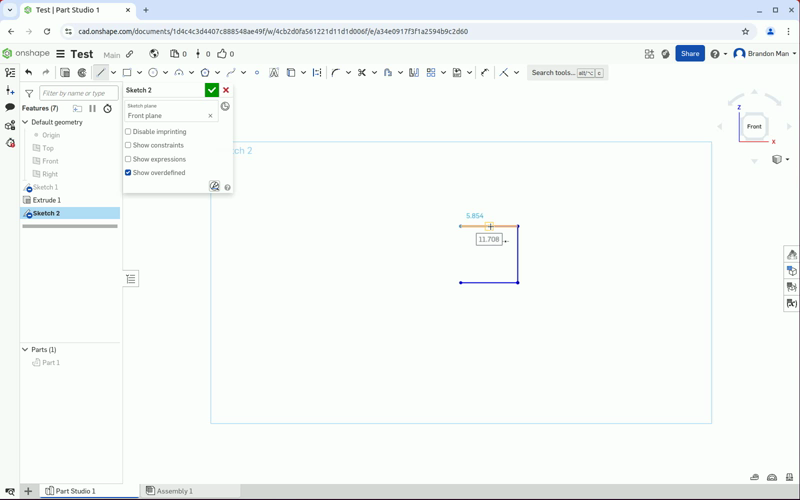
key_down(shift)
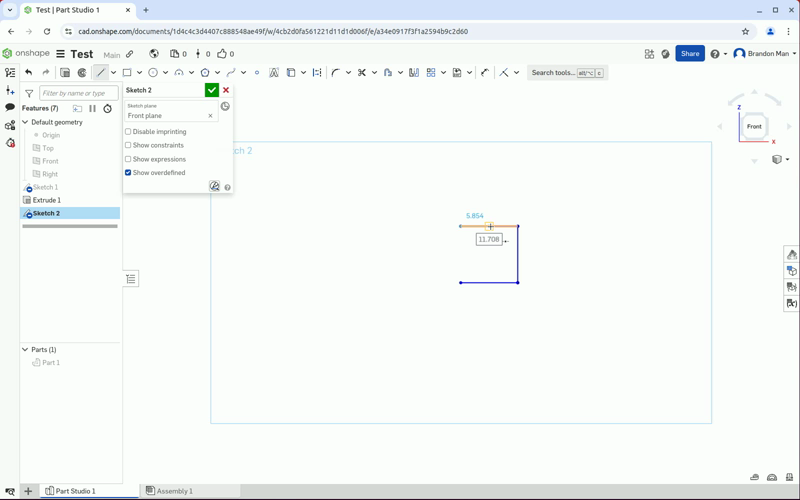
mouse_move(460, 282)
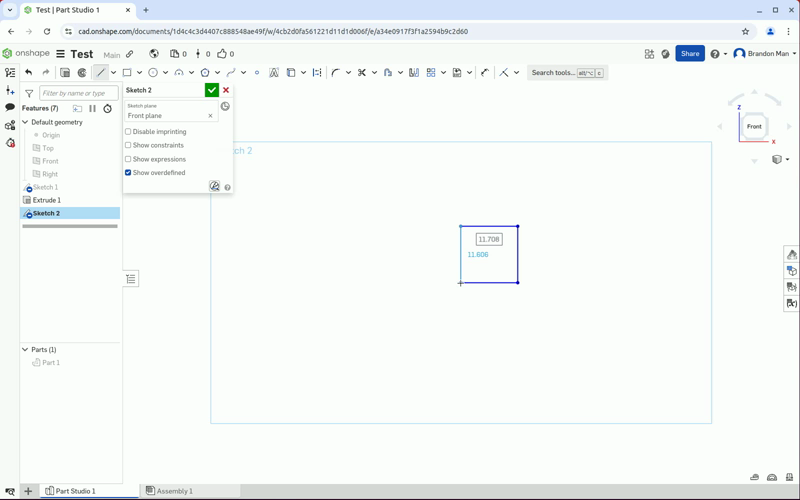
key_up(shift)
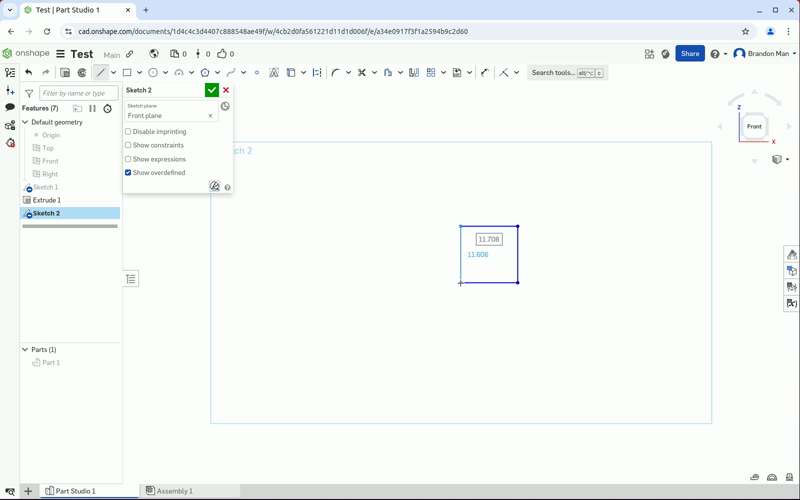
click(460, 282)
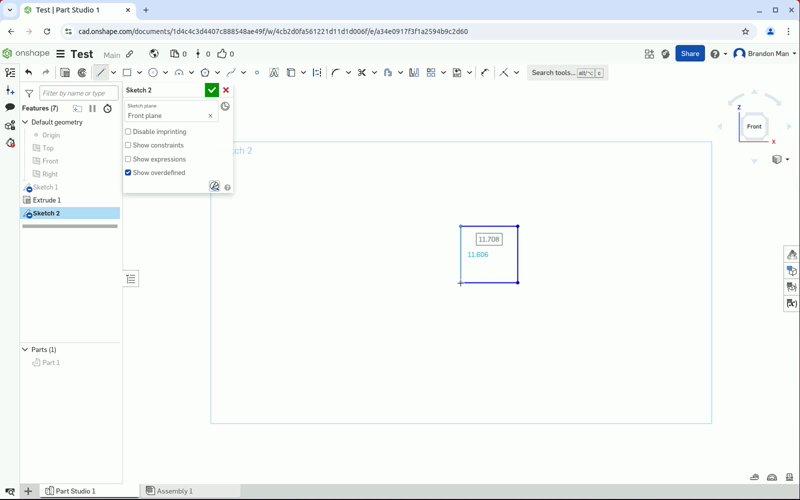
key(esc)
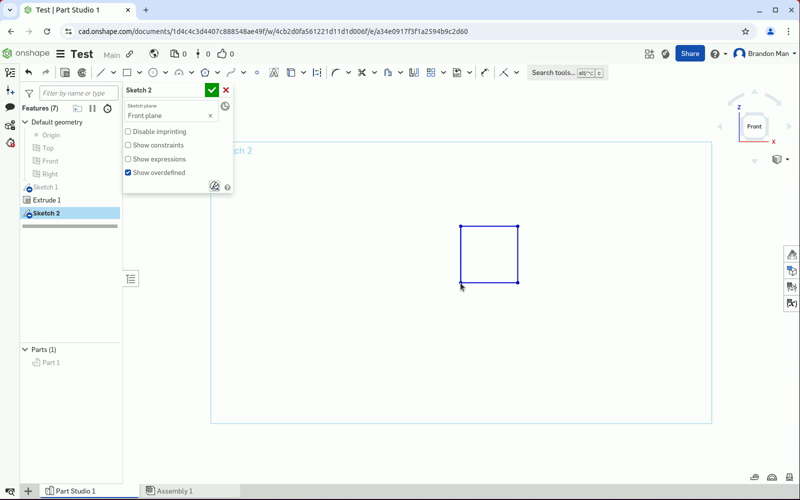
mouse_move(507, 263)
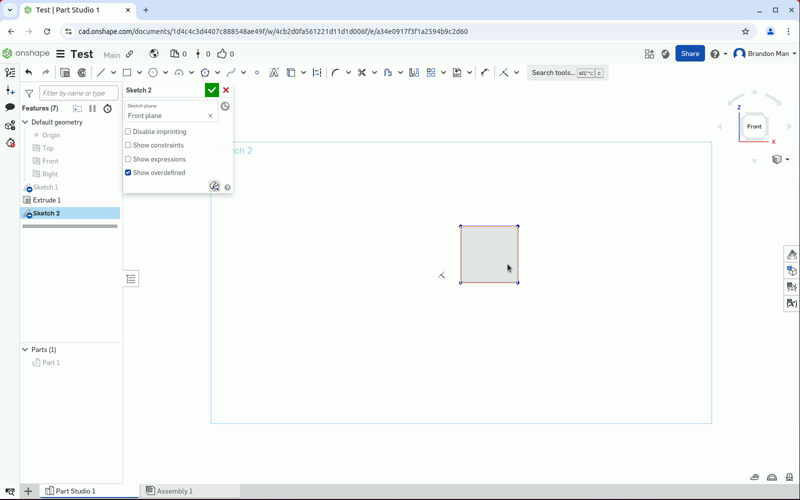
click(507, 263)
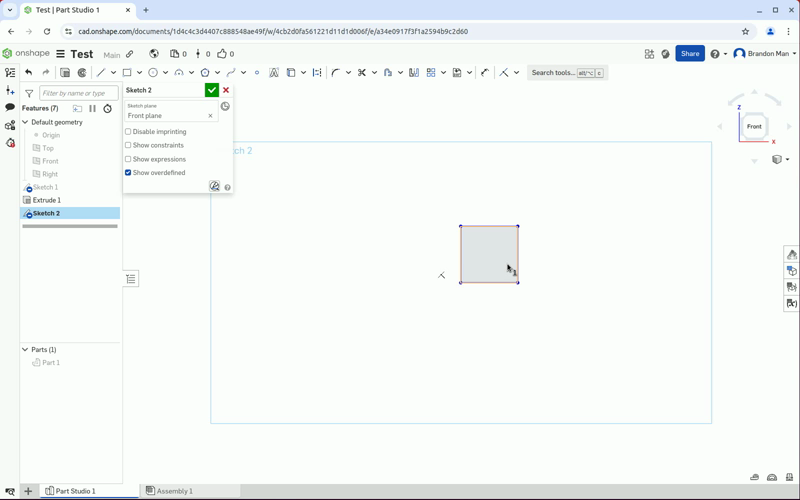
mouse_move(73, 352)
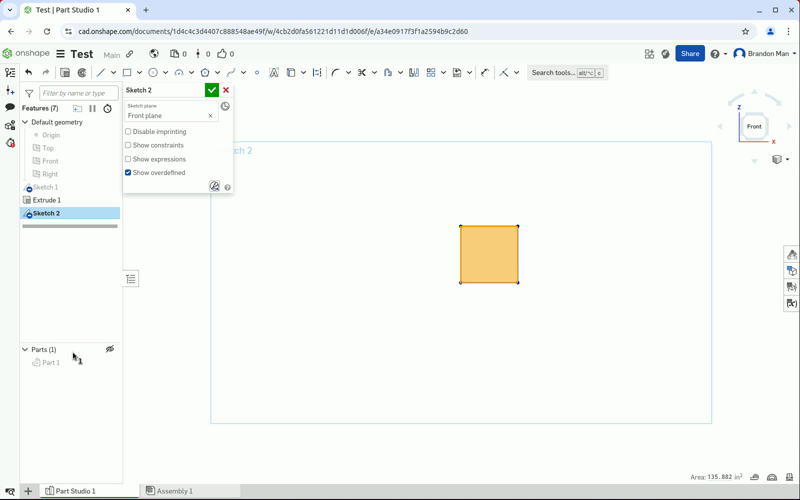
key(shift+y)
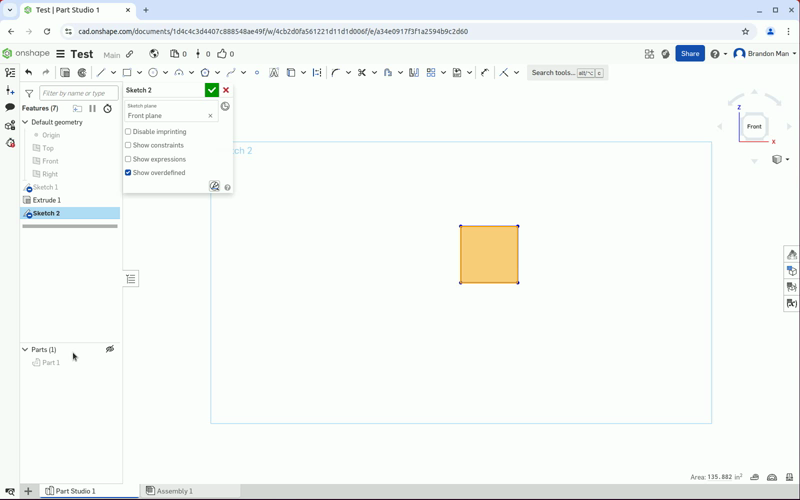
key(shift+e)
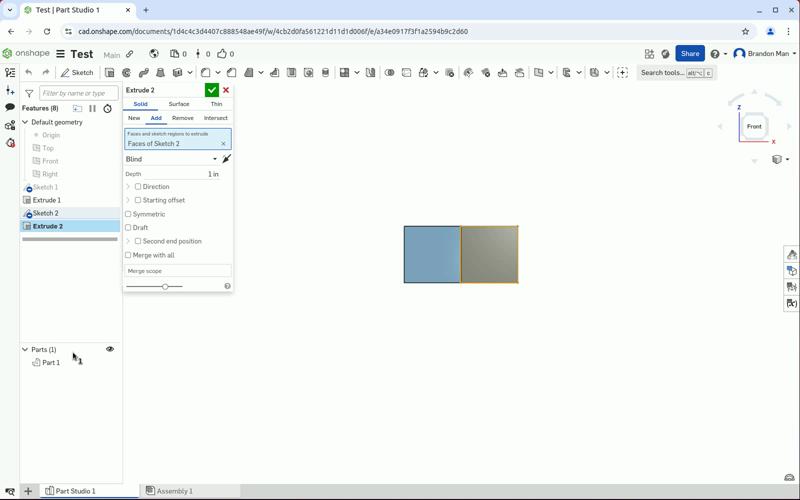
mouse_move(143, 106)
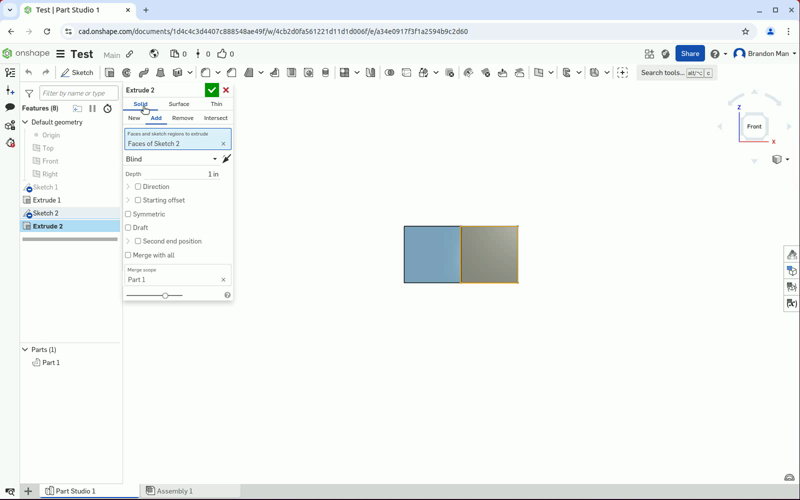
click(143, 106)
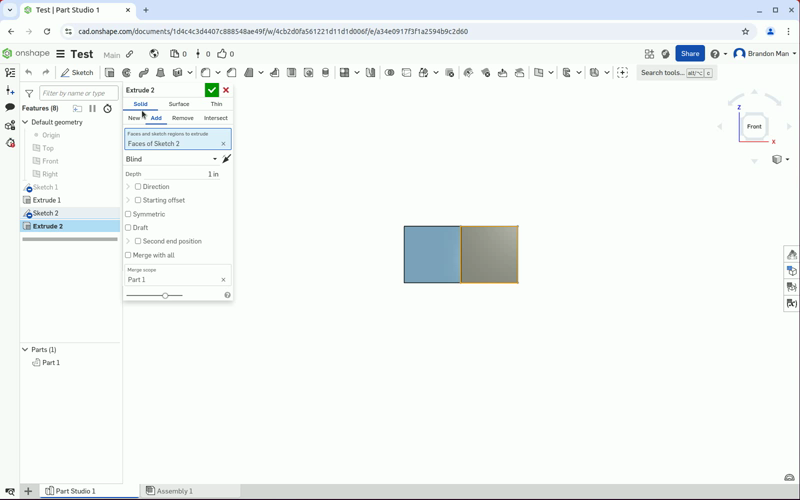
mouse_move(137, 120)
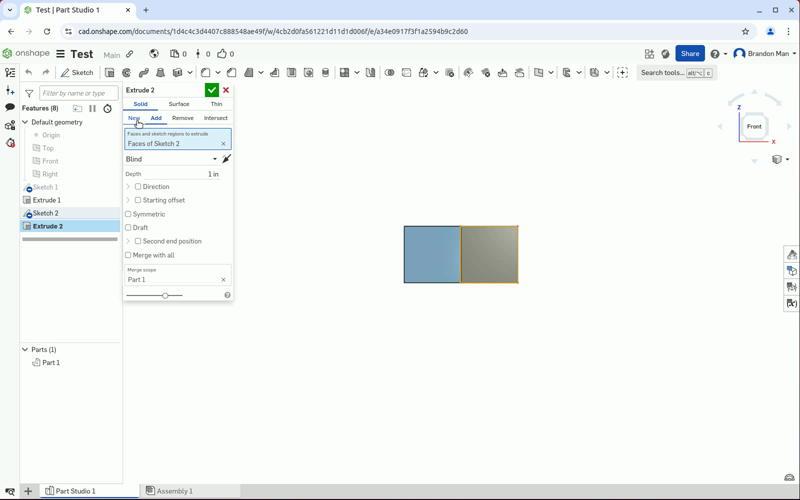
click(137, 120)
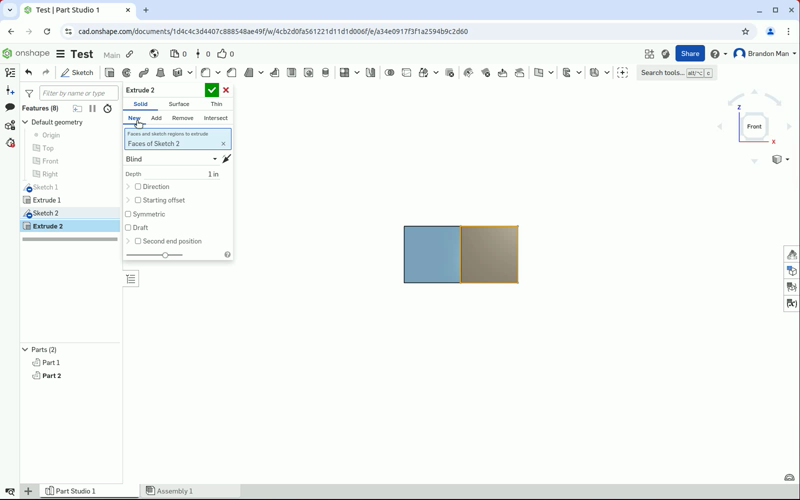
key(tab, 4)
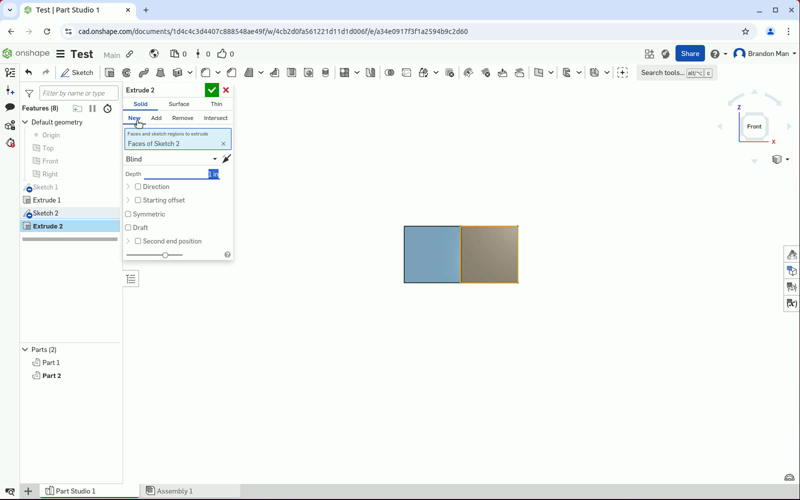
text(11.554)
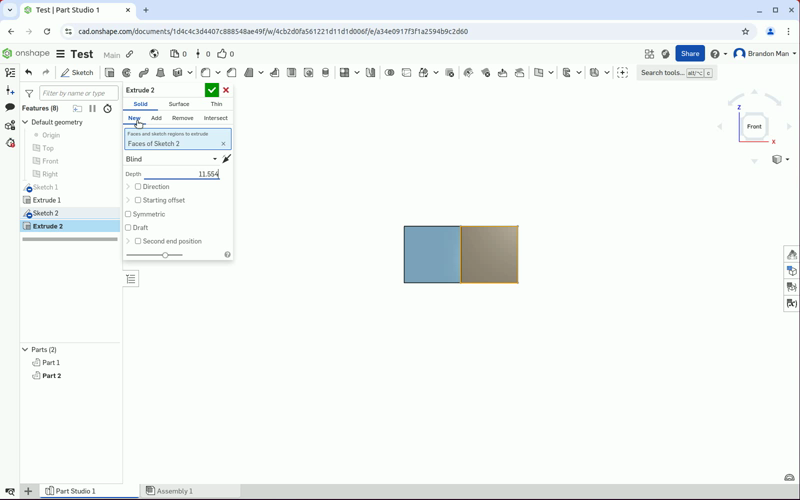
key(enter)
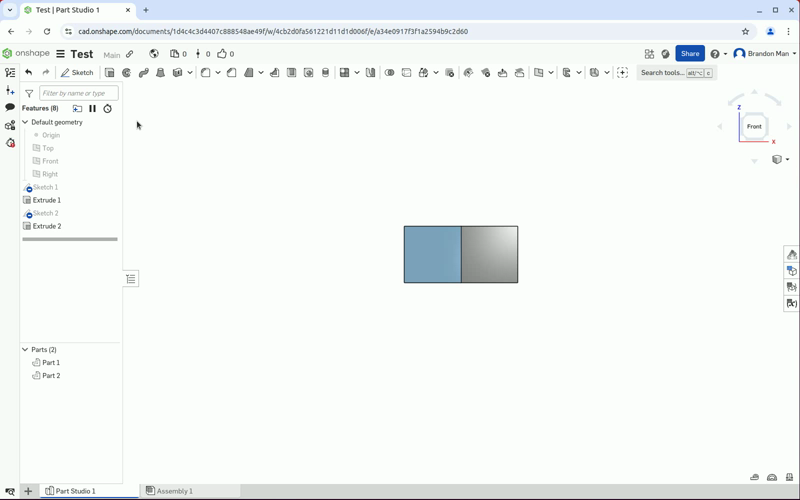
key(shift+h)
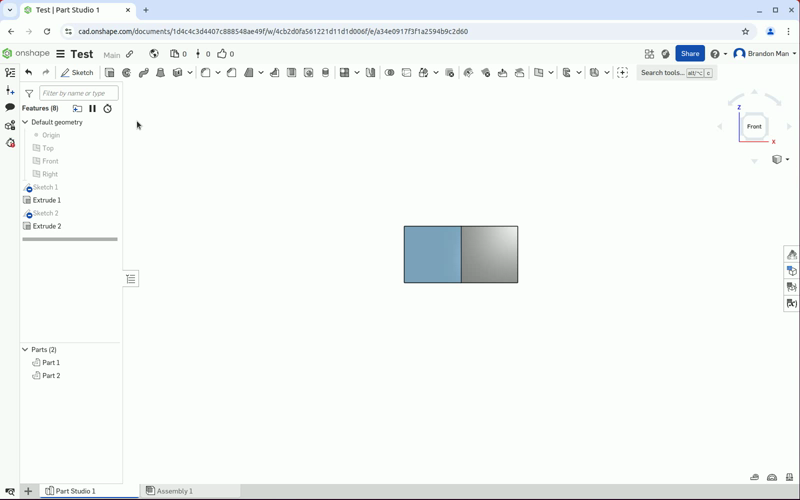
key(shift+h)
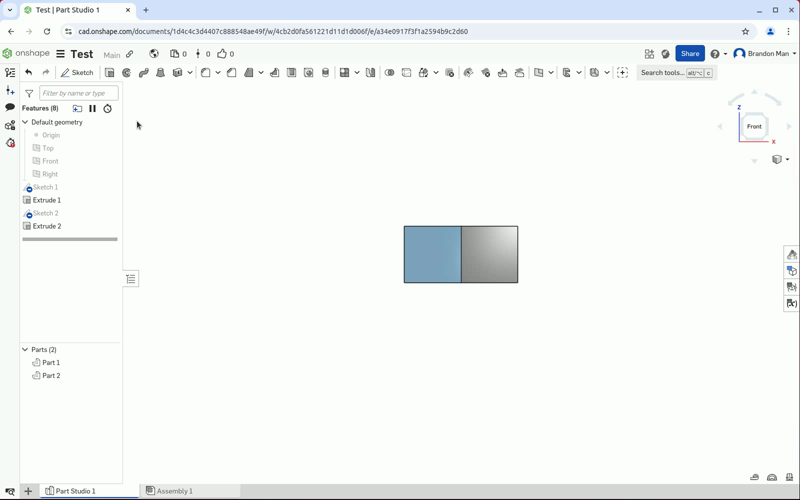
mouse_move(73, 189)
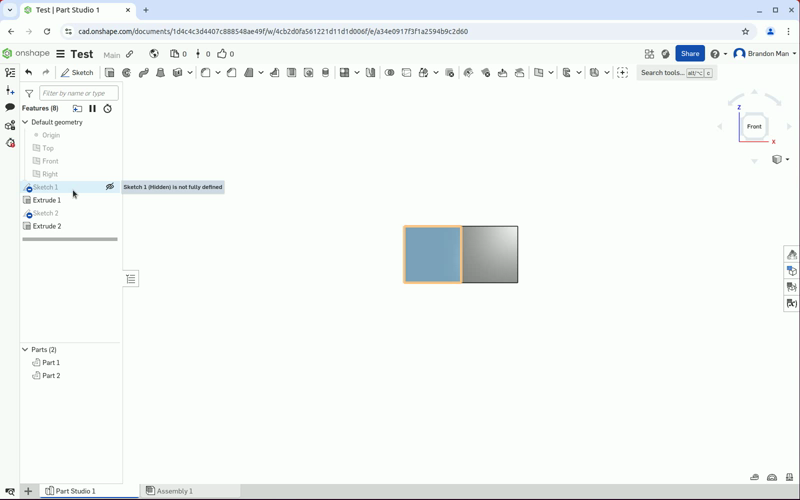
click(73, 189)
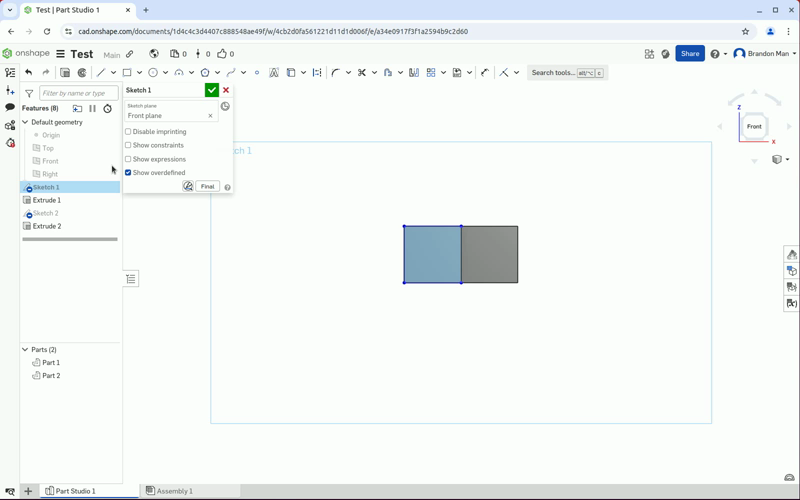
mouse_move(229, 92)
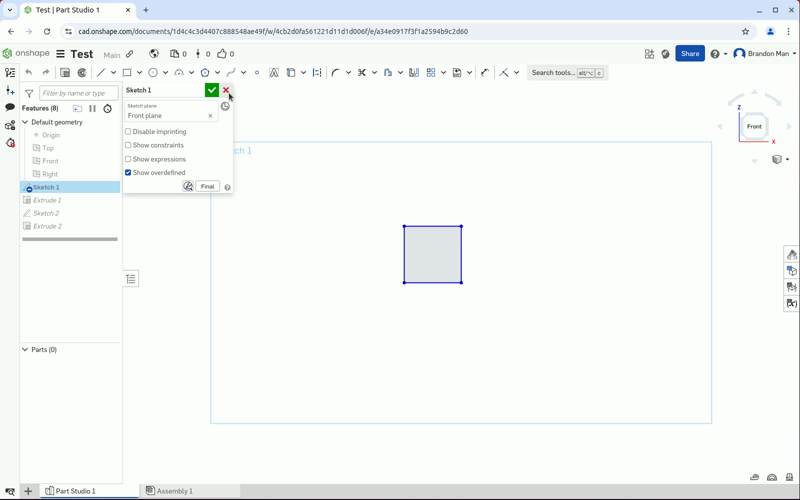
click(229, 92)
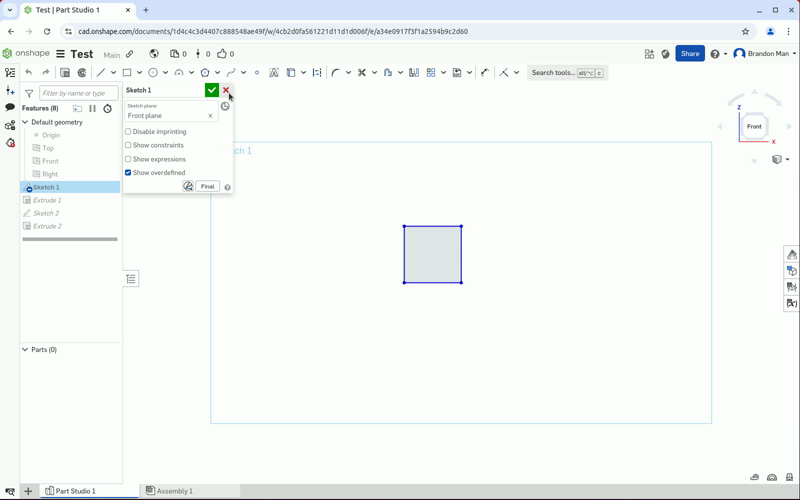
key(shift+s)
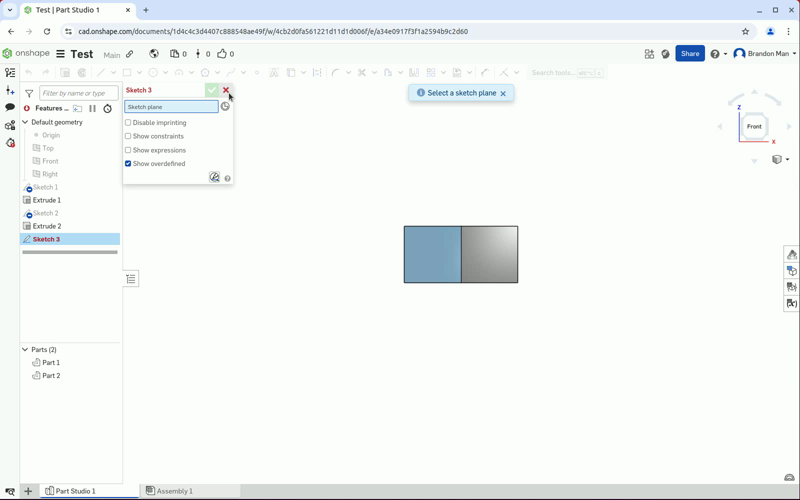
mouse_move(73, 163)
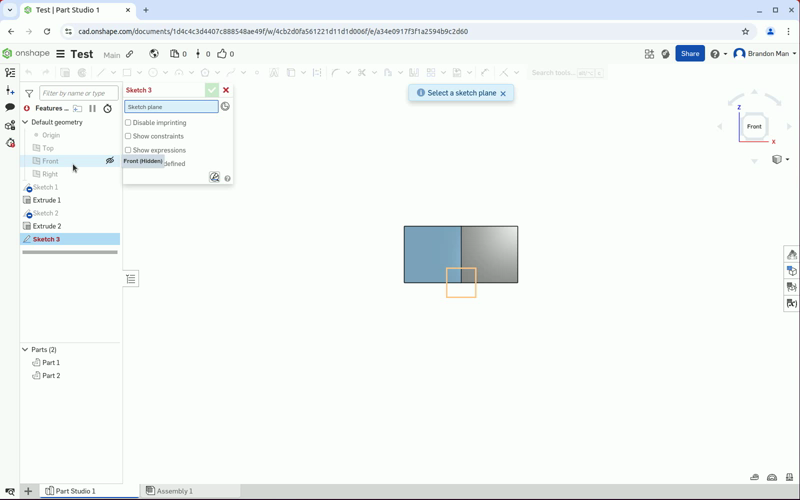
click(73, 163)
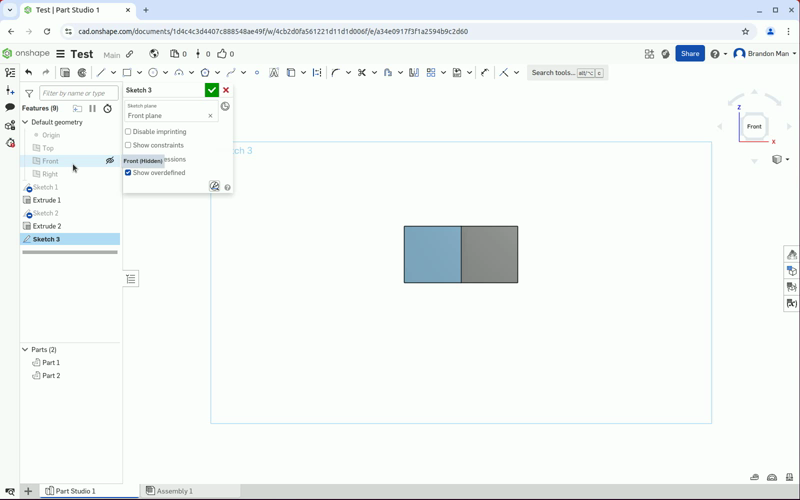
mouse_move(73, 352)
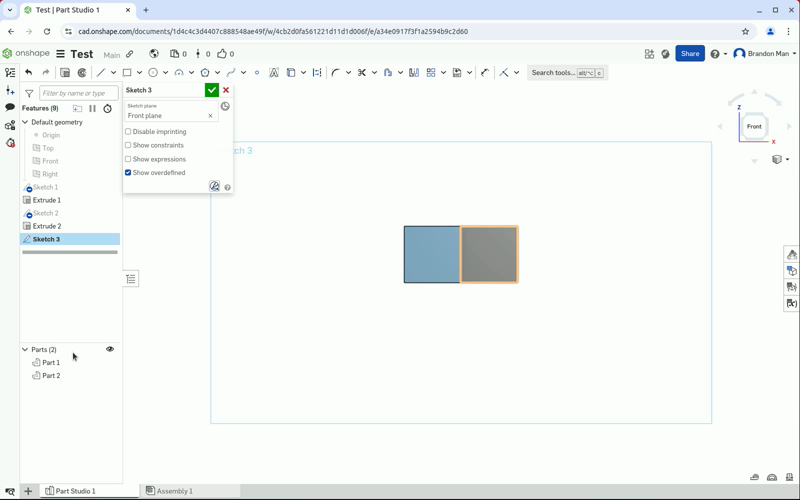
key(y)
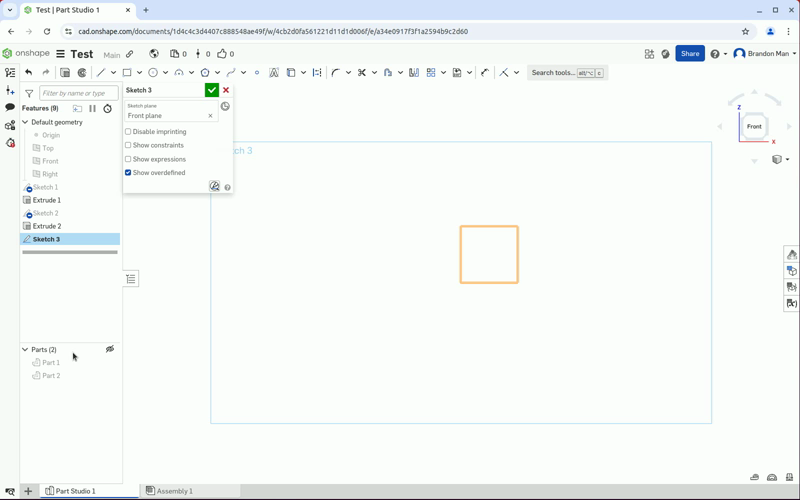
key(l)
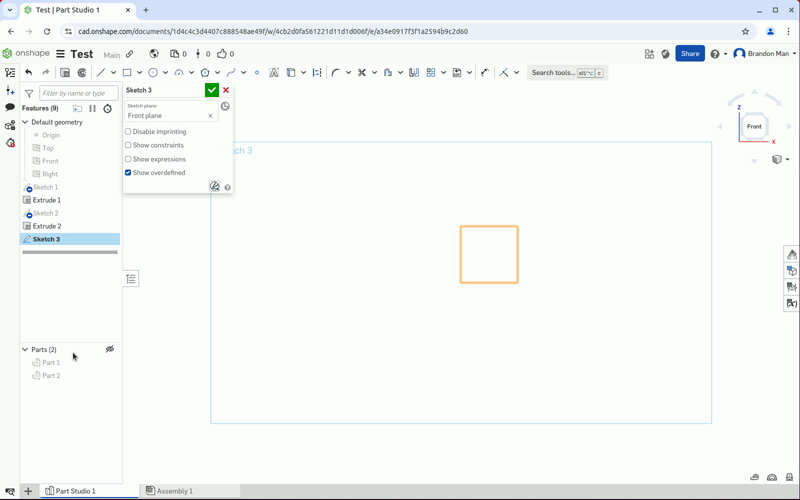
key_down(shift)
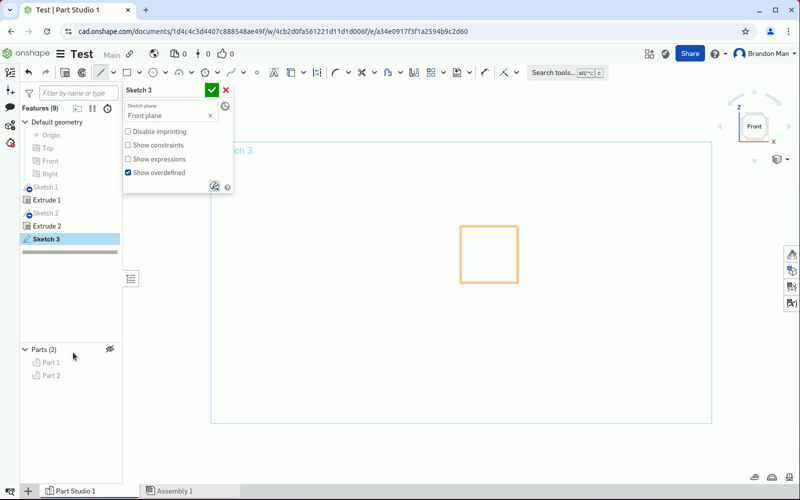
mouse_move(404, 226)
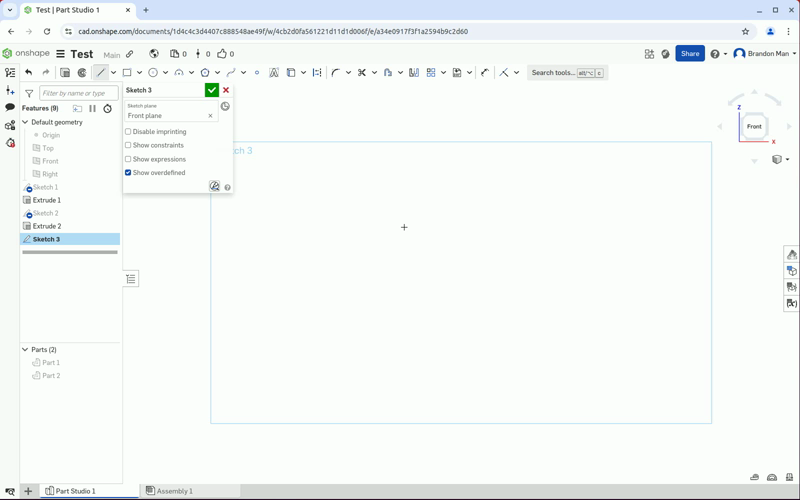
click(404, 226)
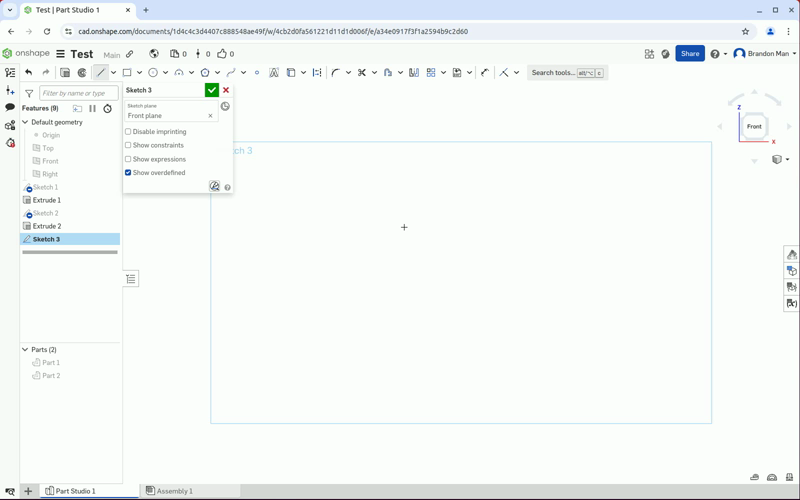
key_up(shift)
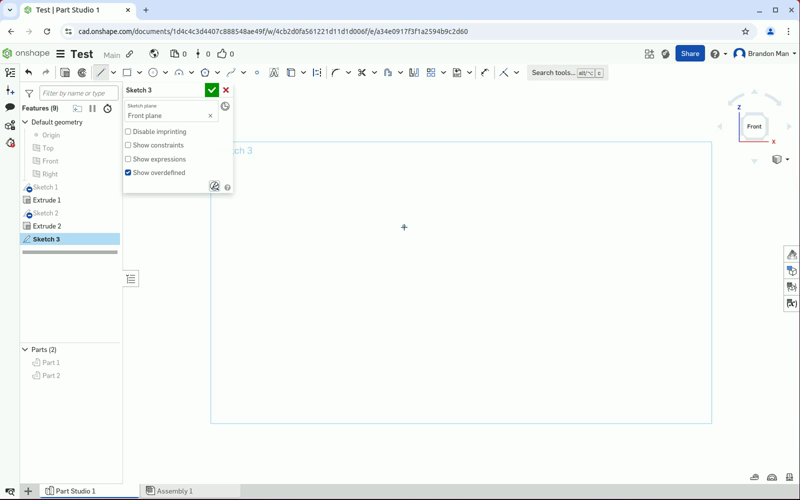
key_down(shift)
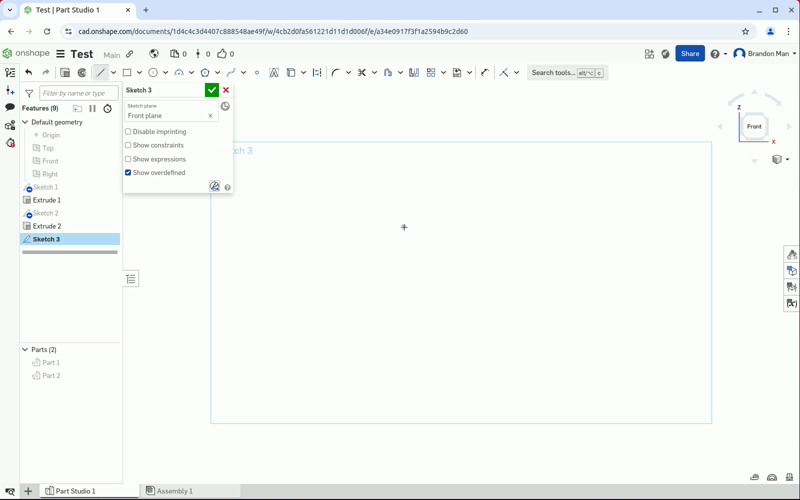
mouse_move(434, 226)
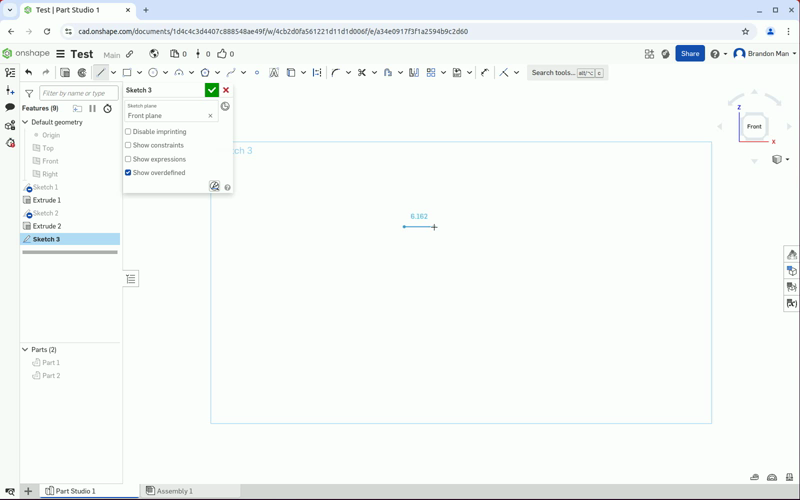
mouse_move(461, 226)
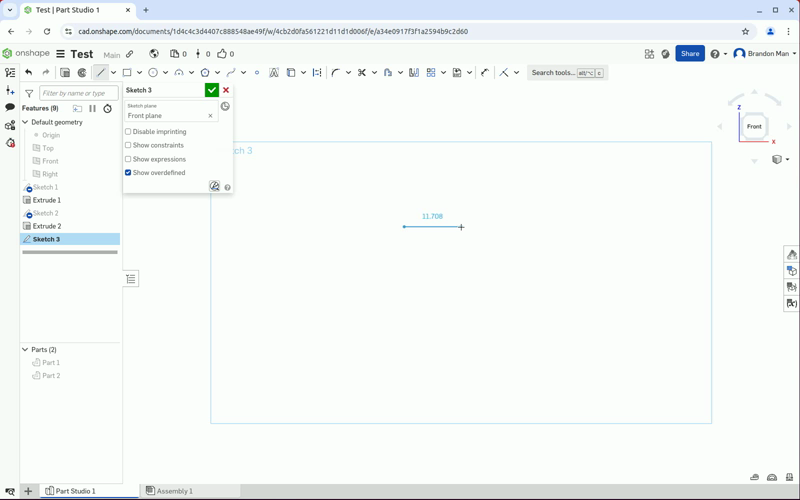
click(461, 226)
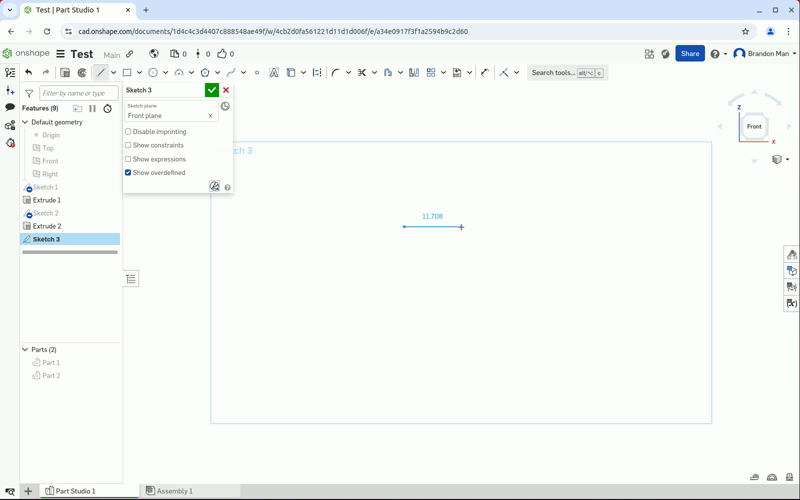
key_up(shift)
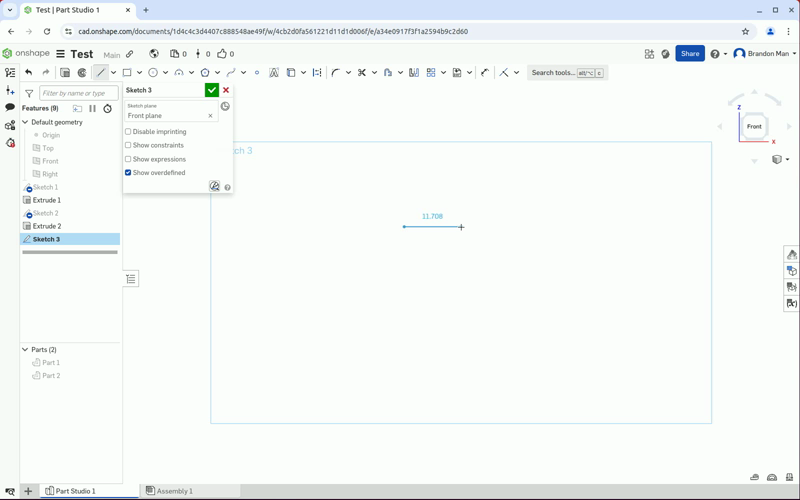
key_down(shift)
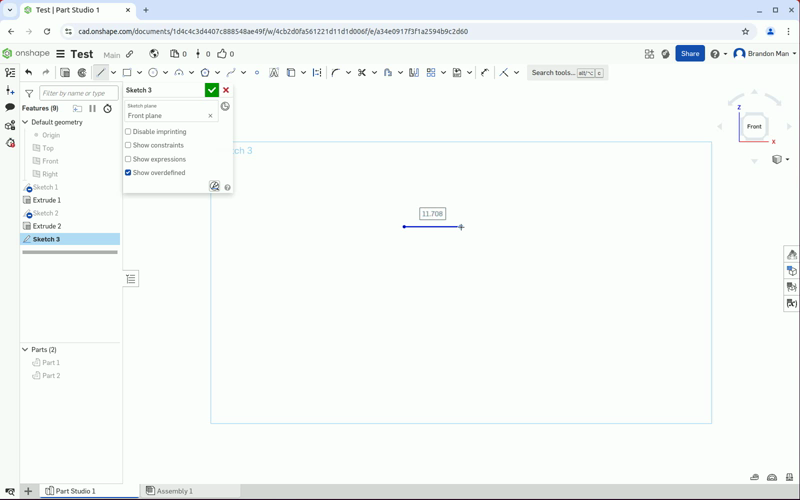
mouse_move(491, 226)
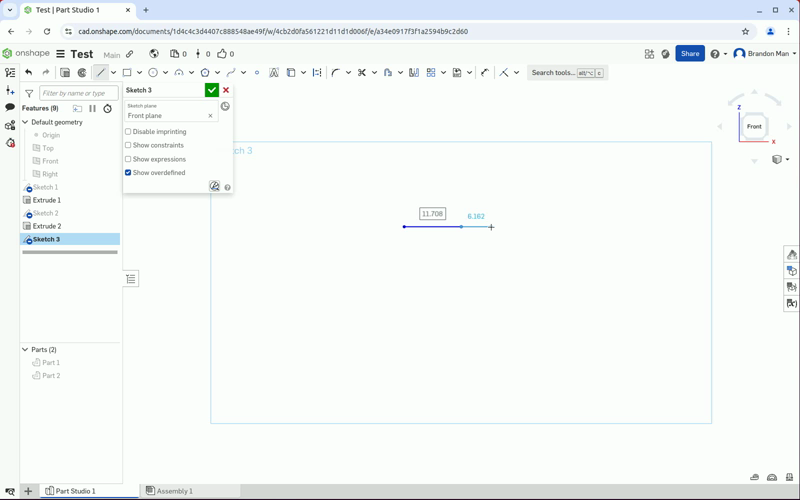
mouse_move(461, 169)
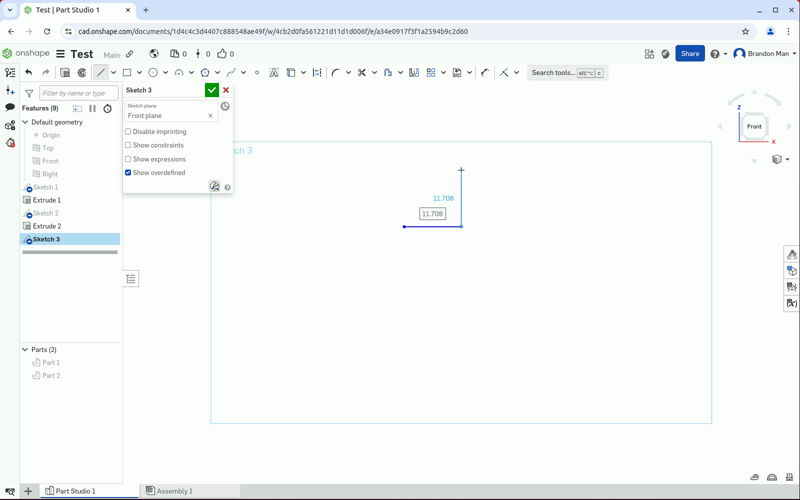
click(461, 169)
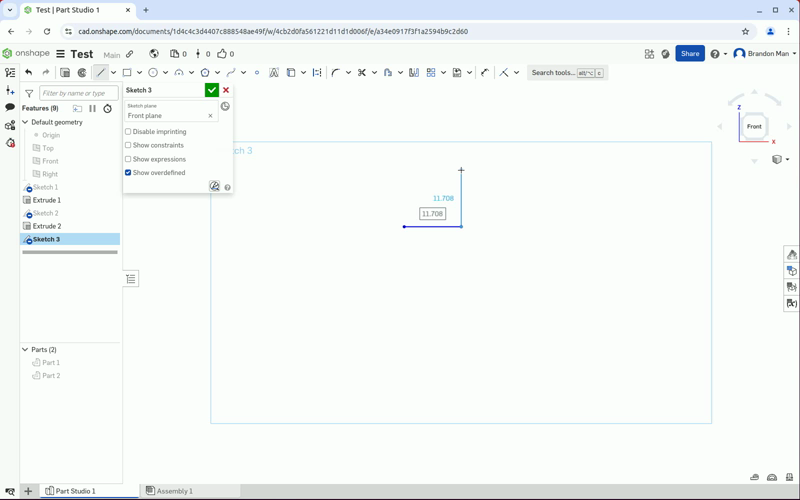
key_up(shift)
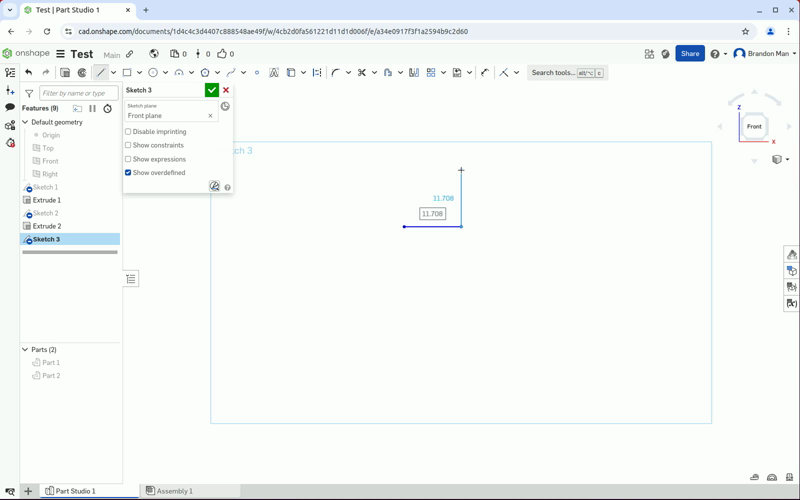
key_down(shift)
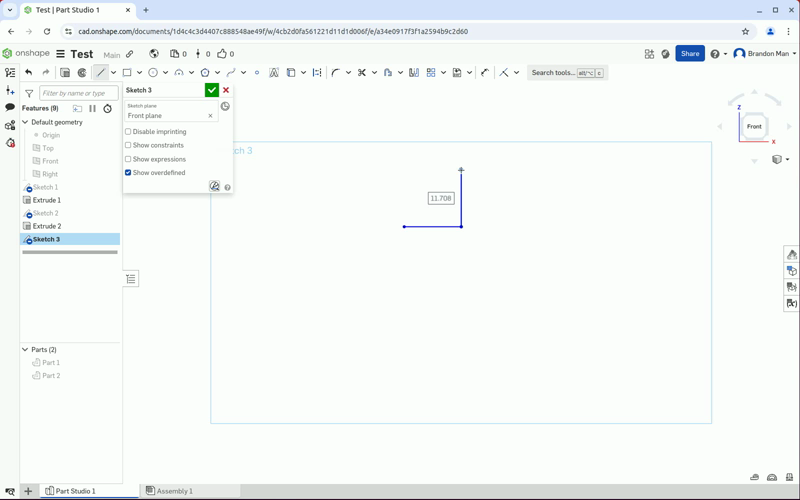
mouse_move(491, 169)
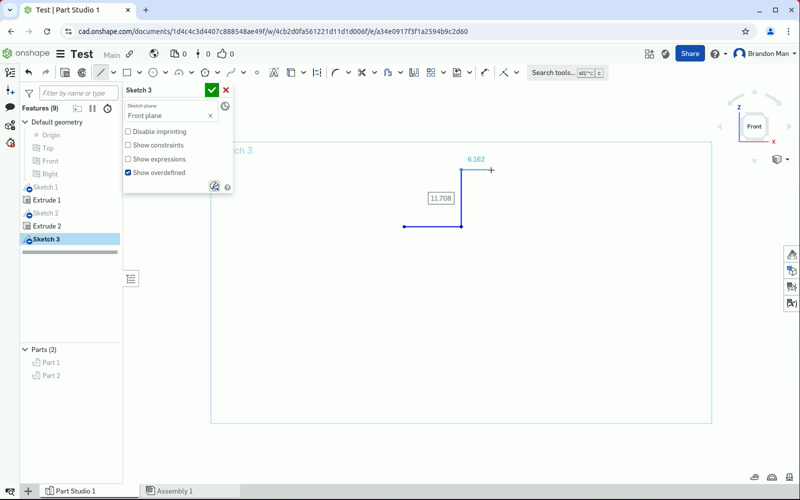
mouse_move(404, 169)
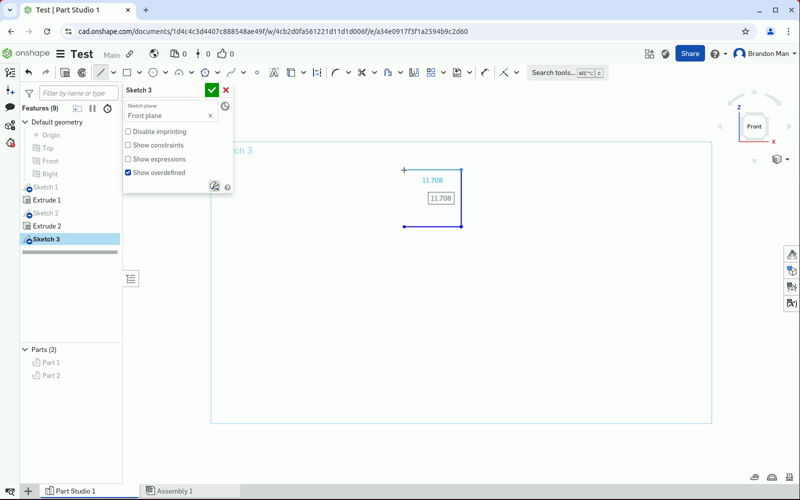
click(404, 169)
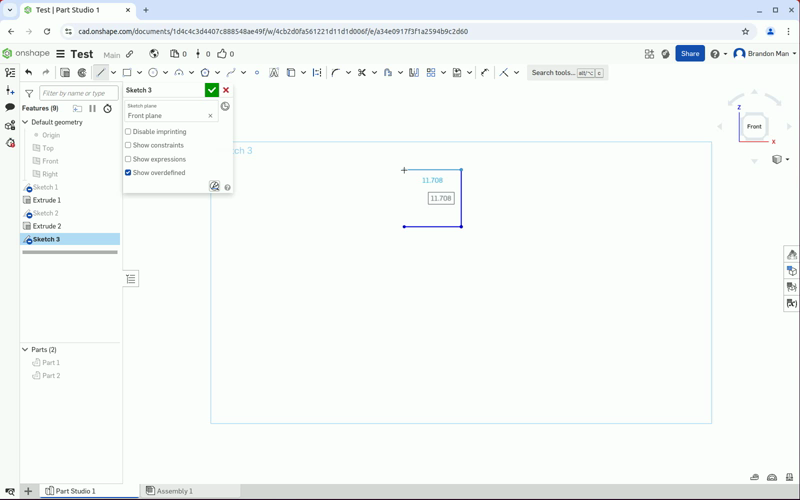
key_up(shift)
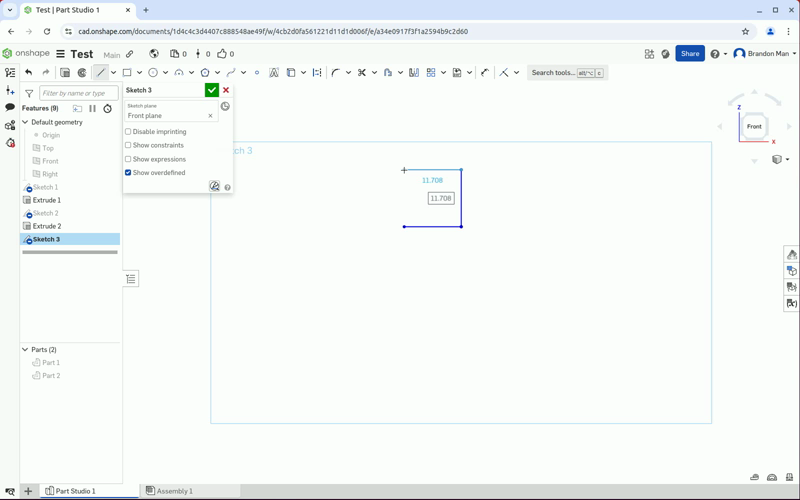
mouse_move(434, 169)
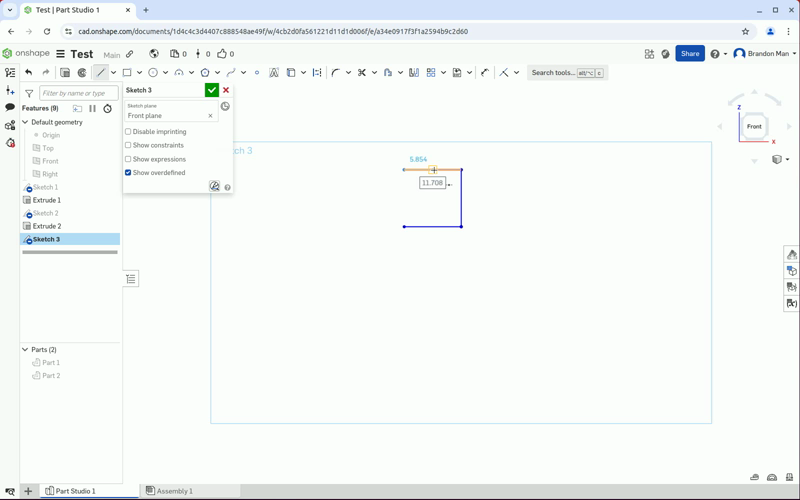
key_down(shift)
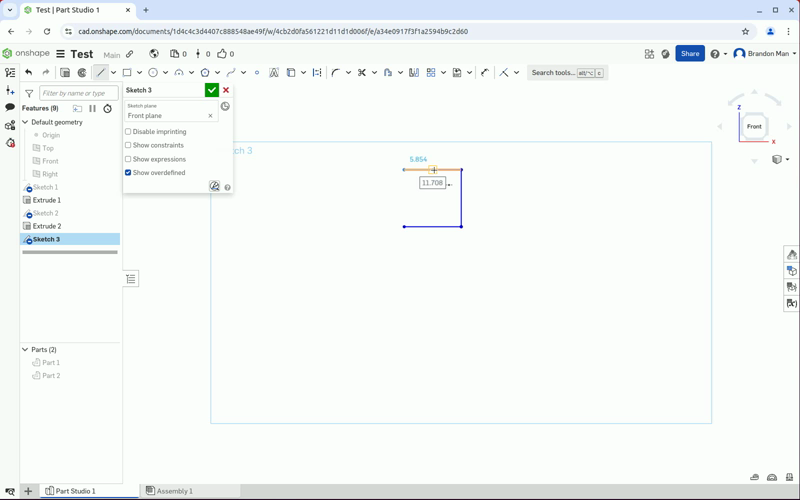
mouse_move(404, 226)
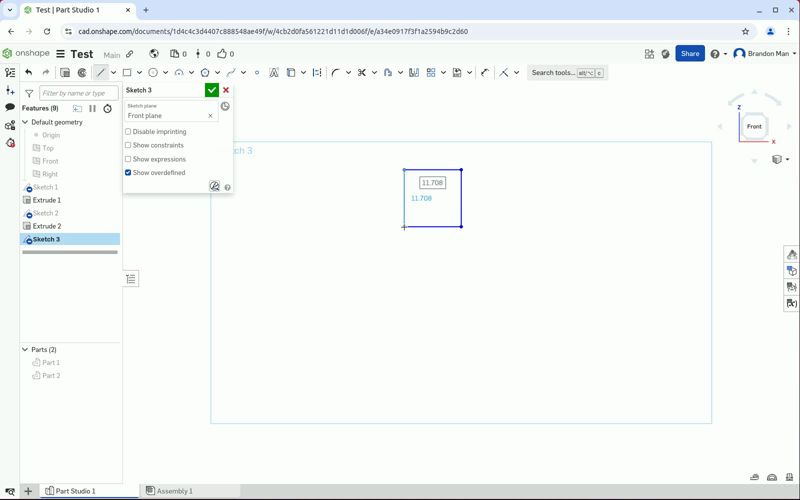
key_up(shift)
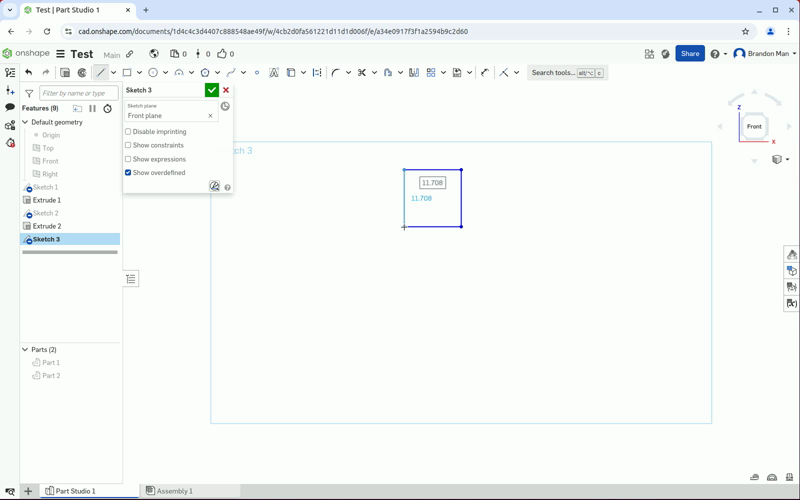
click(404, 226)
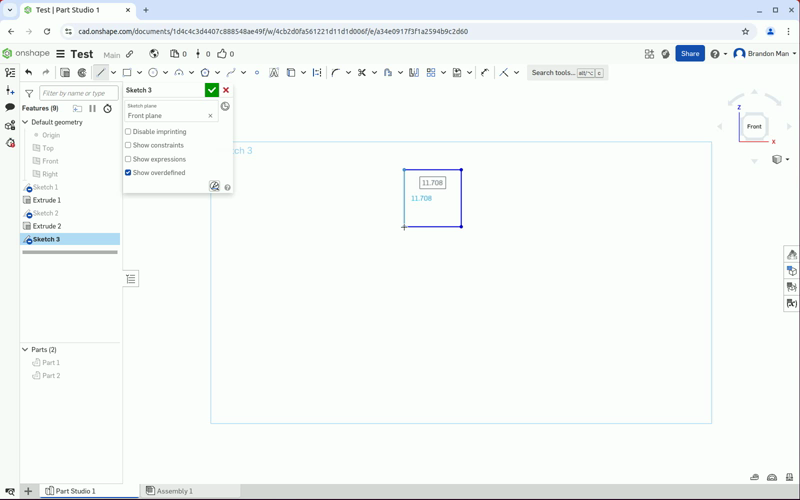
key(esc)
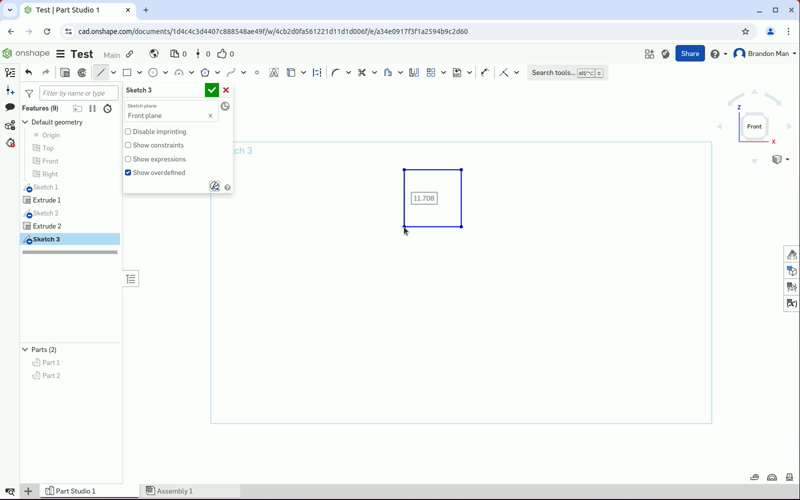
mouse_move(429, 183)
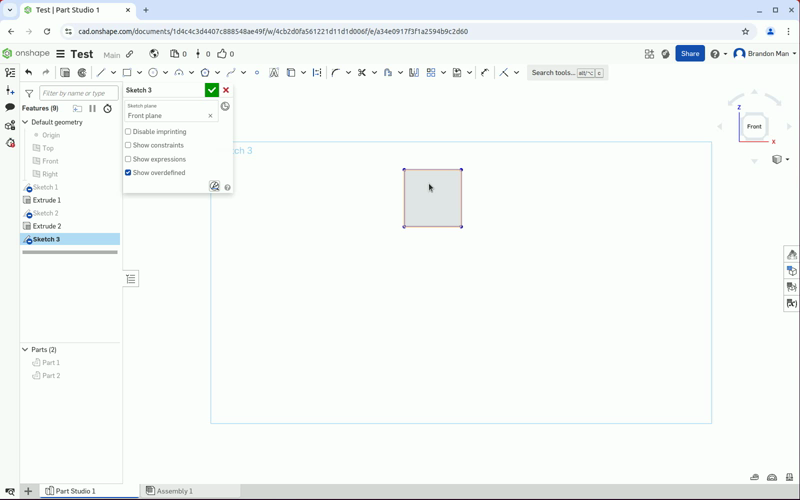
click(429, 183)
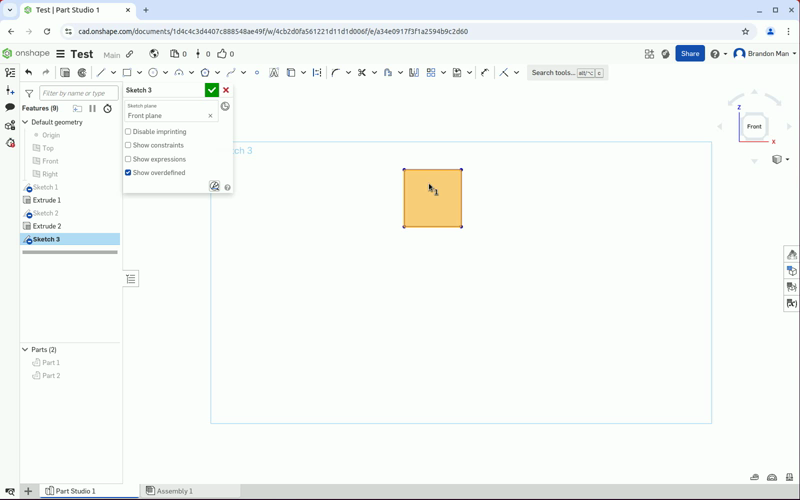
mouse_move(73, 352)
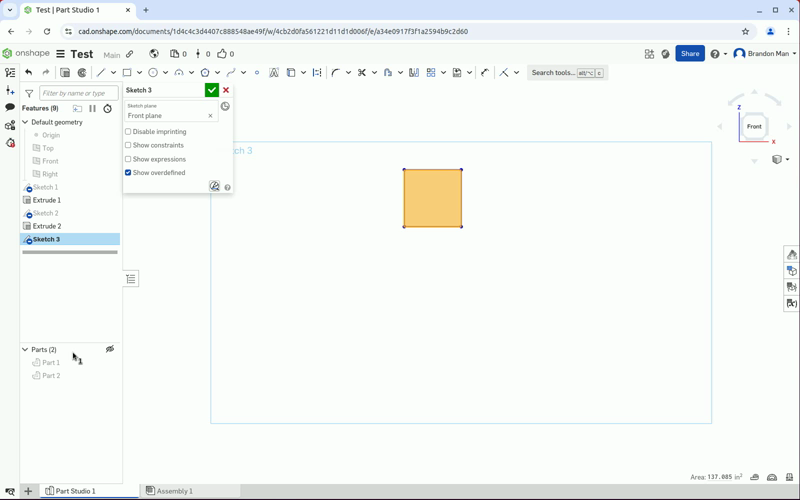
key(shift+y)
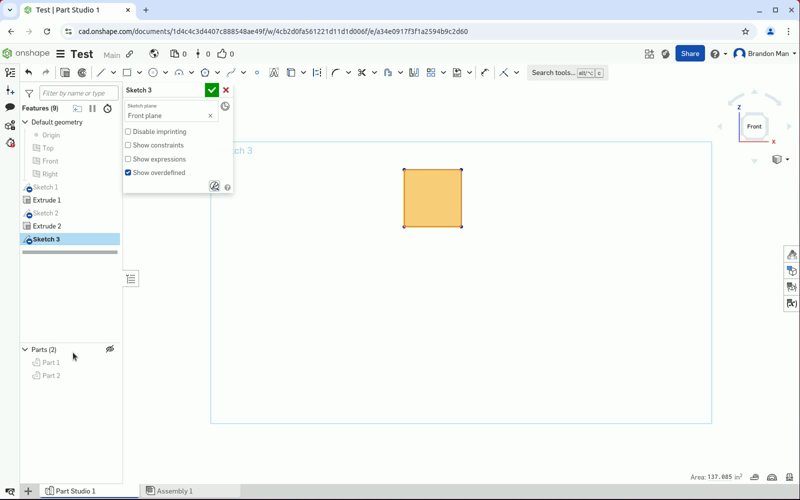
key(shift+e)
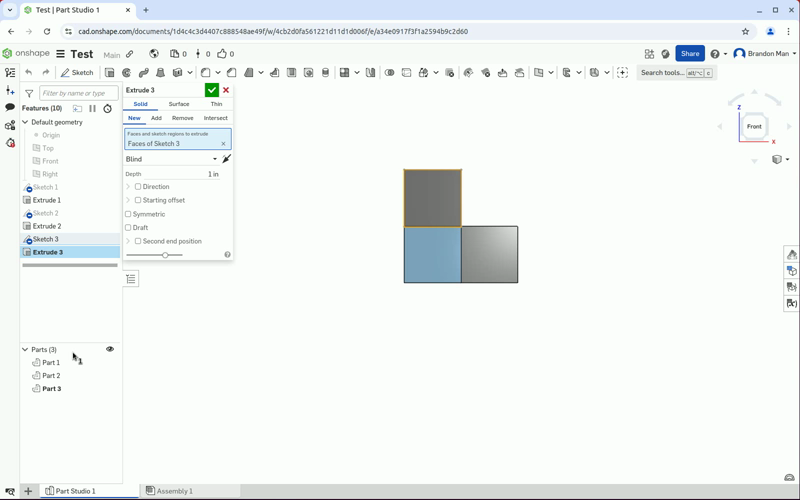
mouse_move(143, 106)
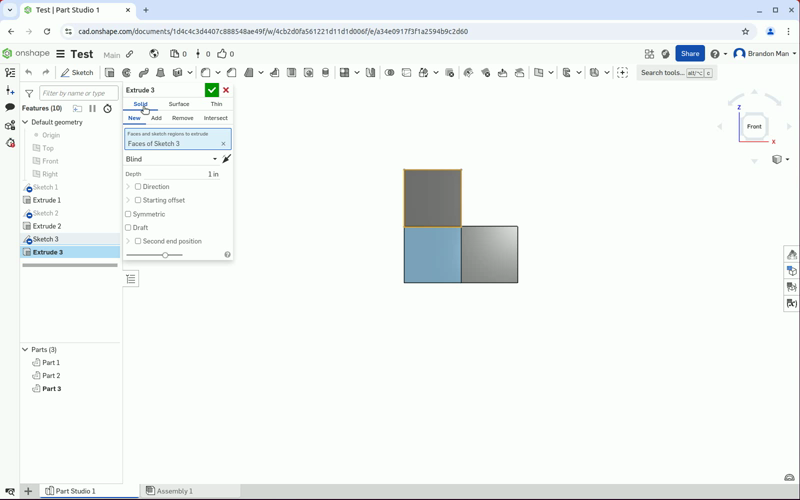
click(143, 106)
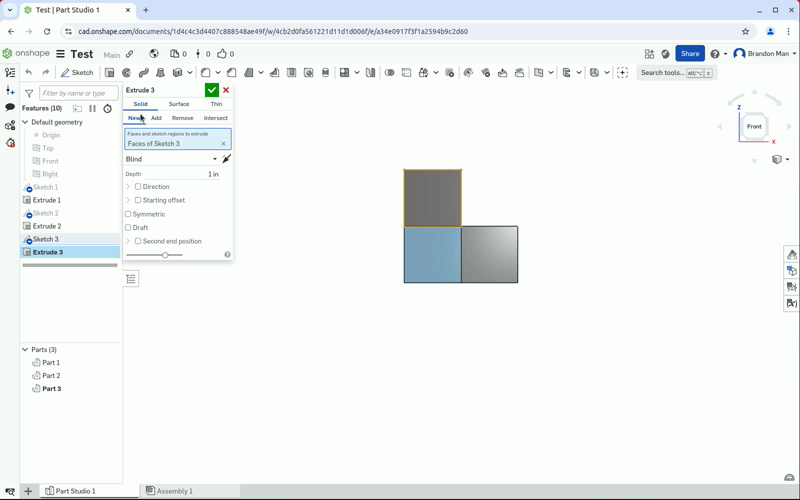
mouse_move(137, 120)
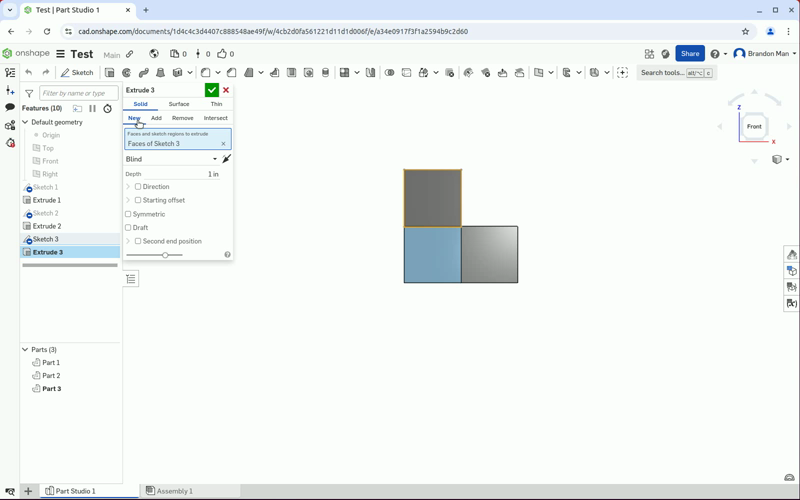
click(137, 120)
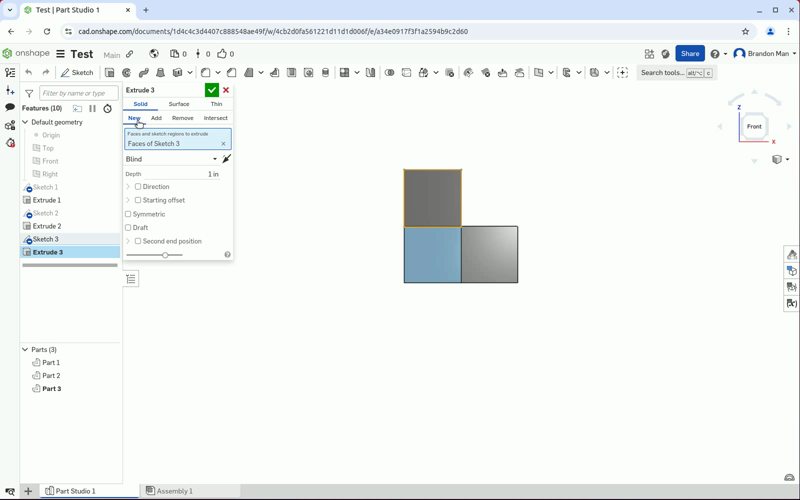
key(tab, 4)
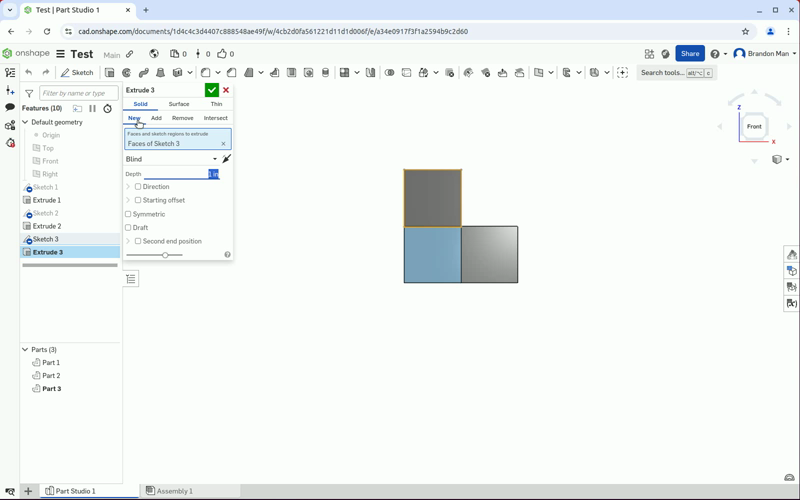
text(11.554)
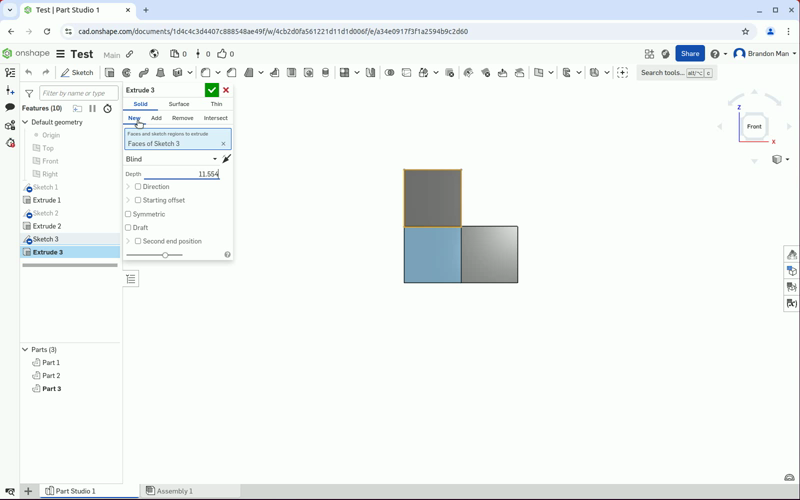
key(enter)
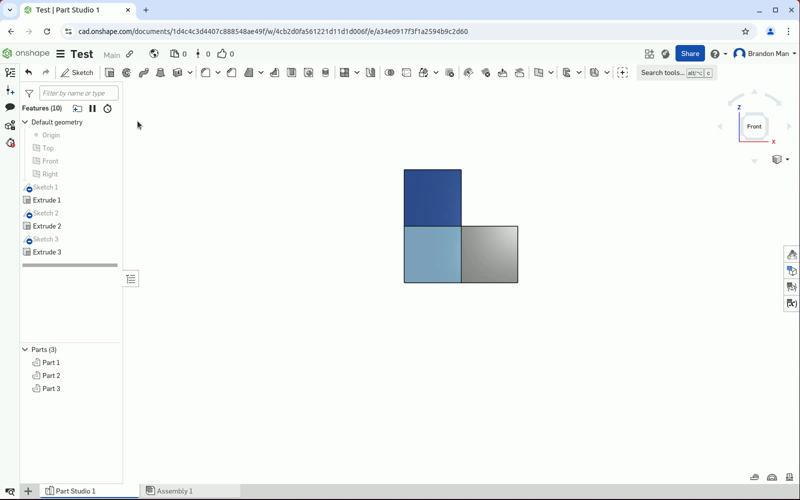
key(shift+h)
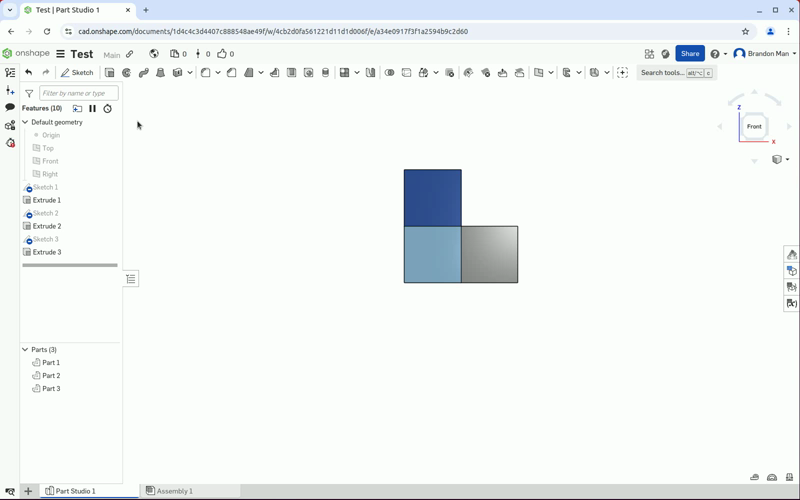
key(shift+h)
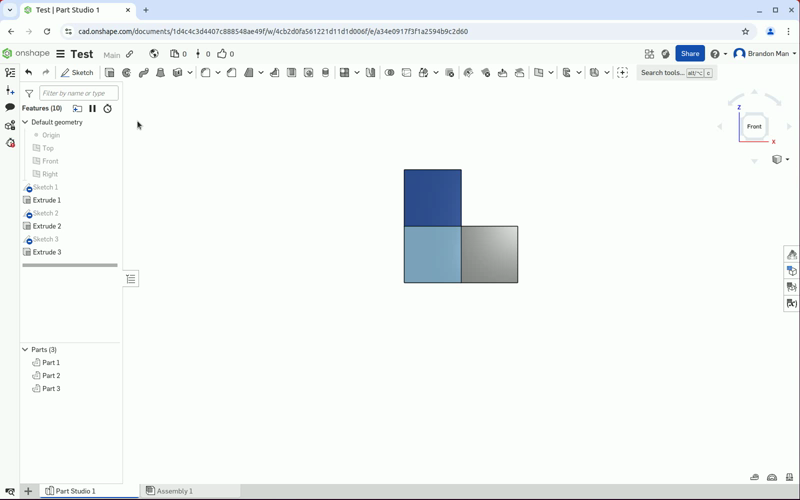
mouse_move(73, 189)
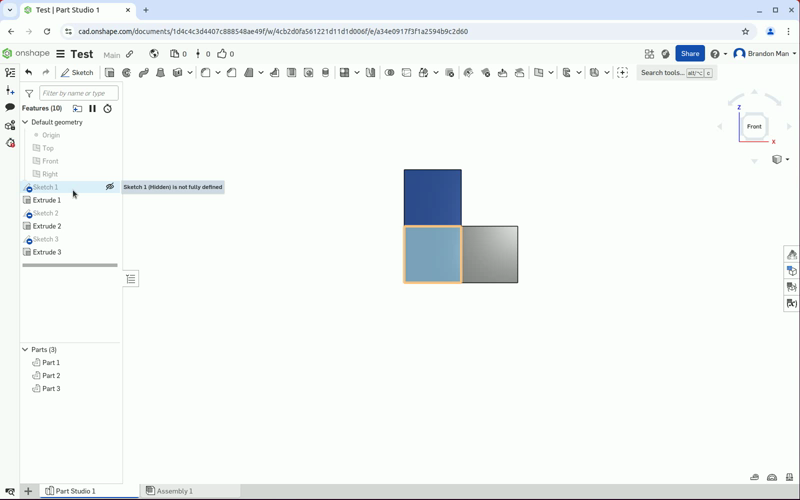
click(73, 189)
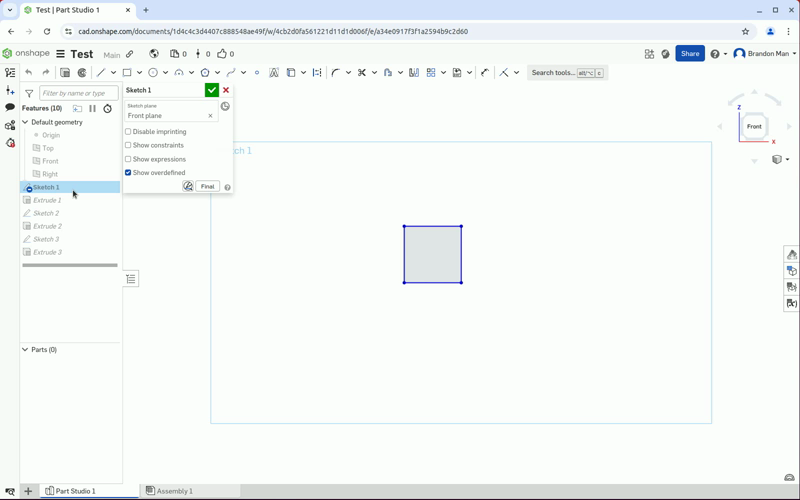
mouse_move(229, 92)
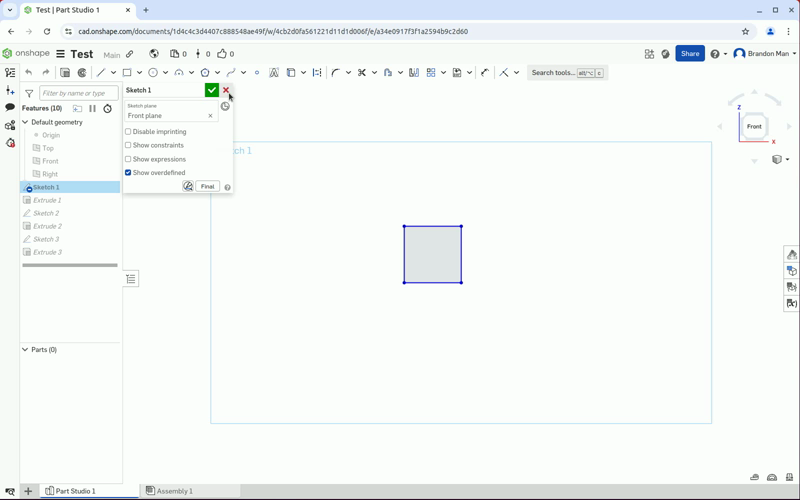
click(229, 92)
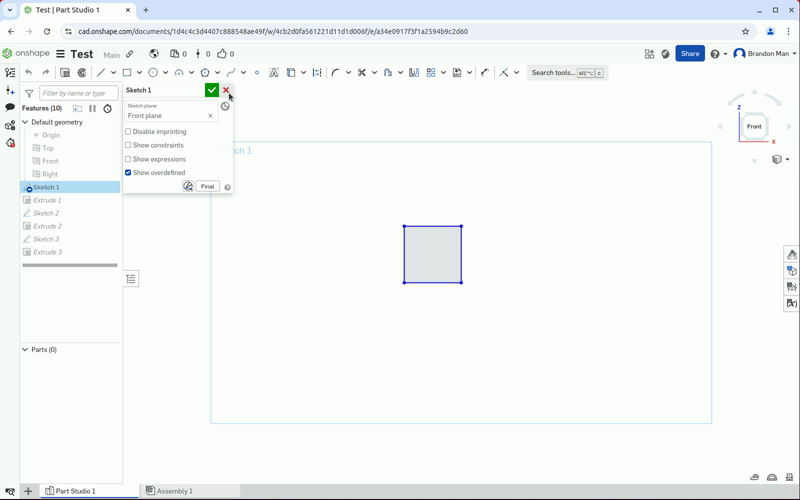
key(shift+s)
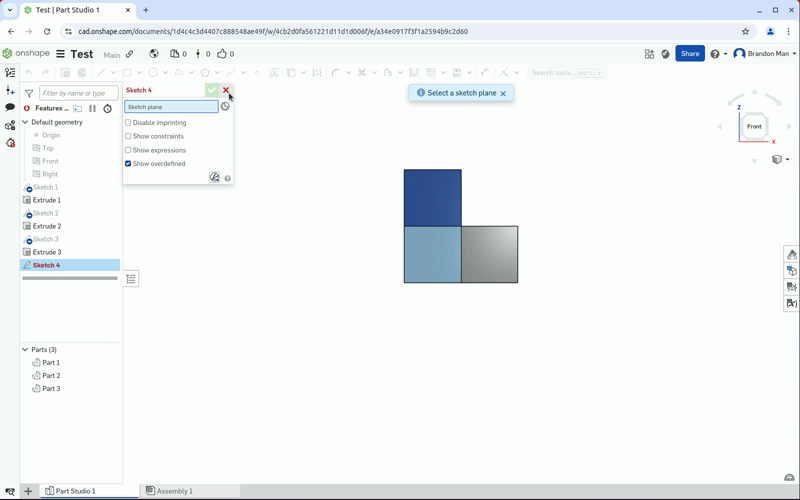
mouse_move(73, 163)
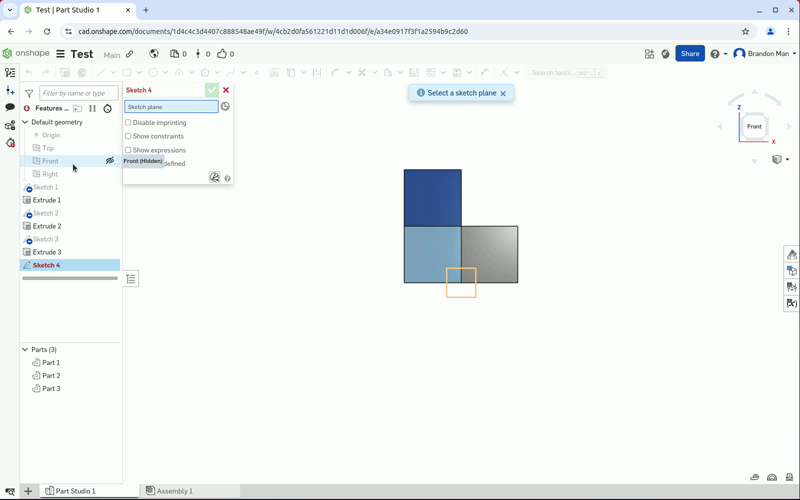
click(73, 163)
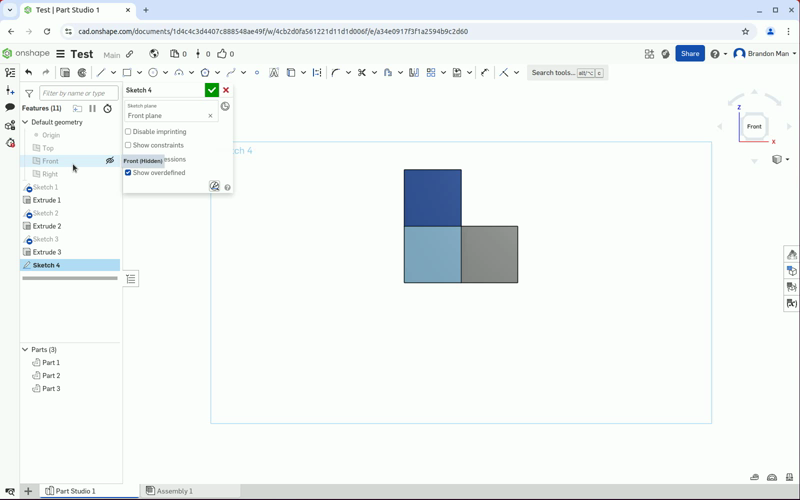
mouse_move(73, 352)
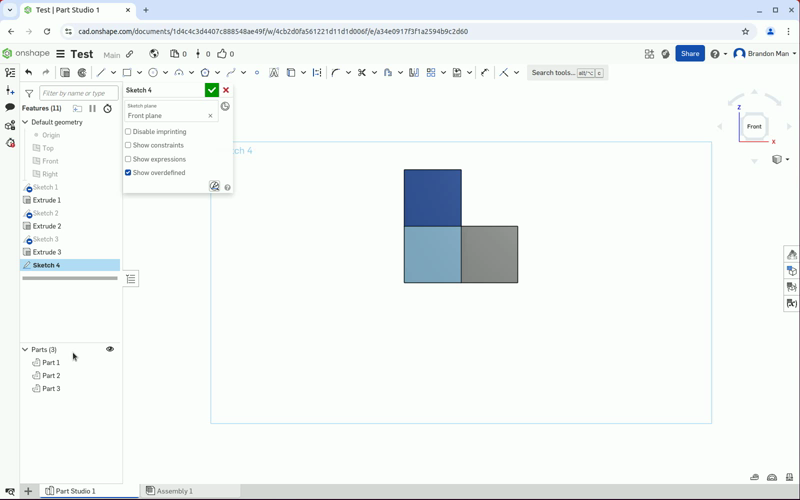
key(y)
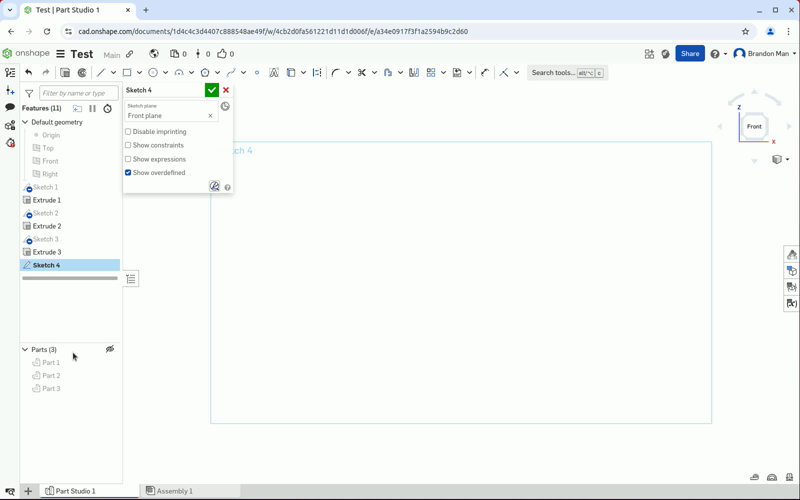
key(l)
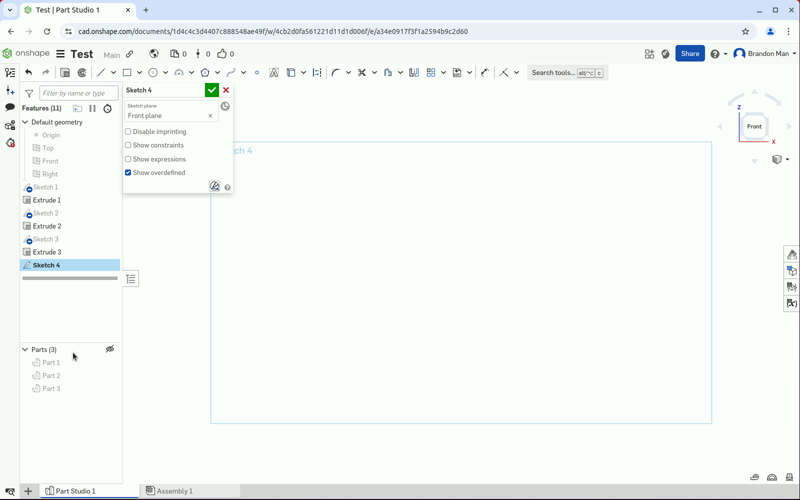
key_down(shift)
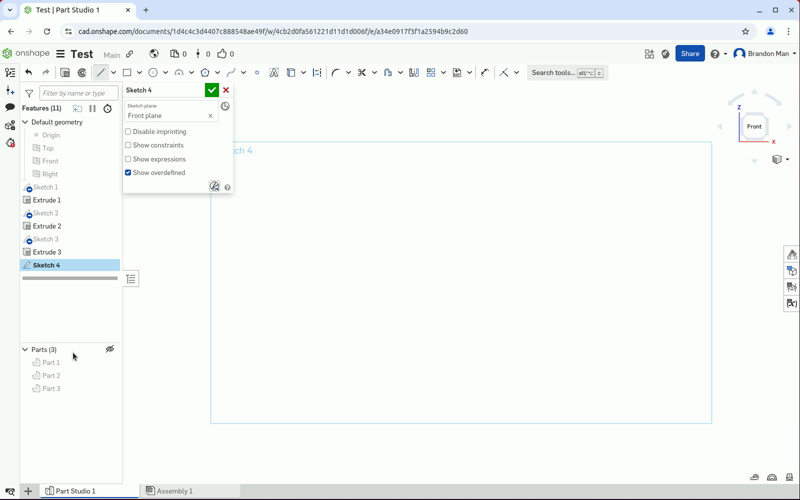
mouse_move(404, 282)
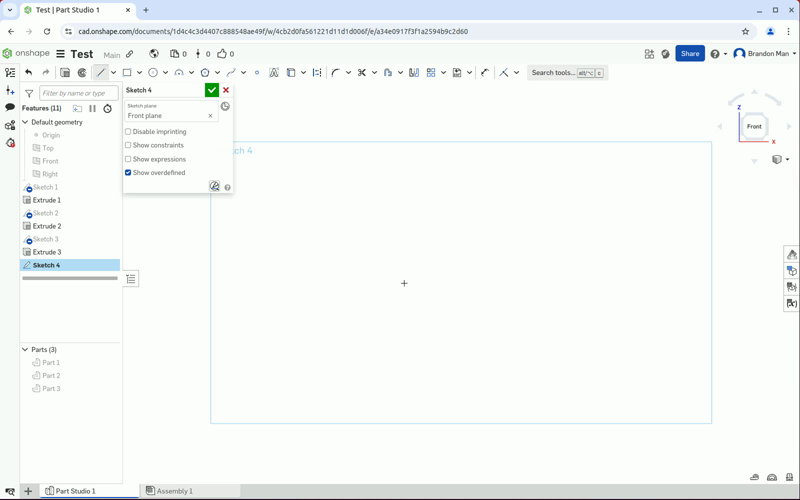
click(404, 282)
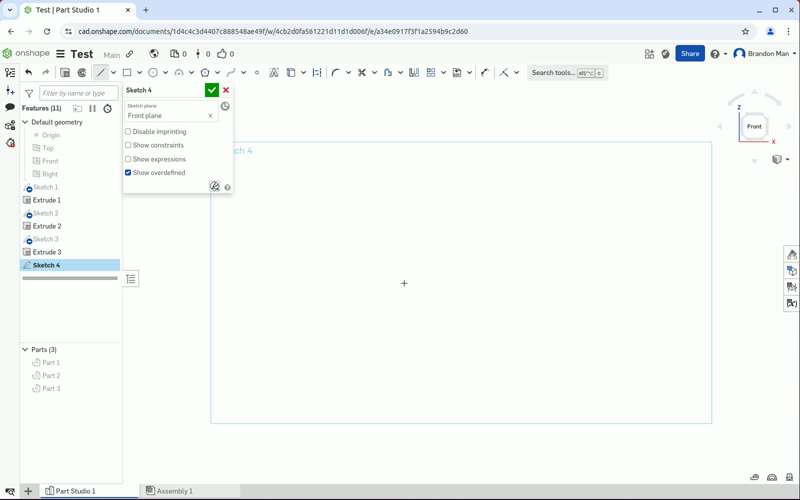
key_up(shift)
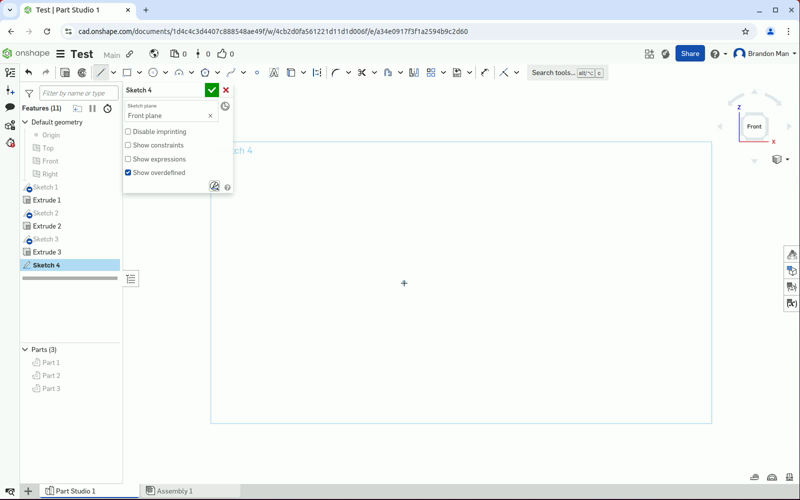
key_down(shift)
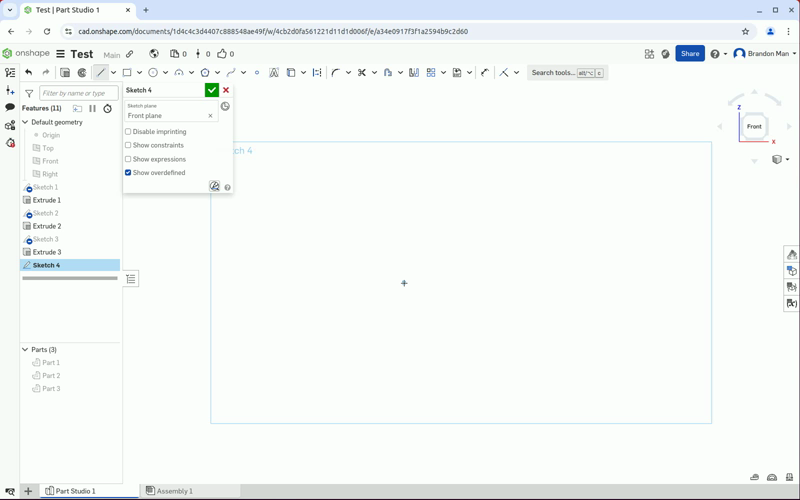
mouse_move(434, 282)
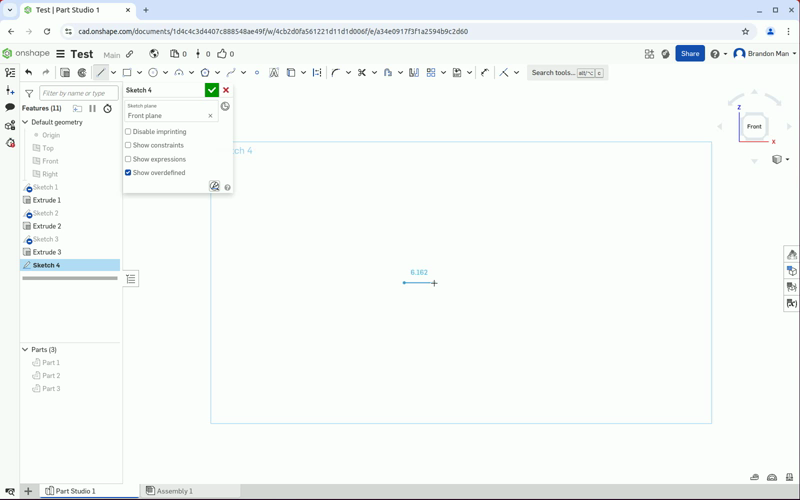
mouse_move(461, 282)
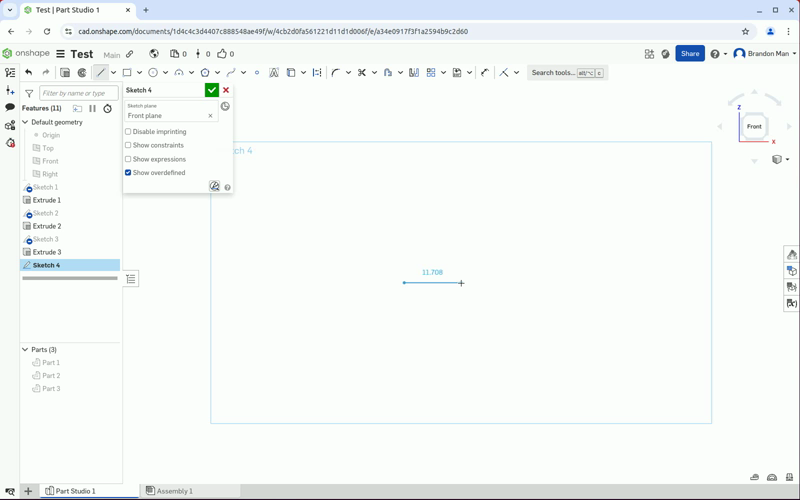
click(461, 282)
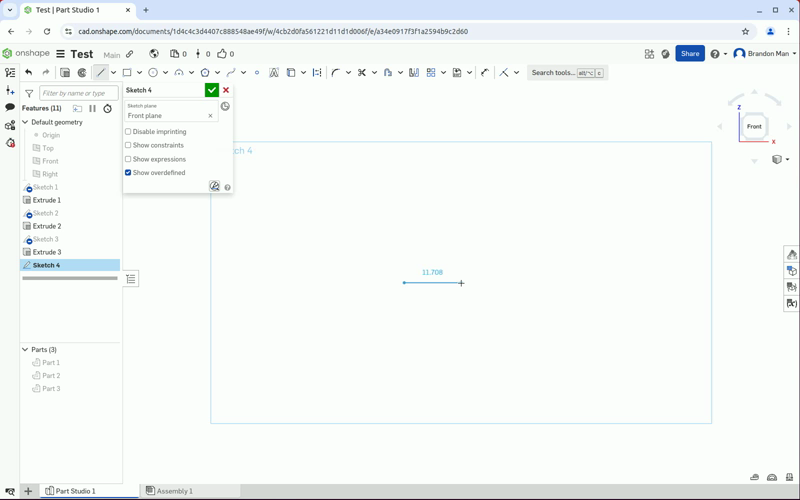
key_up(shift)
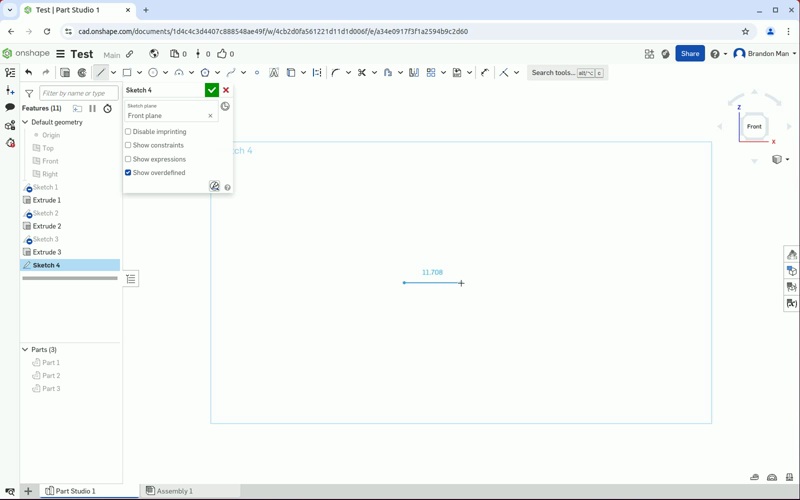
key_down(shift)
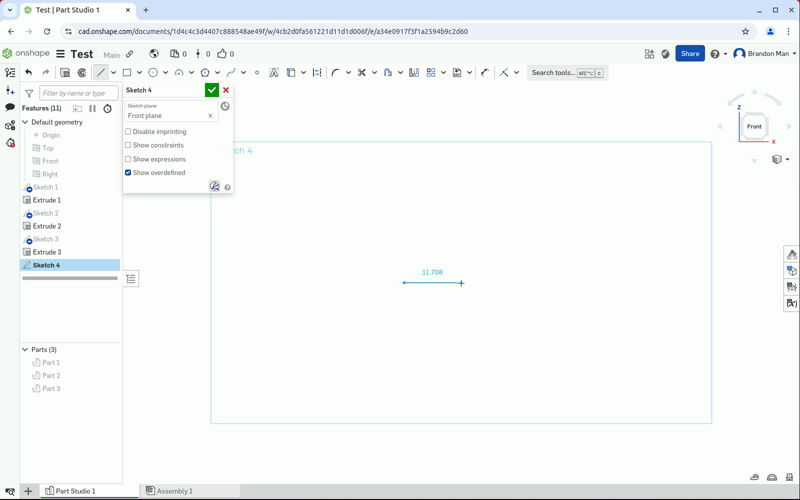
mouse_move(491, 282)
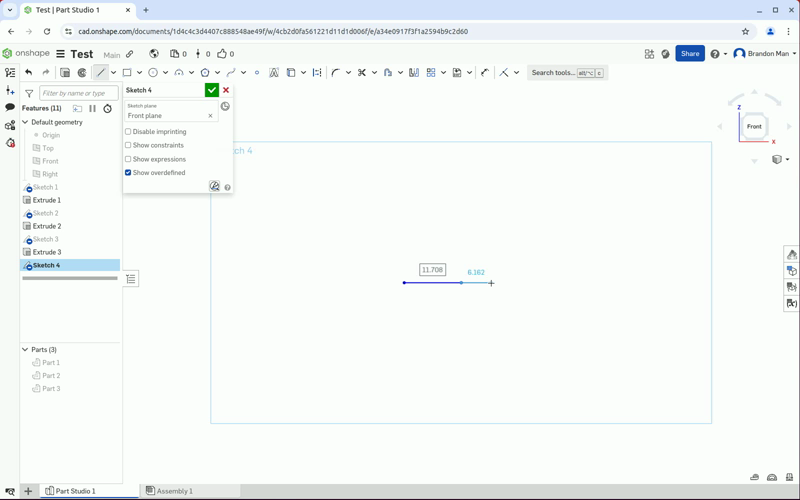
mouse_move(461, 226)
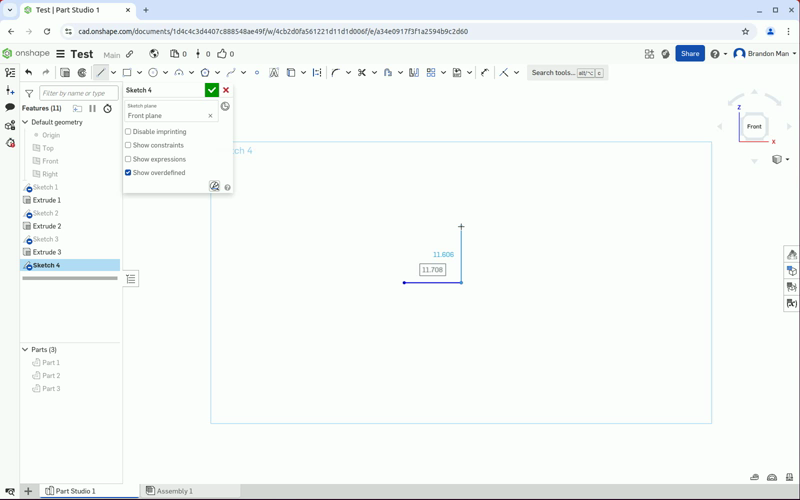
click(461, 226)
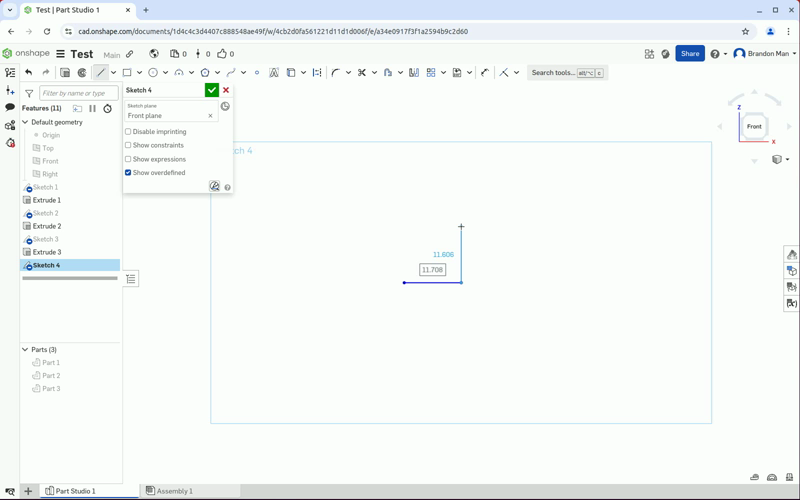
key_up(shift)
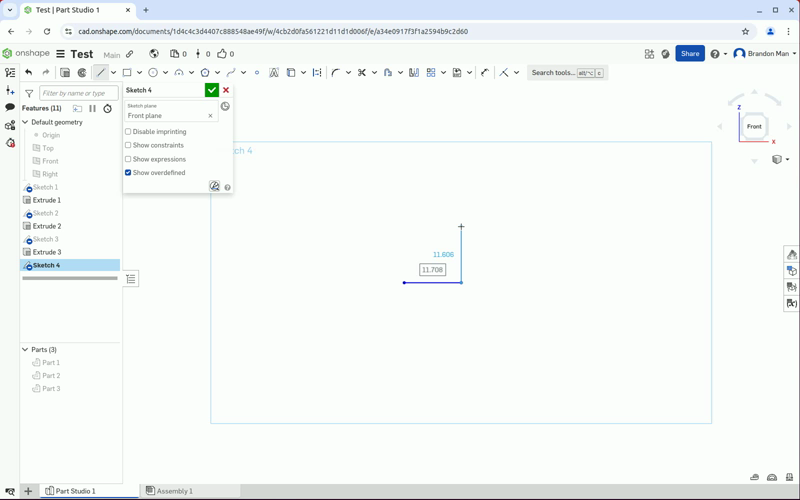
key_down(shift)
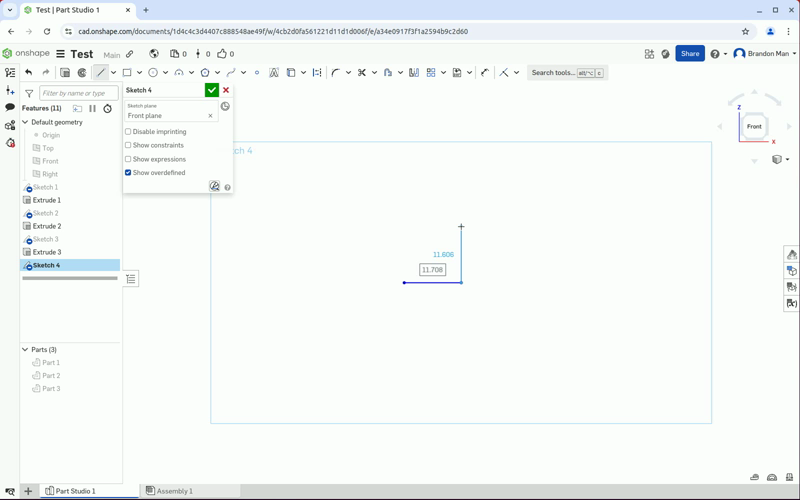
mouse_move(491, 226)
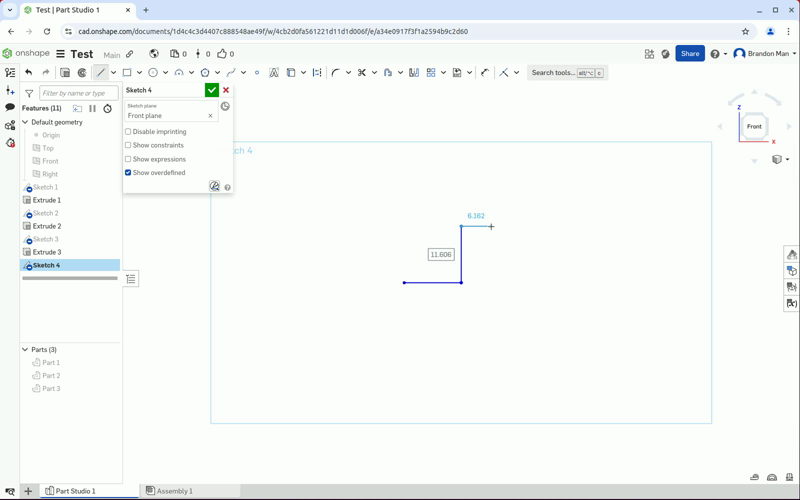
mouse_move(404, 226)
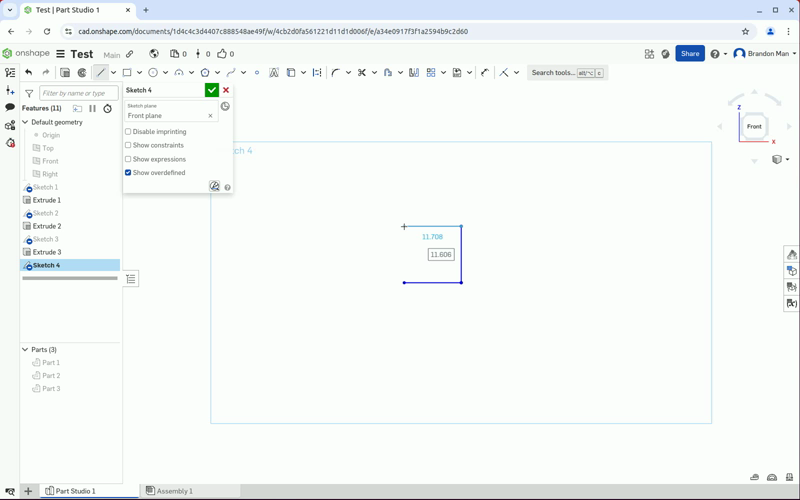
click(404, 226)
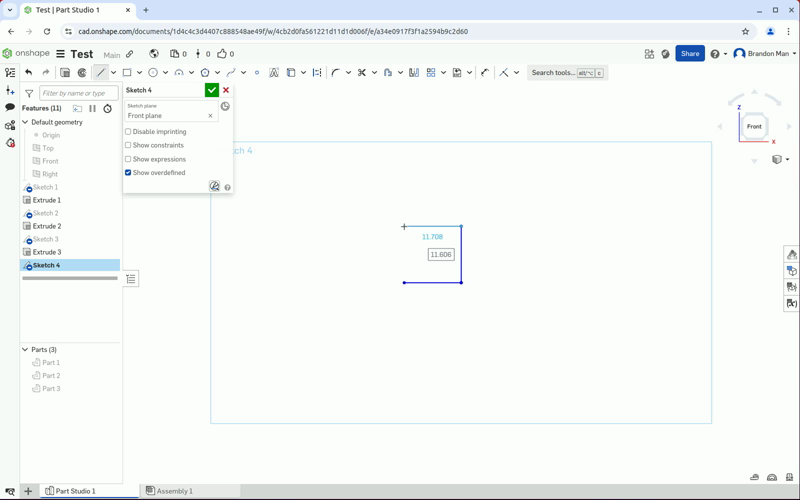
key_up(shift)
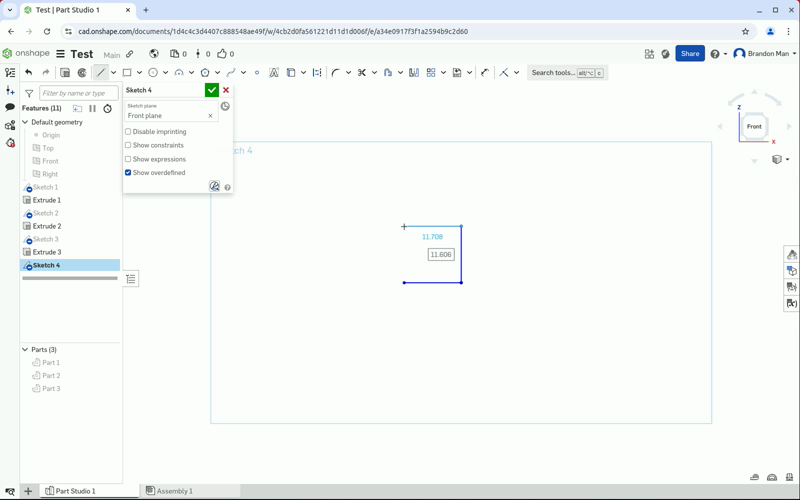
mouse_move(434, 226)
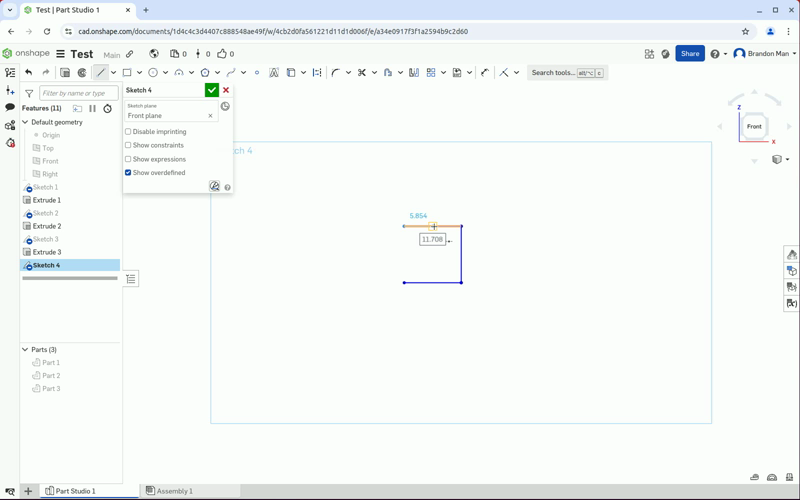
key_down(shift)
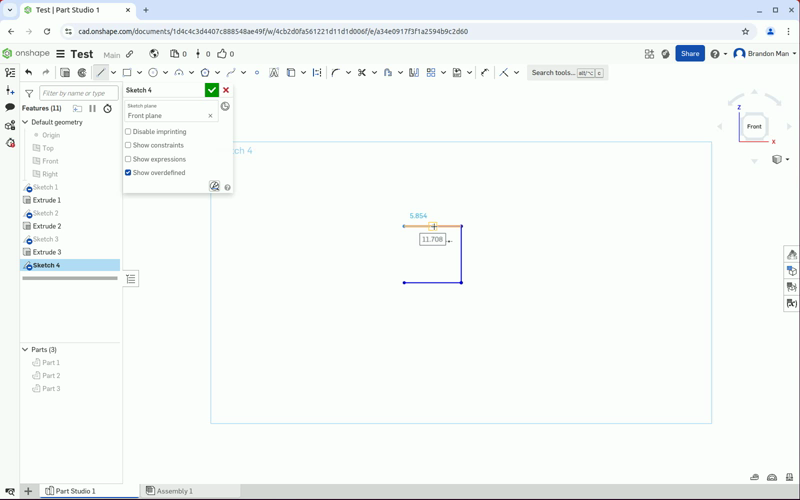
mouse_move(404, 282)
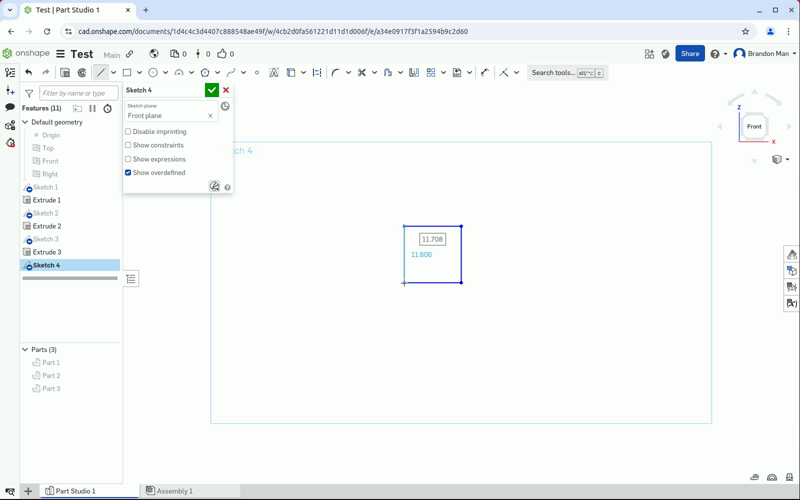
key_up(shift)
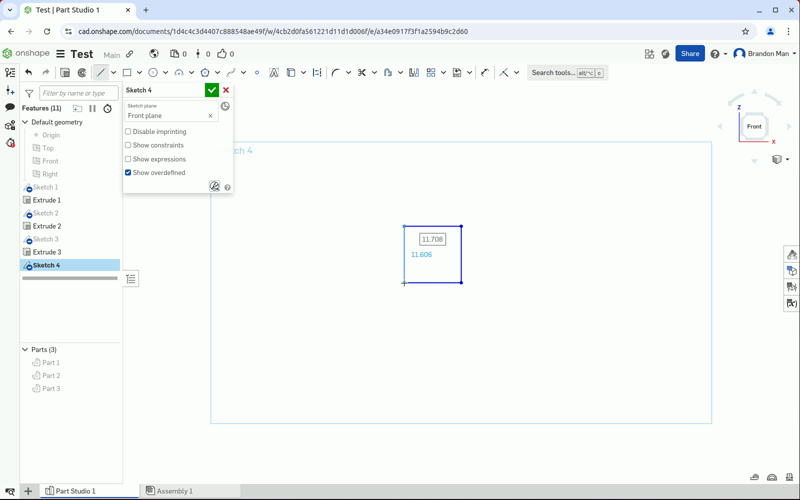
click(404, 282)
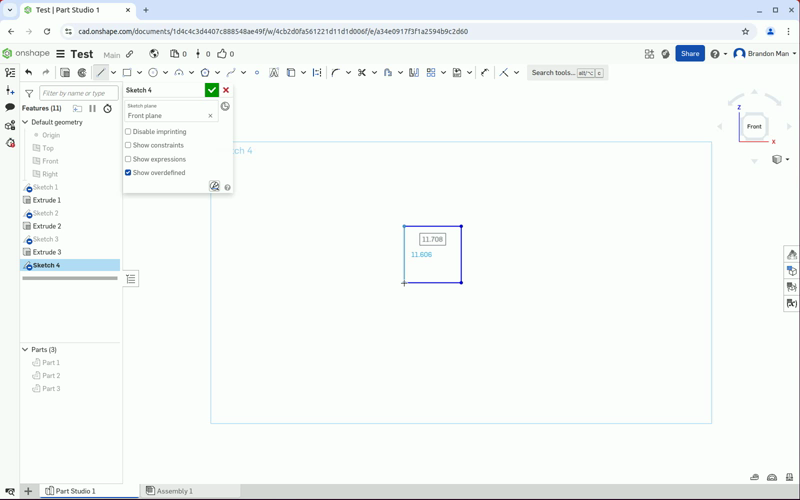
key(esc)
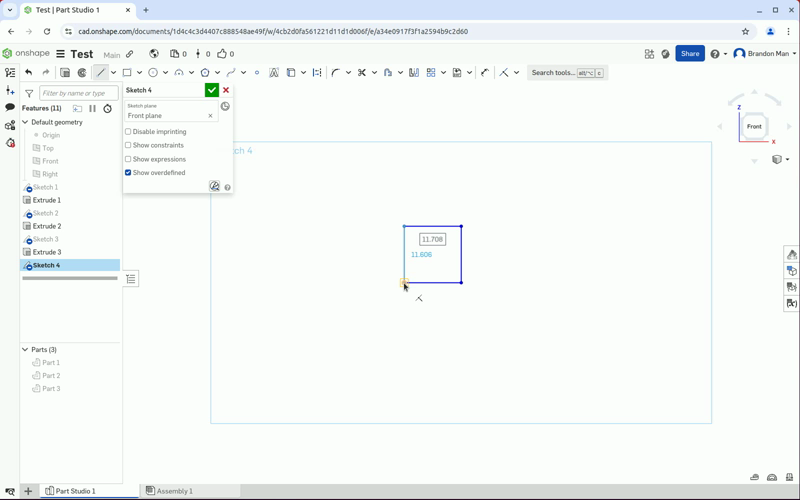
mouse_move(454, 233)
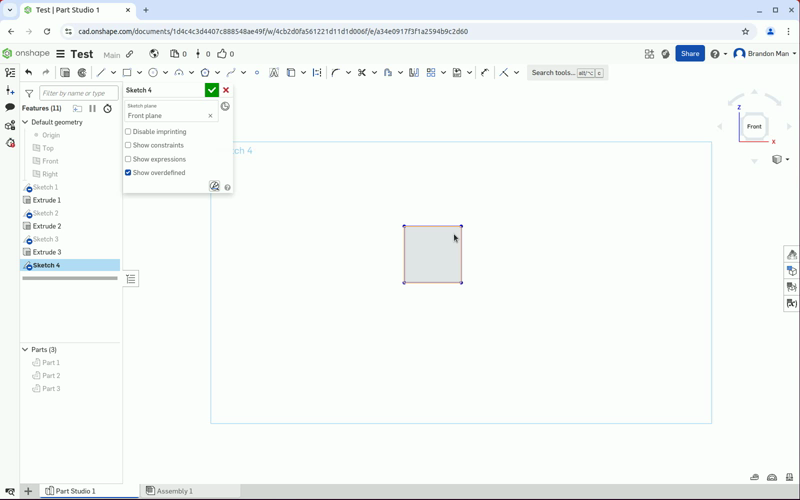
click(454, 233)
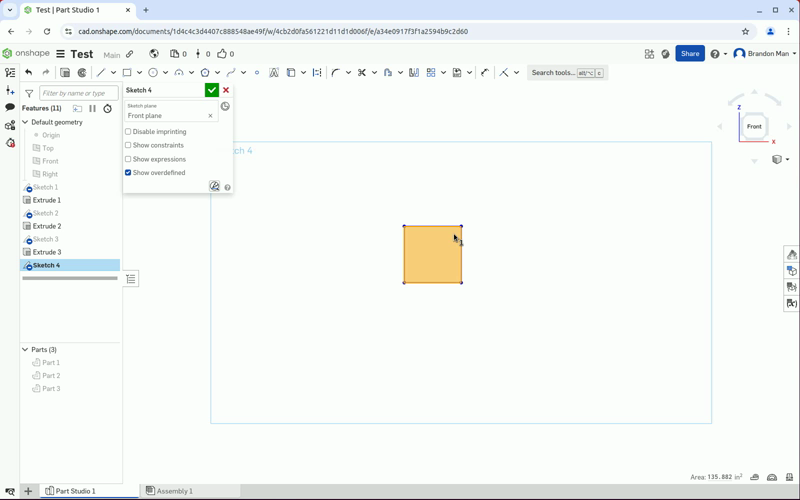
mouse_move(73, 352)
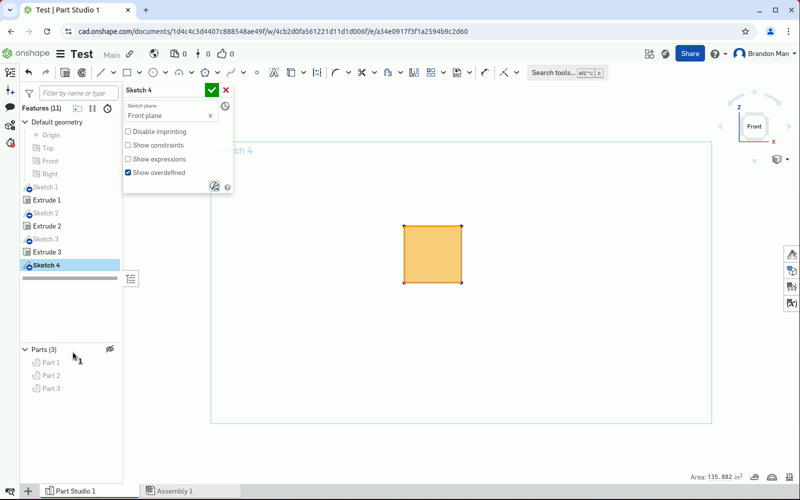
key(shift+y)
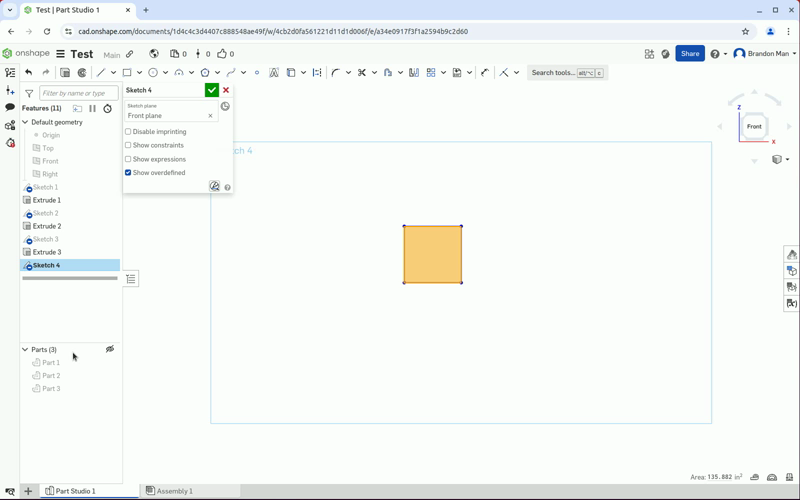
key(shift+e)
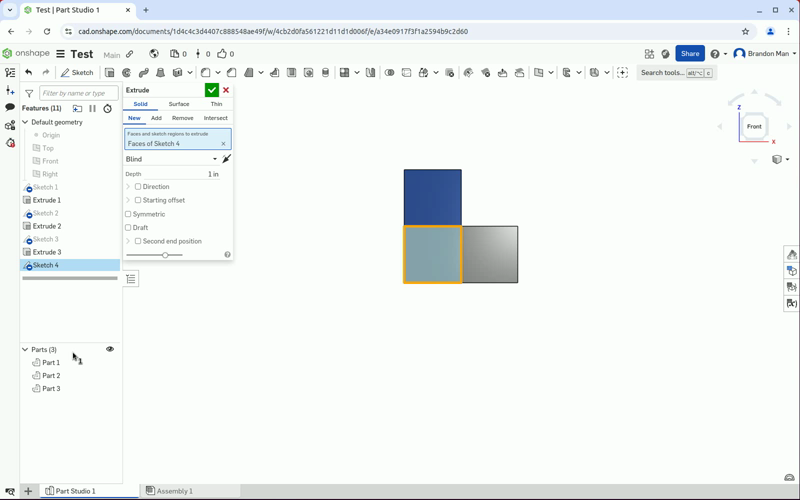
mouse_move(143, 106)
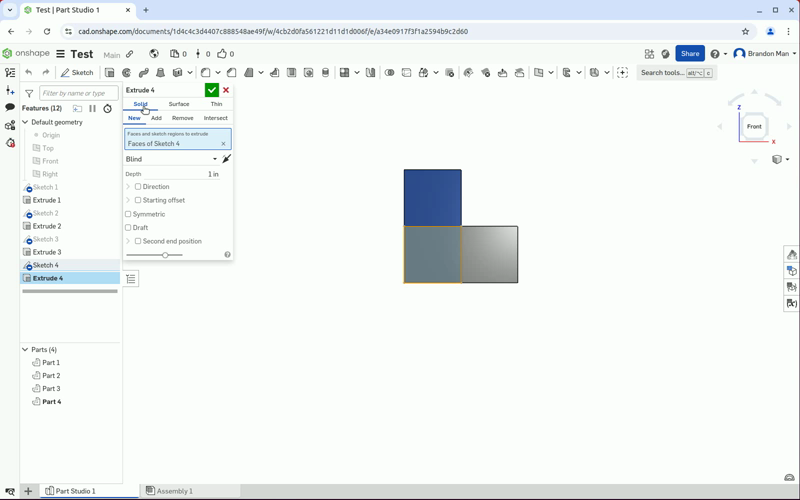
click(143, 106)
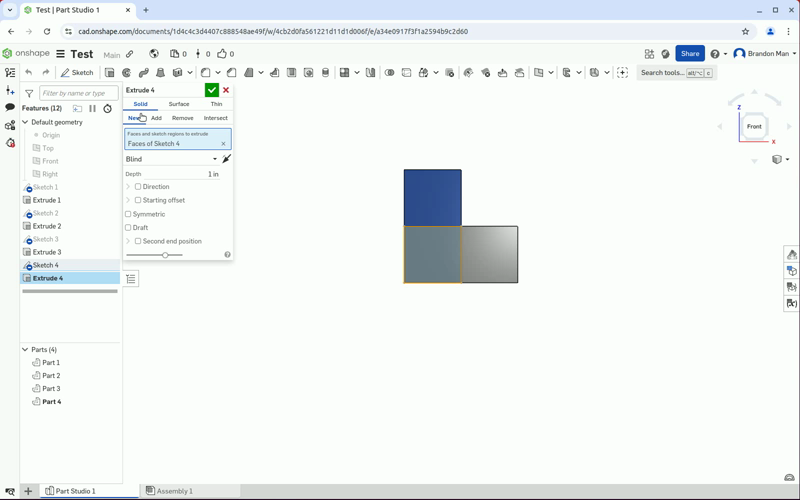
mouse_move(137, 120)
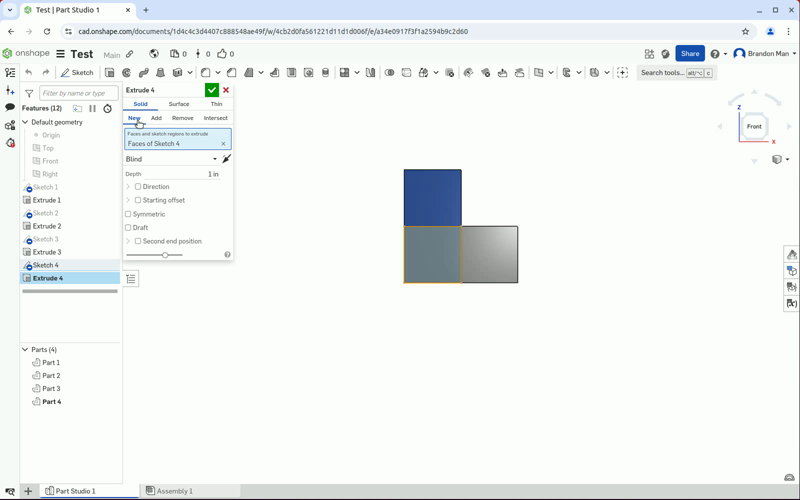
click(137, 120)
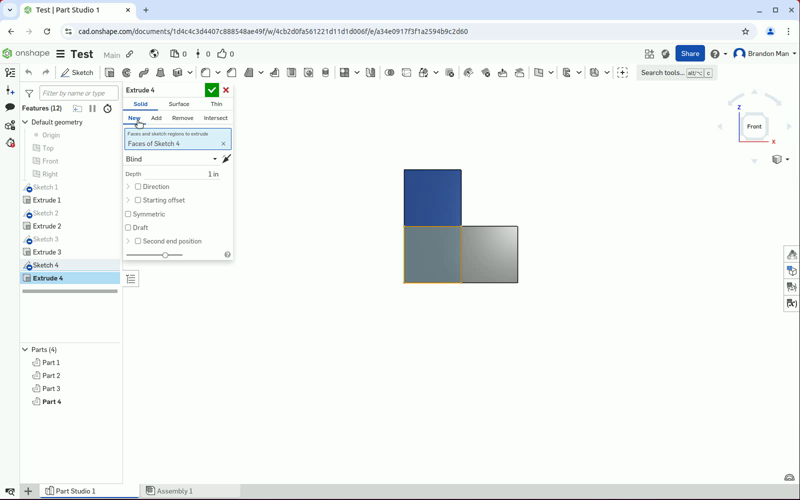
key(tab, 4)
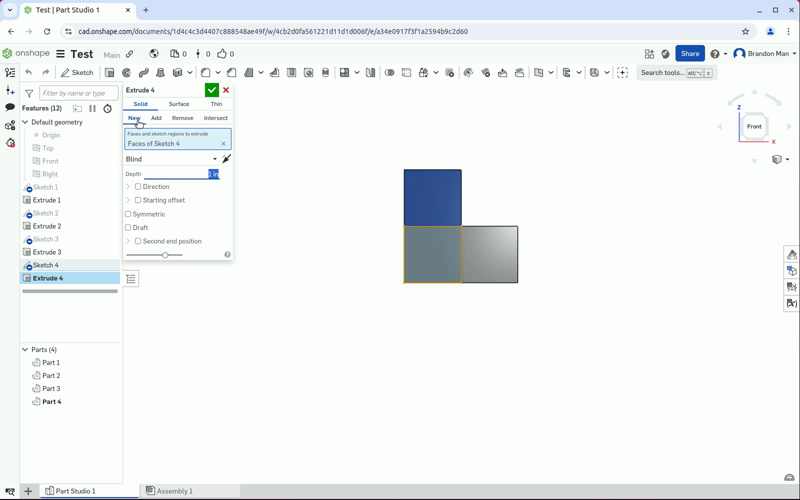
text(11.554)
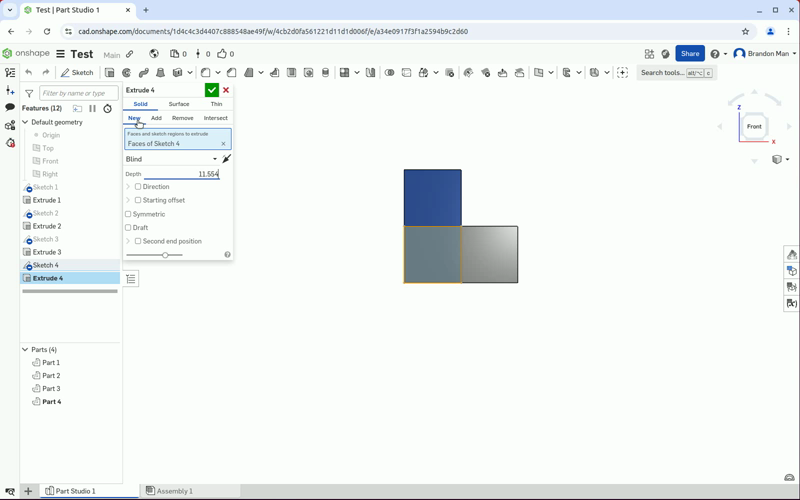
key(enter)
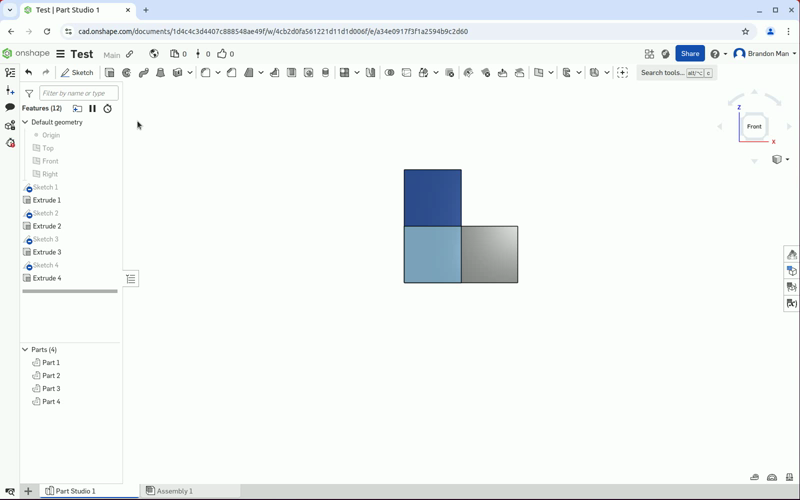
key(shift+h)
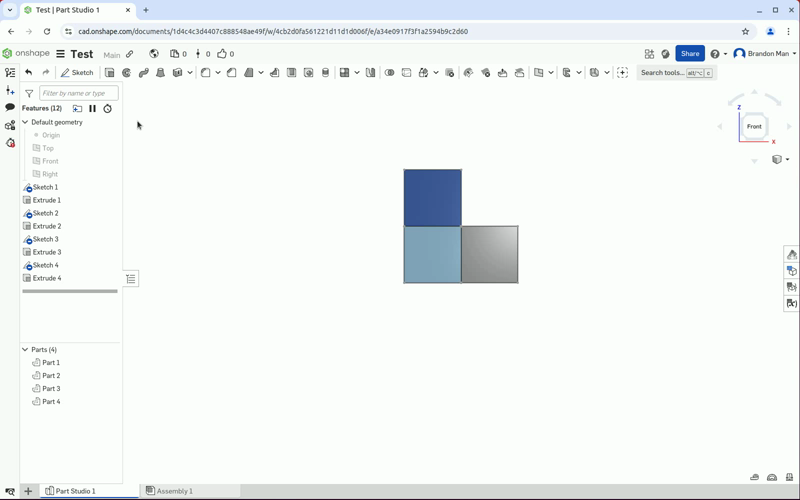
key(shift+h)
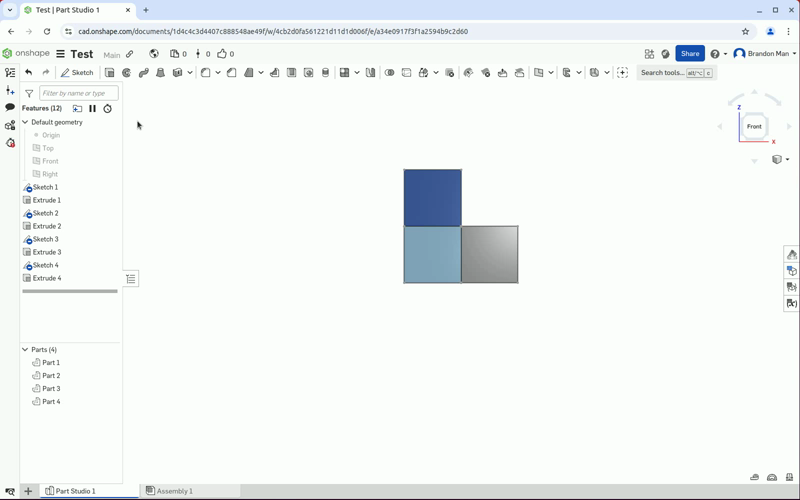
key(shift+7)
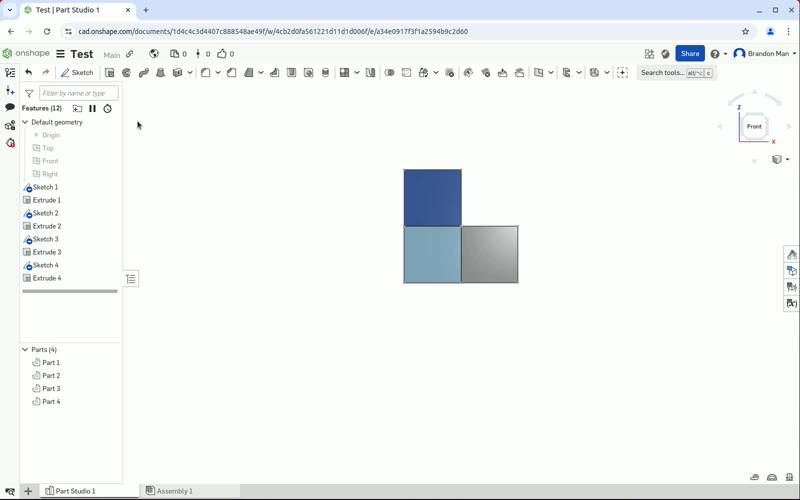
key(left, 2)
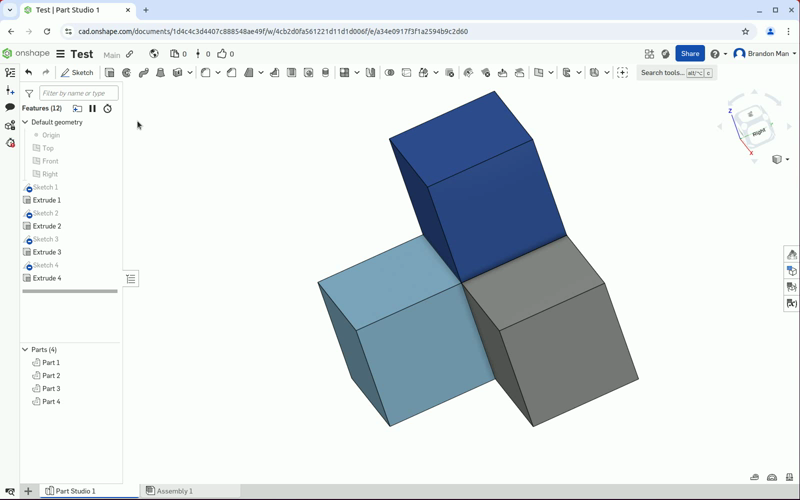
key(down, 2)
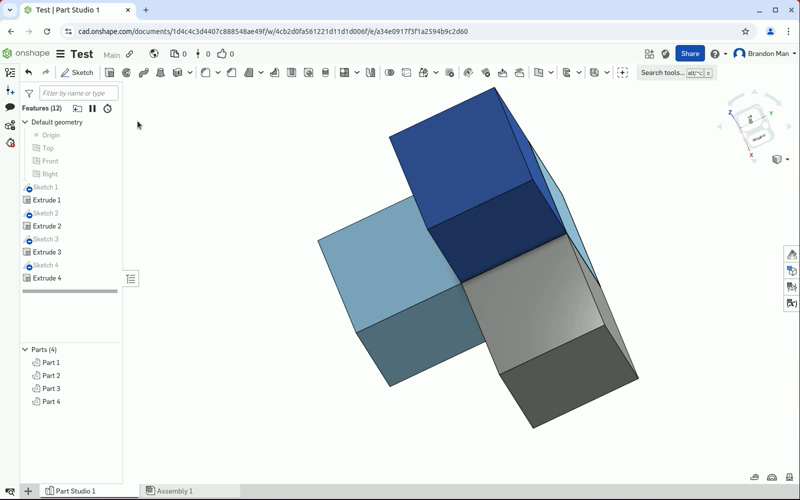
key(up, 2)
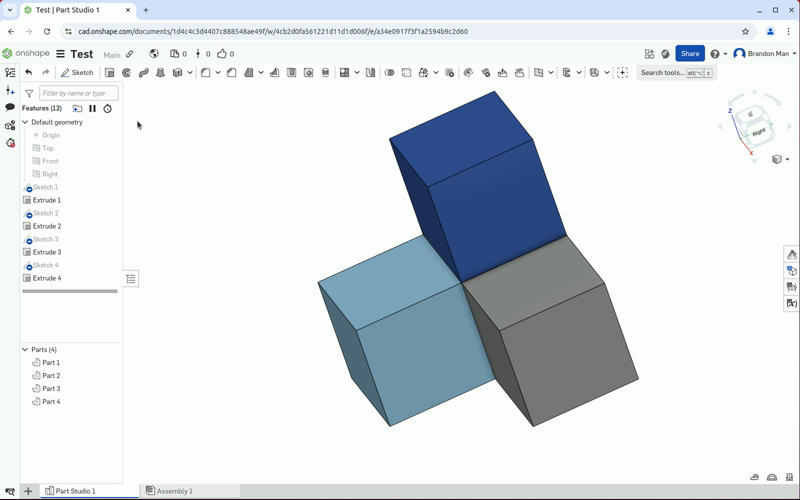
key(right, 2)
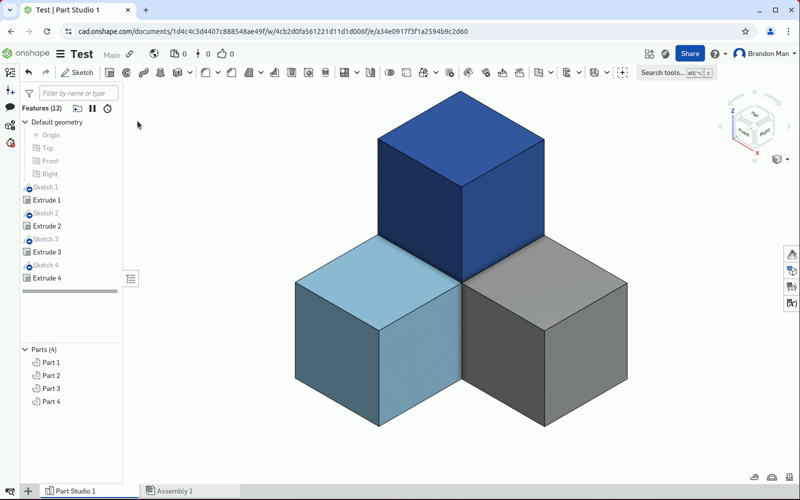
mouse_move(73, 189)
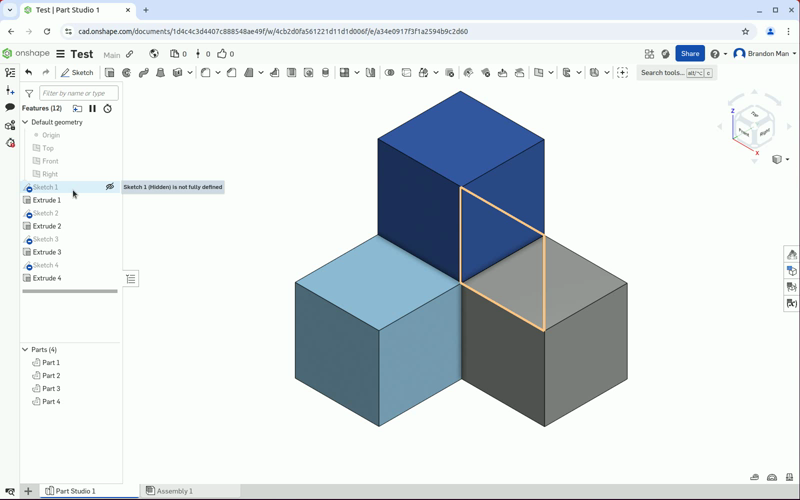
click(73, 189)